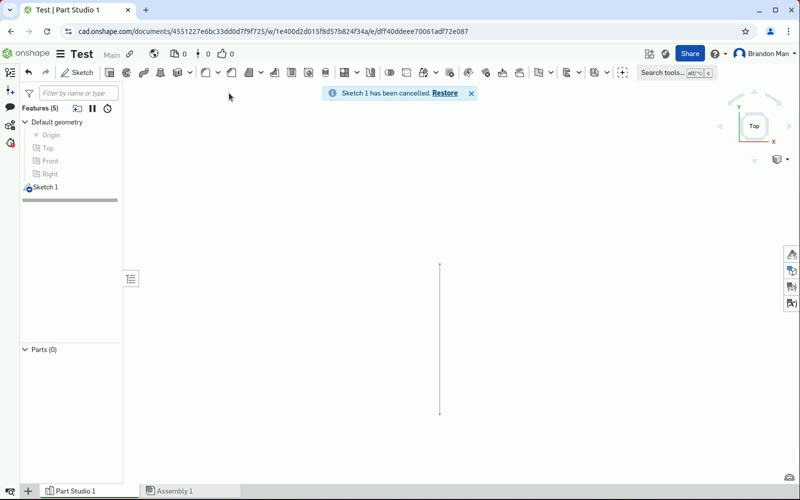
key(shift+h)
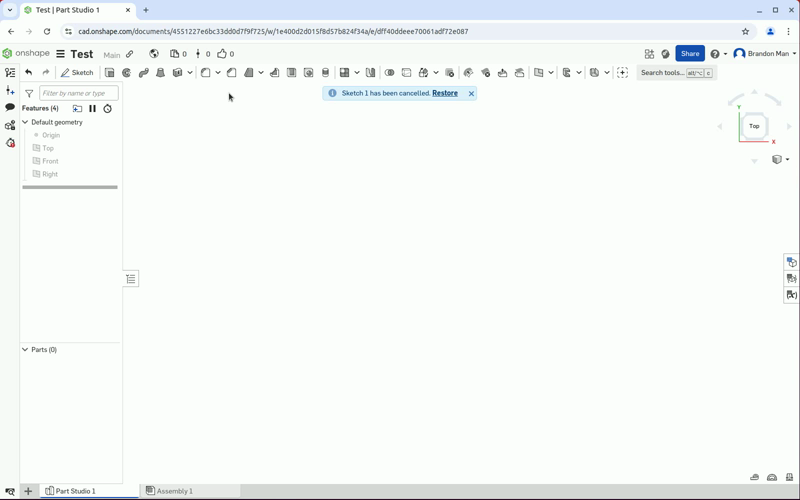
mouse_move(73, 352)
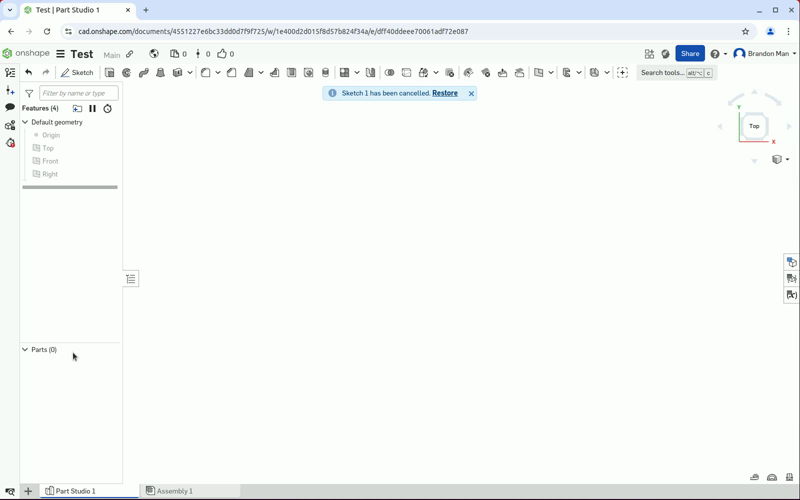
key(y)
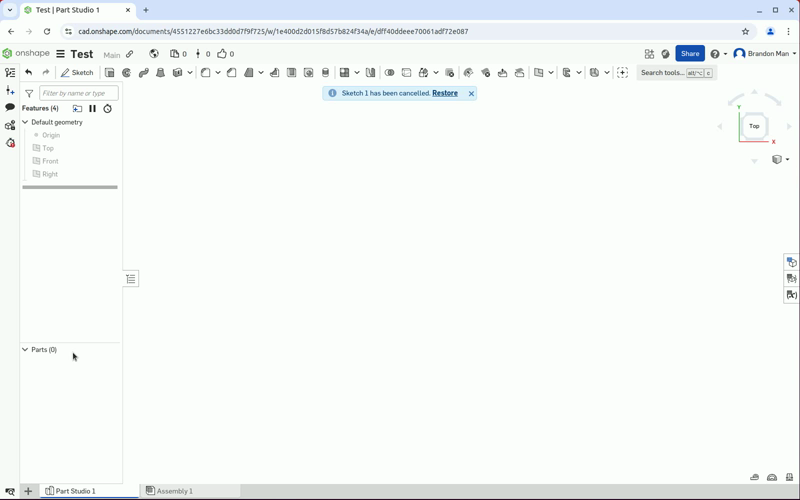
key(shift+p)
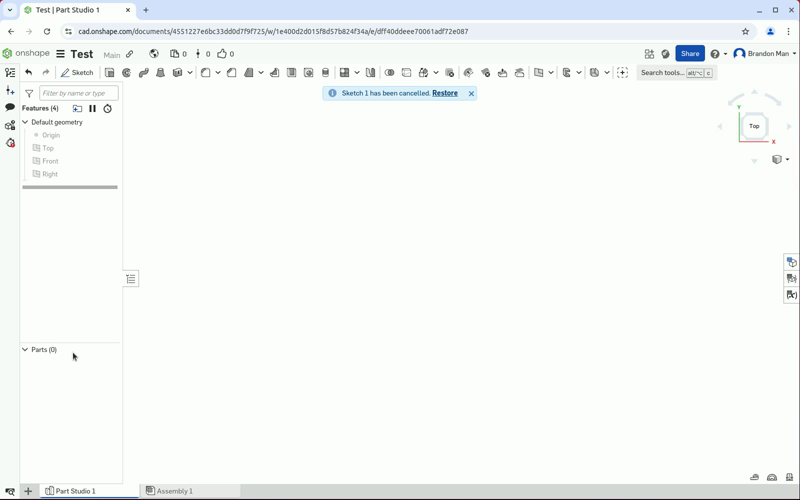
key(space)
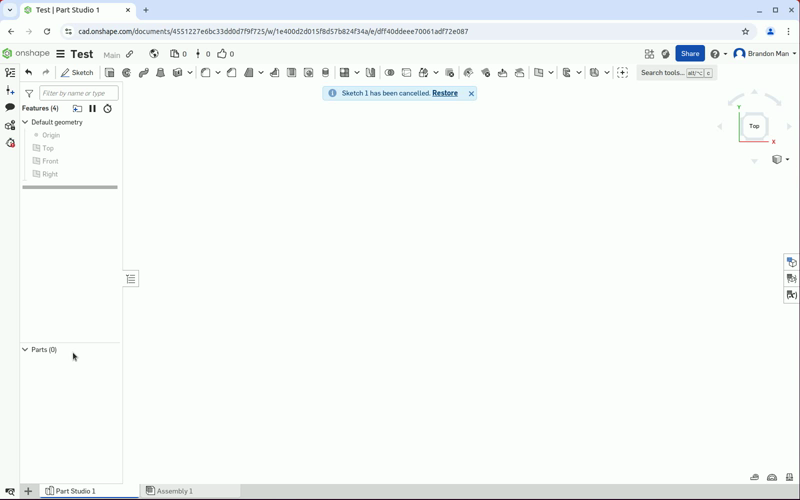
key_down(shift)
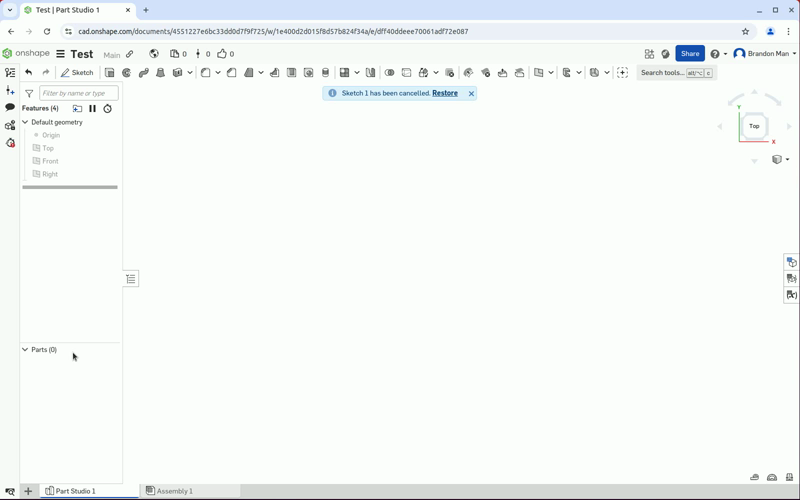
key(up)
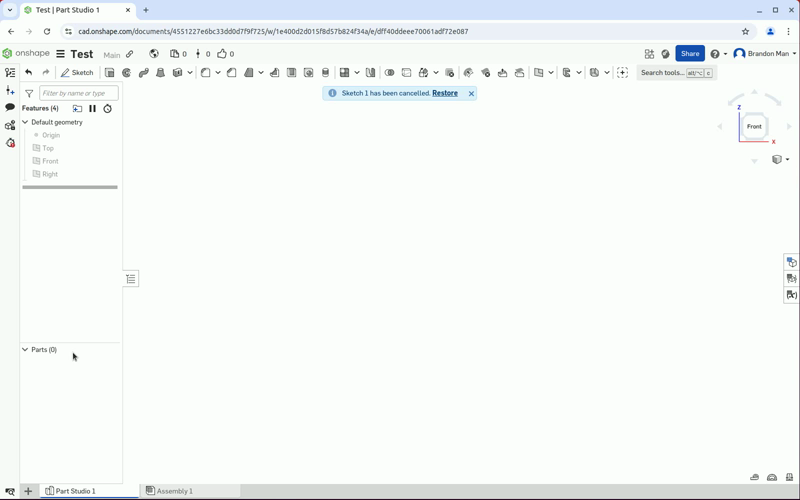
key_up(shift)
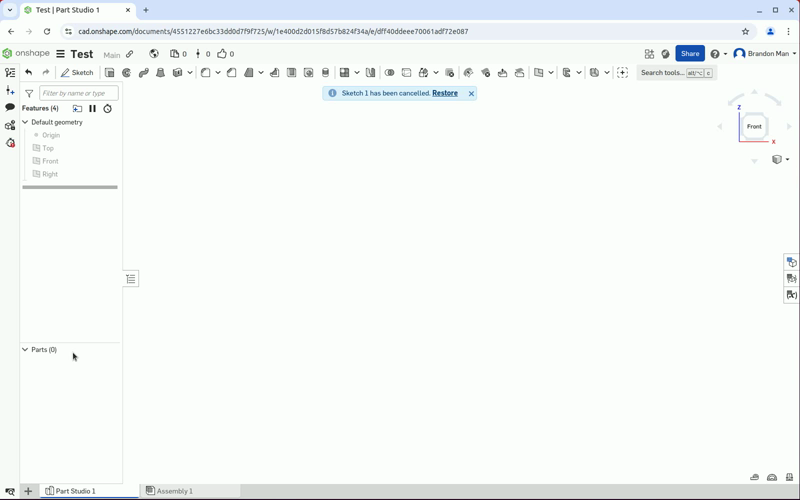
mouse_move(73, 352)
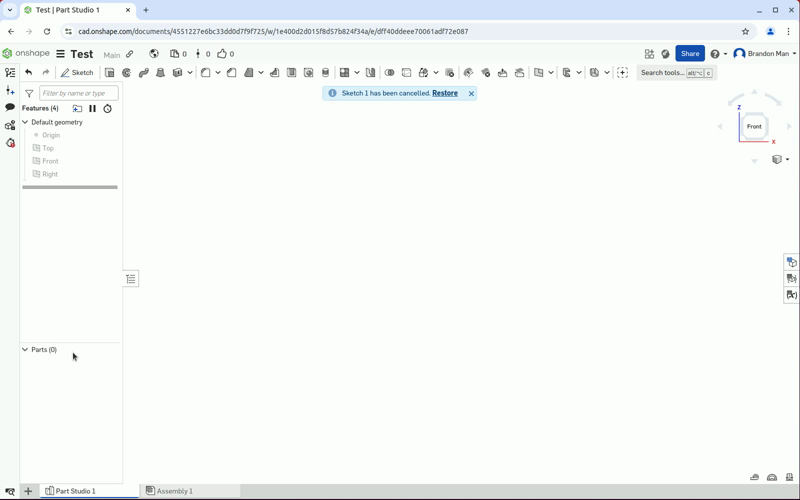
key(shift+y)
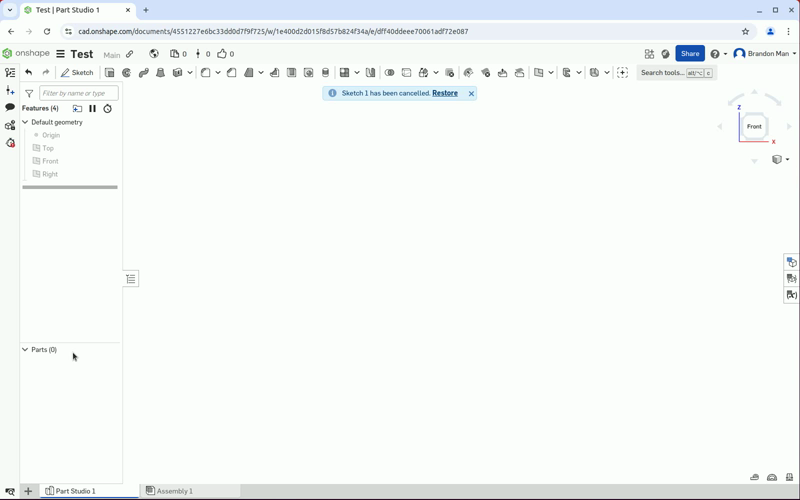
key(shift+s)
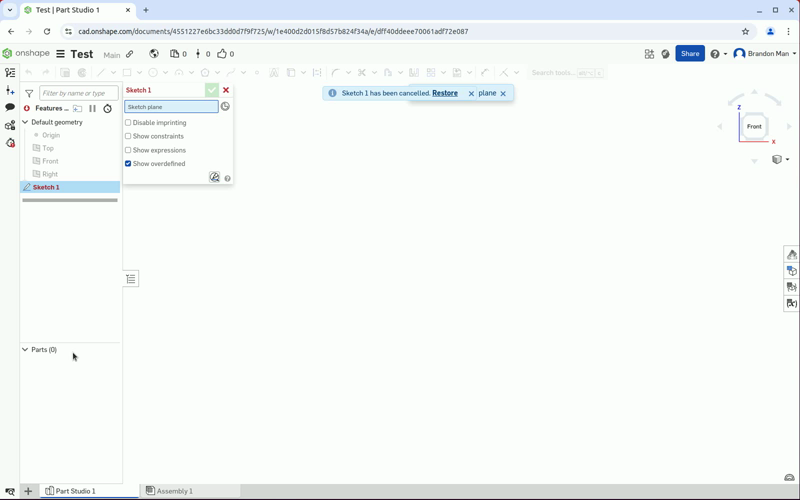
mouse_move(73, 163)
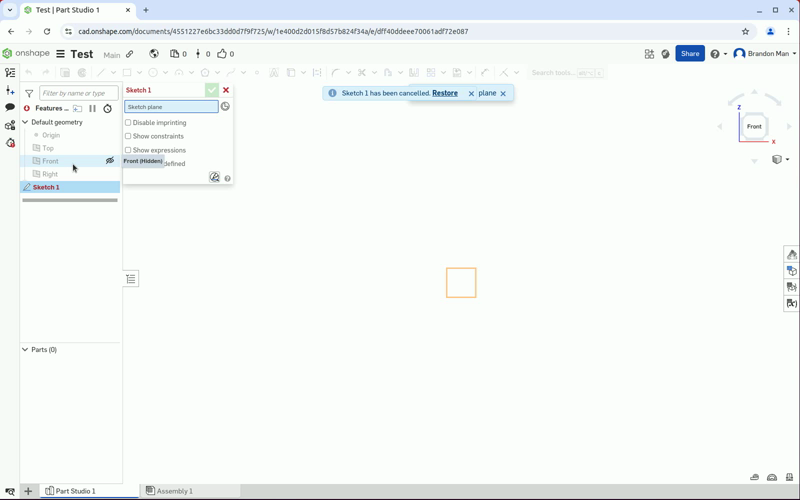
click(73, 163)
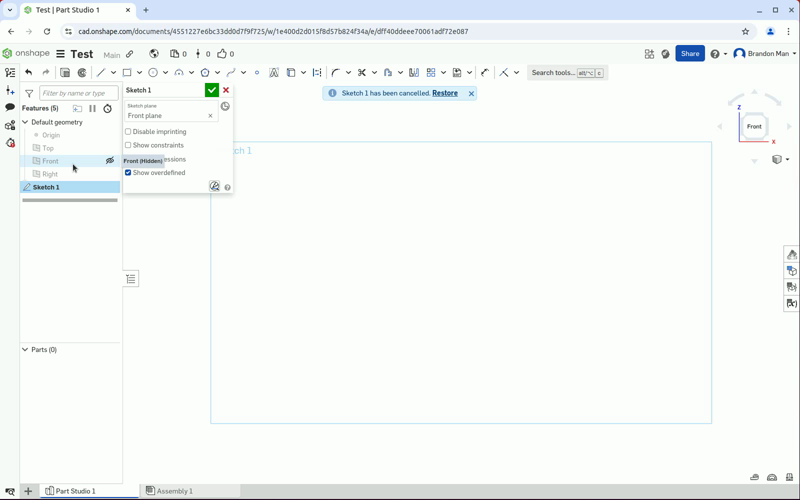
mouse_move(73, 352)
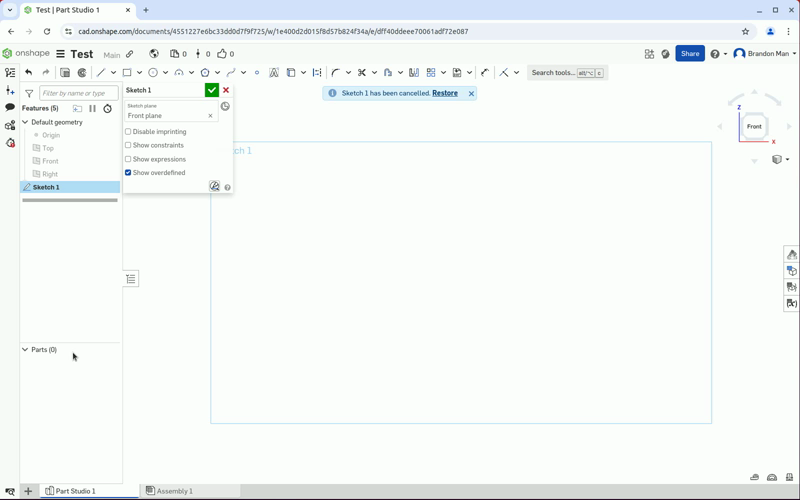
key(y)
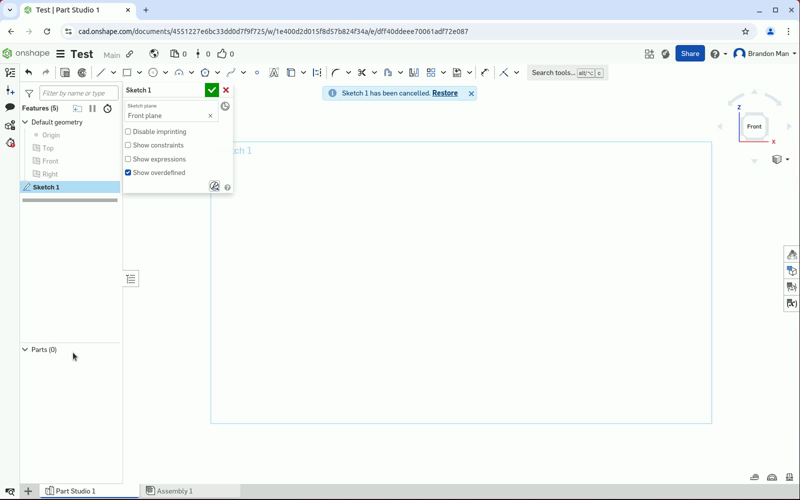
key(l)
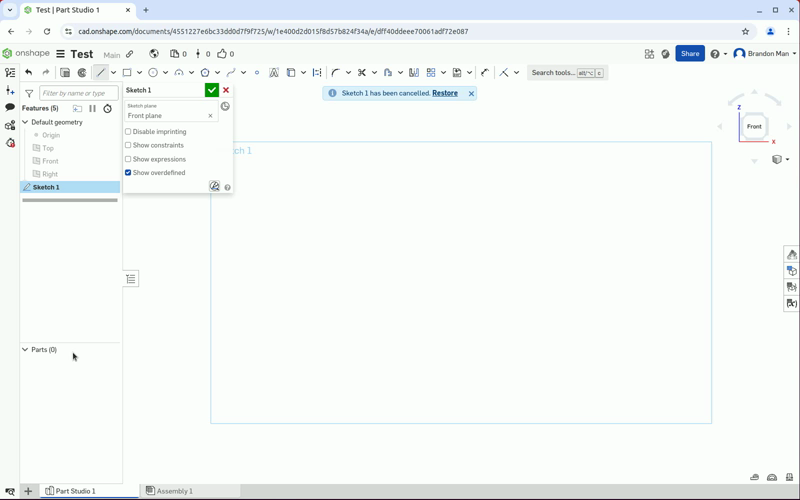
key_down(shift)
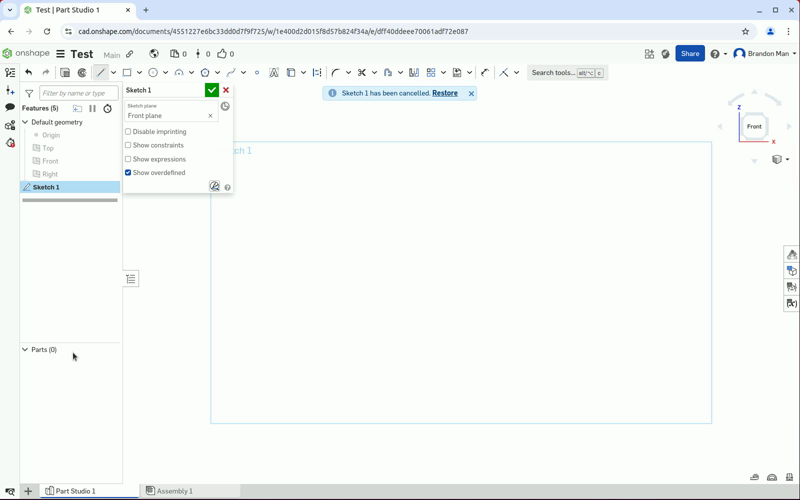
mouse_move(460, 282)
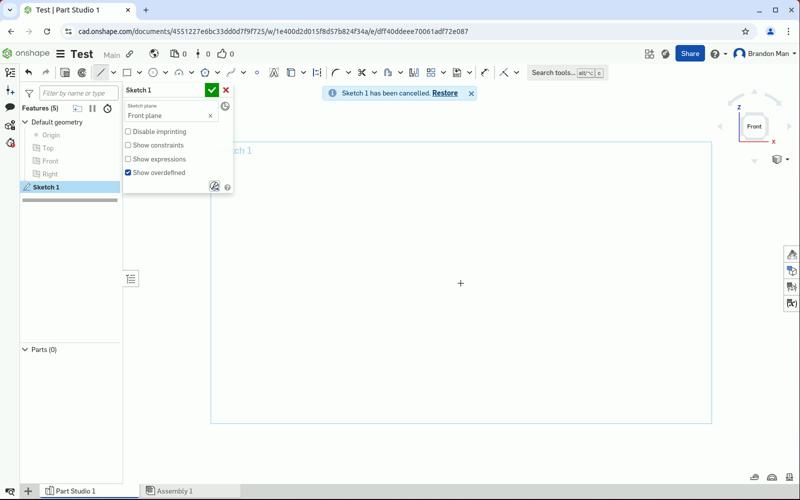
click(460, 282)
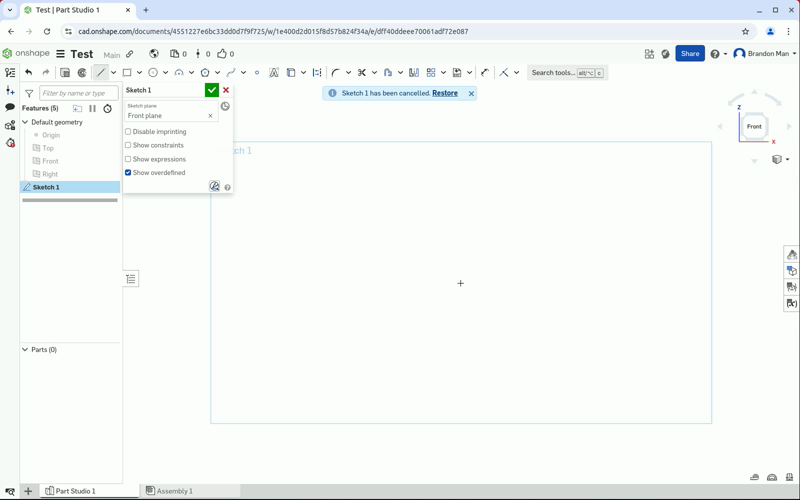
key_up(shift)
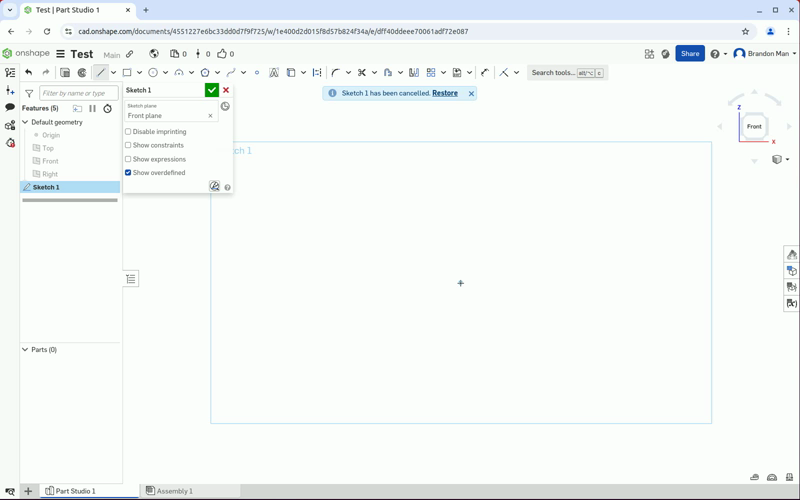
key_down(shift)
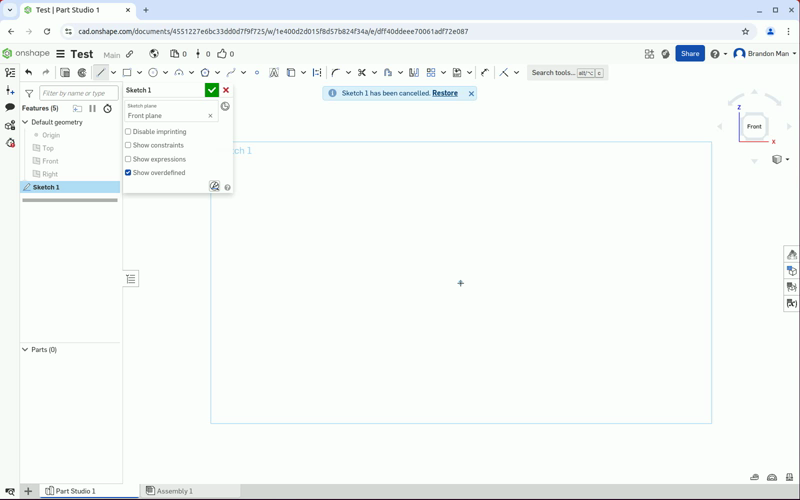
mouse_move(490, 282)
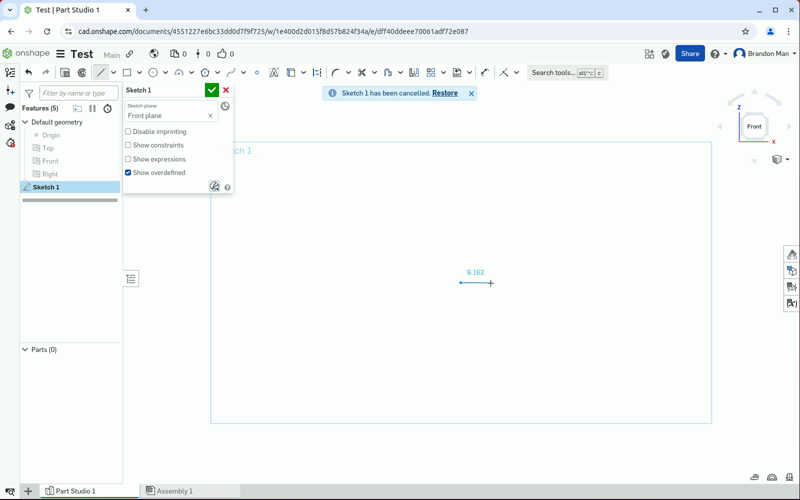
mouse_move(517, 282)
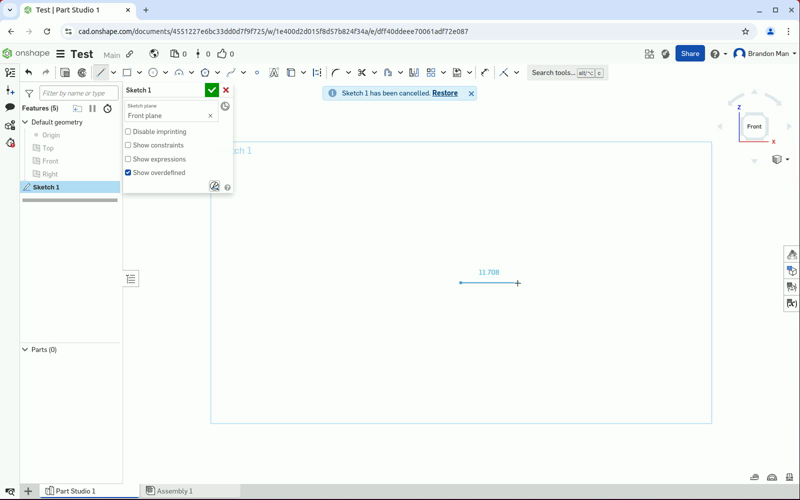
click(517, 282)
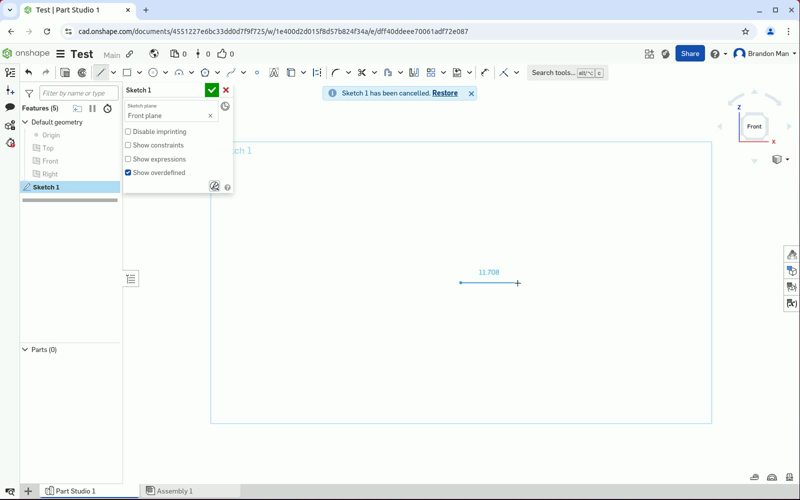
key_up(shift)
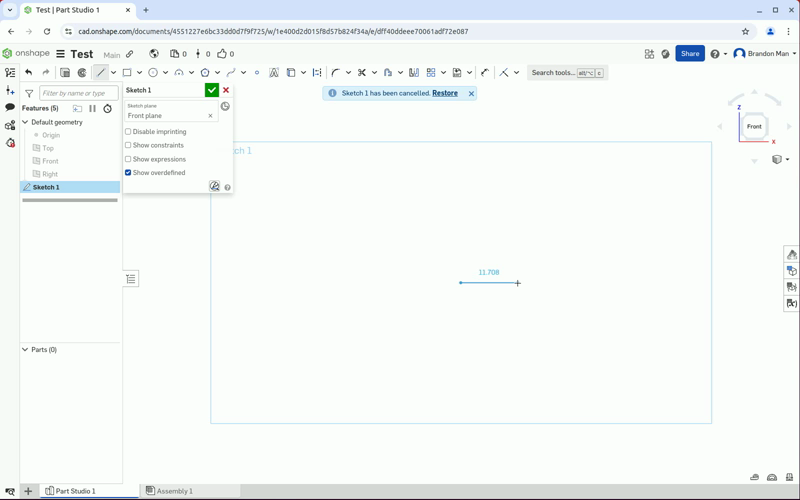
key(esc)
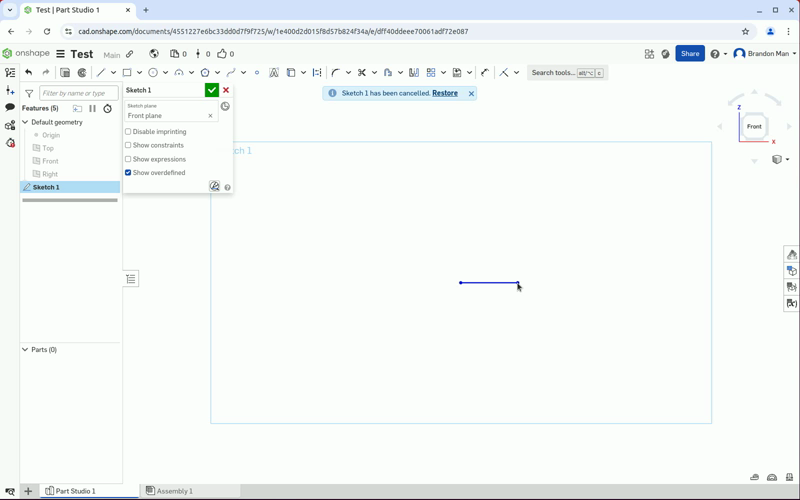
key(a)
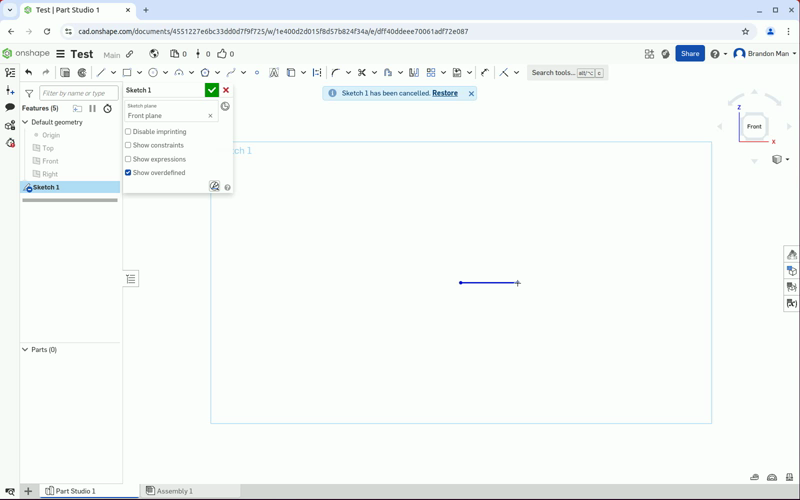
mouse_move(517, 282)
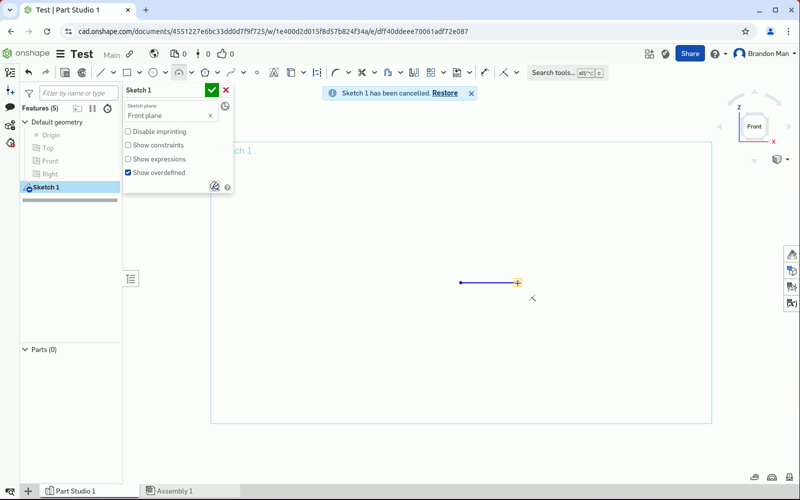
click(517, 282)
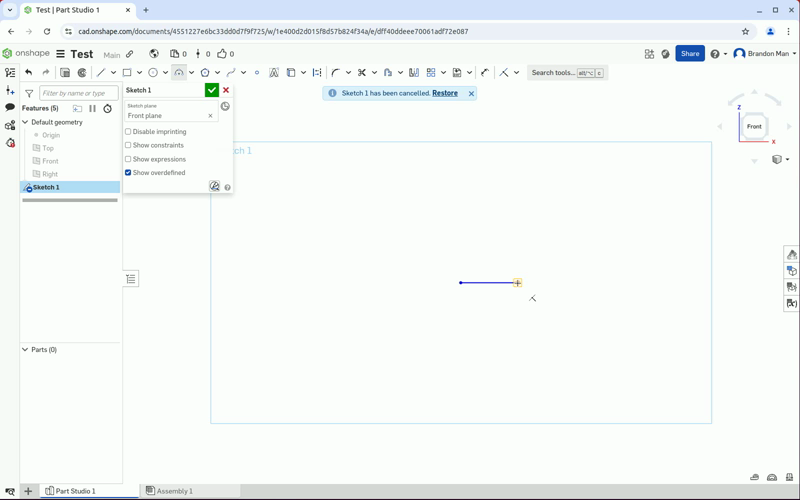
key_down(shift)
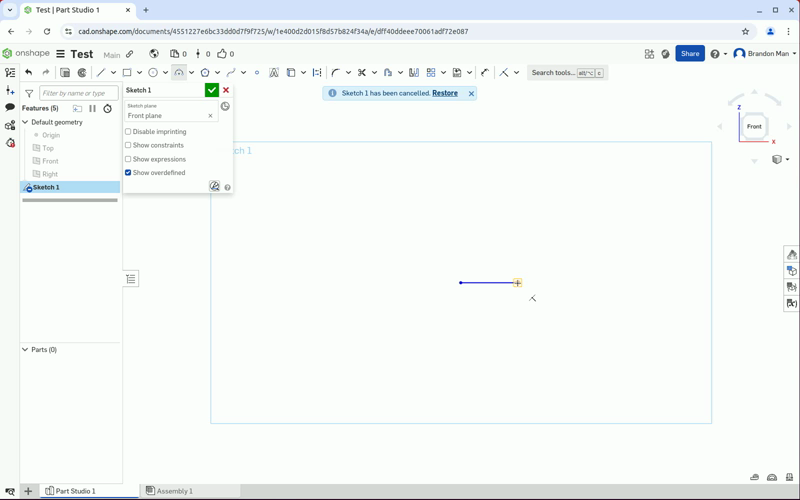
mouse_move(517, 170)
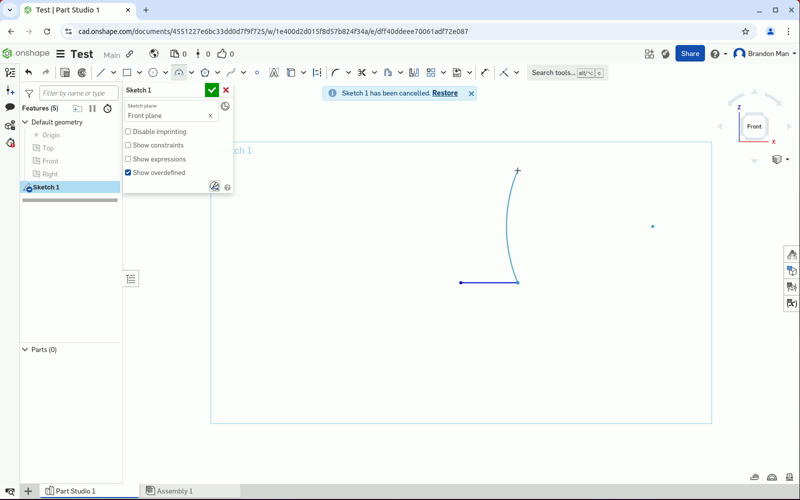
click(517, 170)
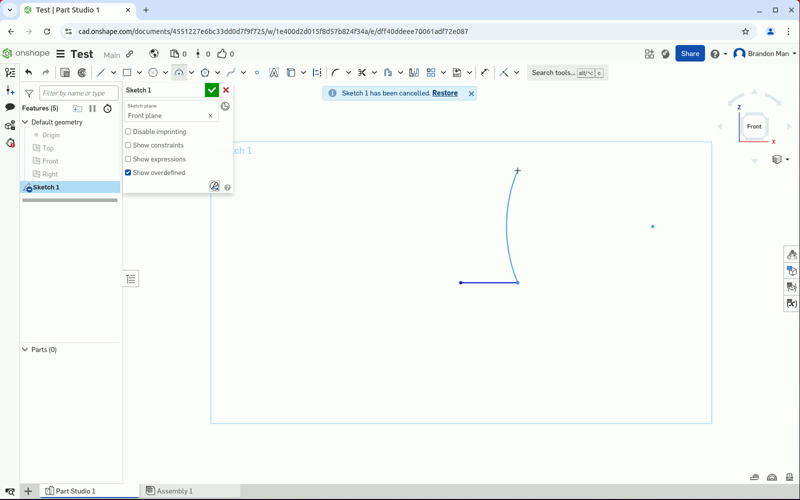
mouse_move(573, 226)
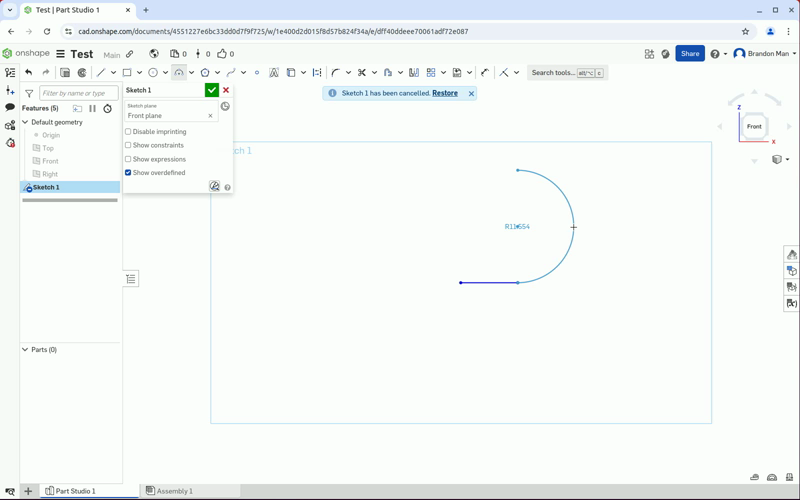
click(573, 226)
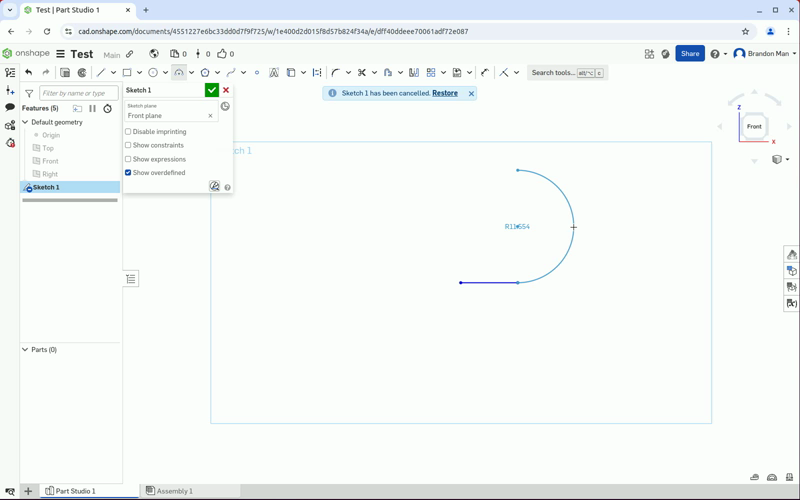
key_up(shift)
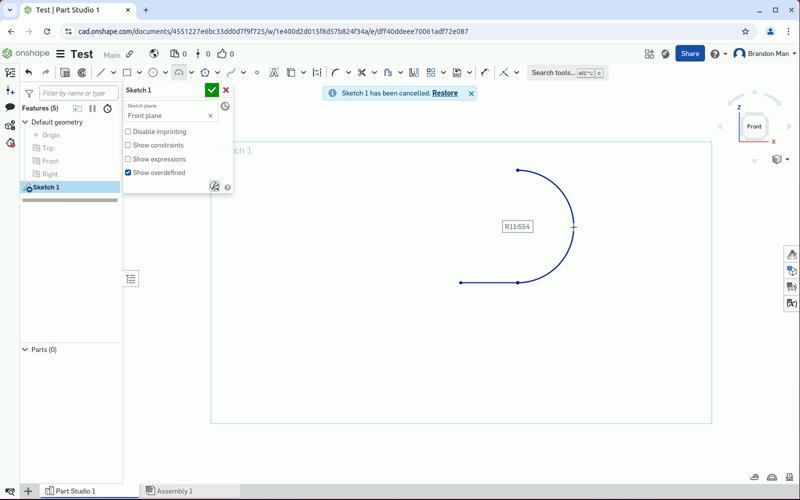
key(esc)
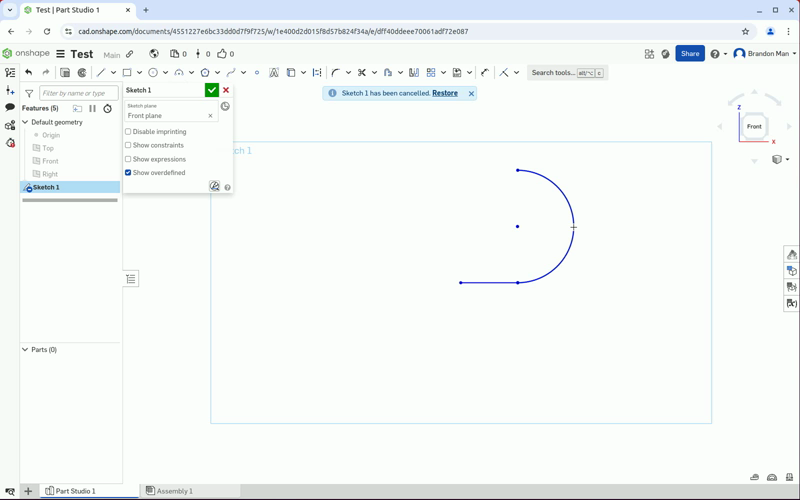
key(l)
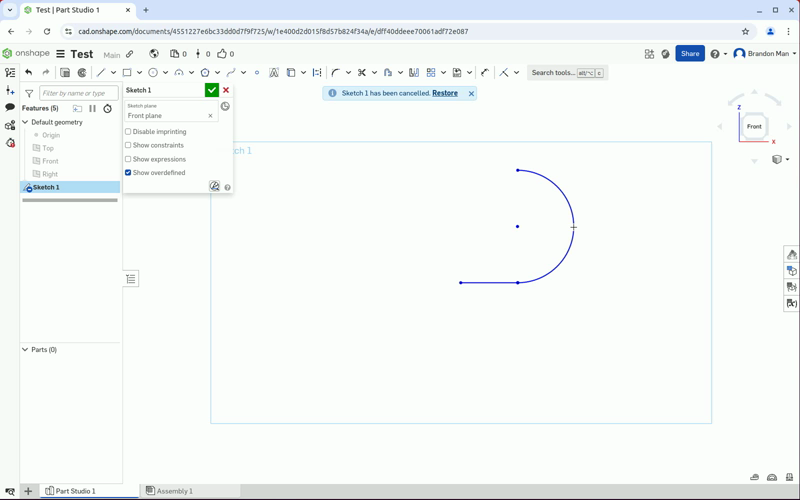
mouse_move(517, 170)
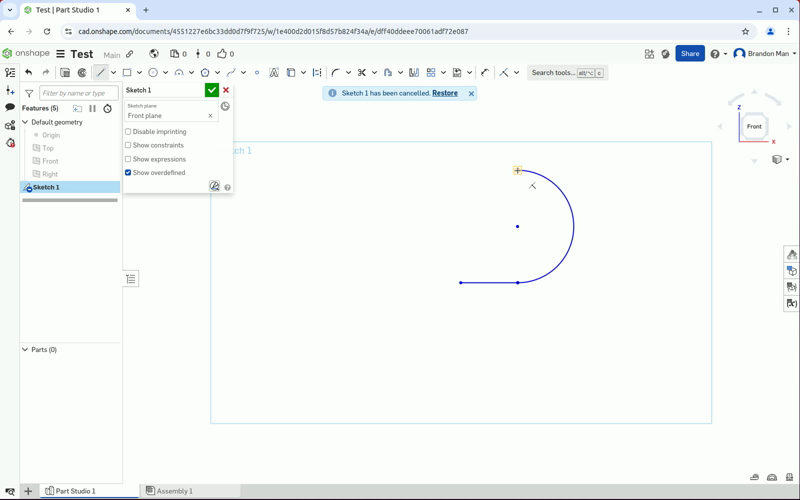
click(517, 170)
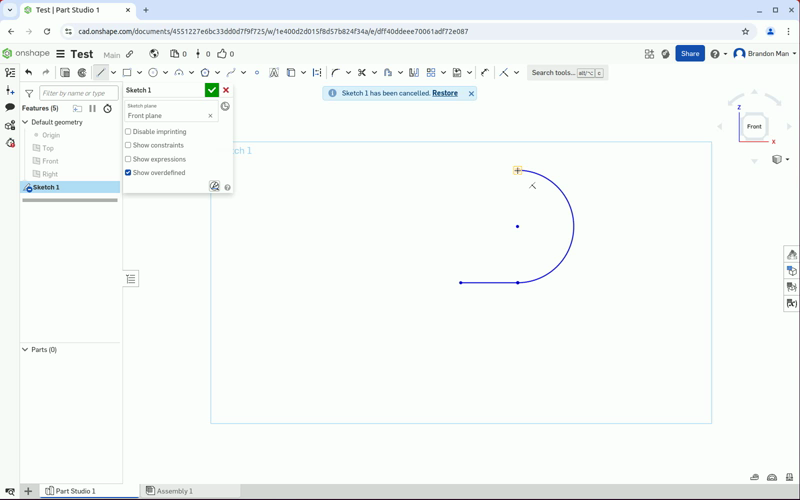
key_down(shift)
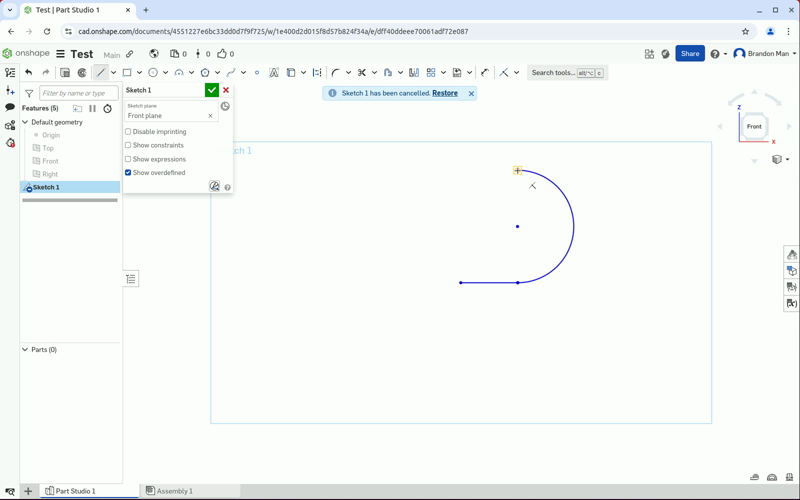
mouse_move(547, 170)
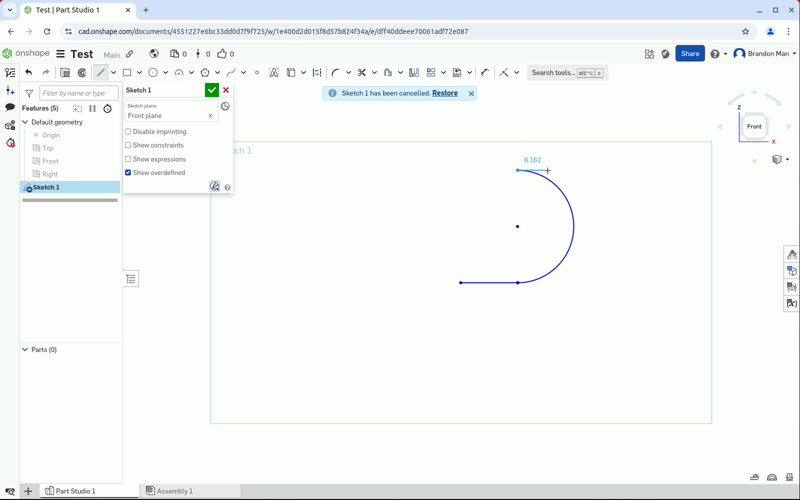
mouse_move(460, 170)
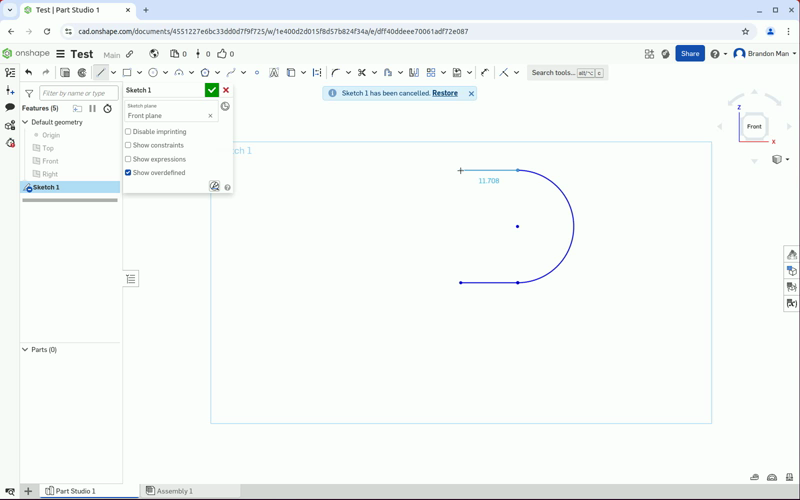
click(460, 170)
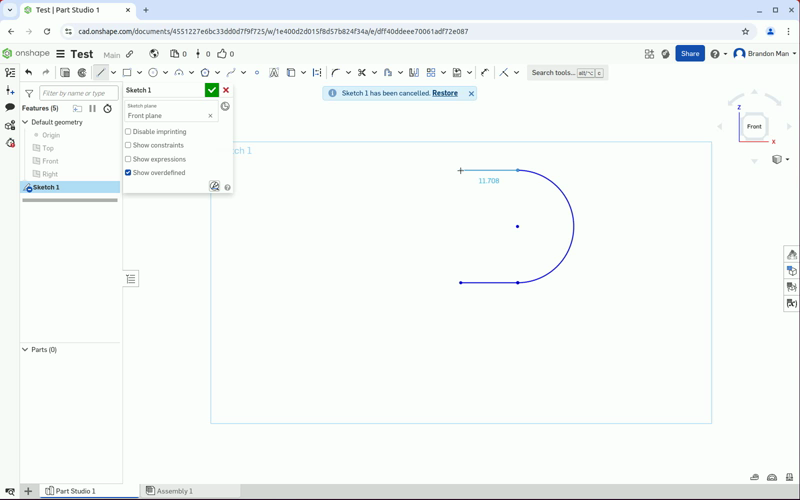
key_up(shift)
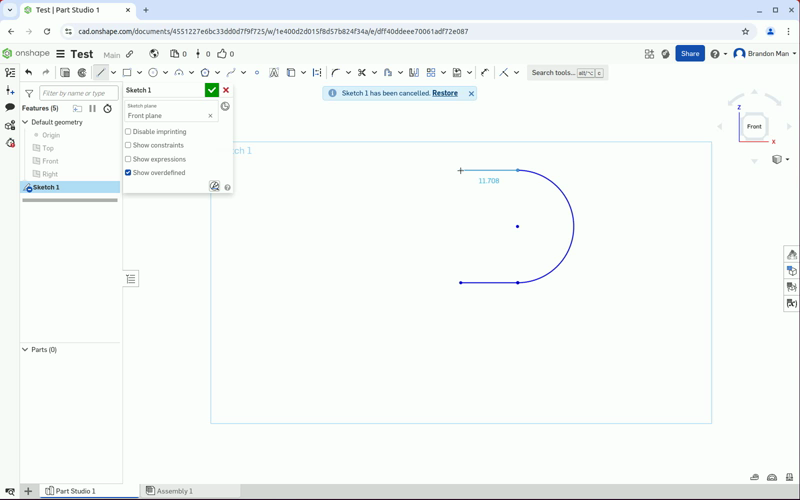
key_down(shift)
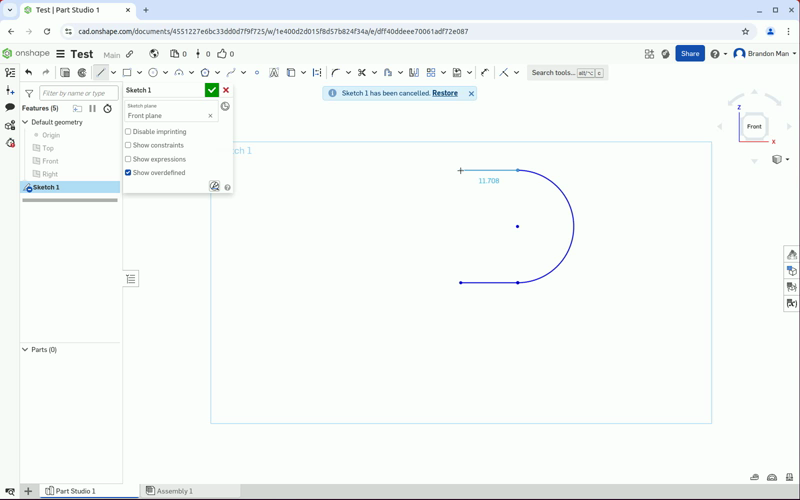
mouse_move(460, 282)
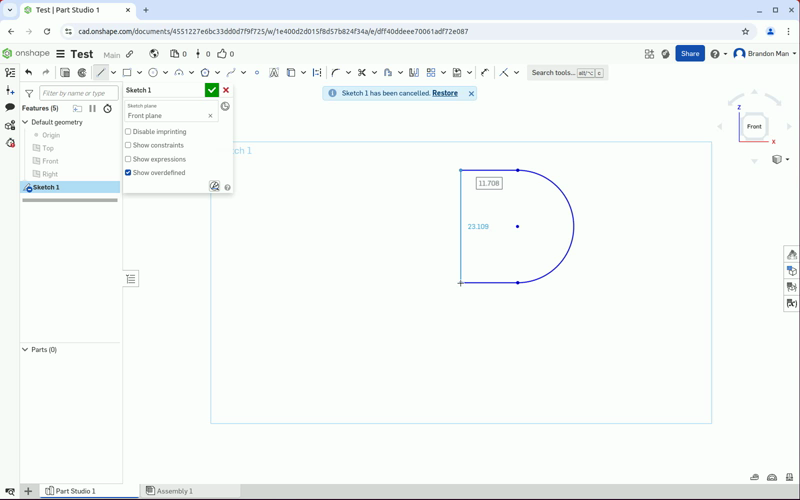
key_up(shift)
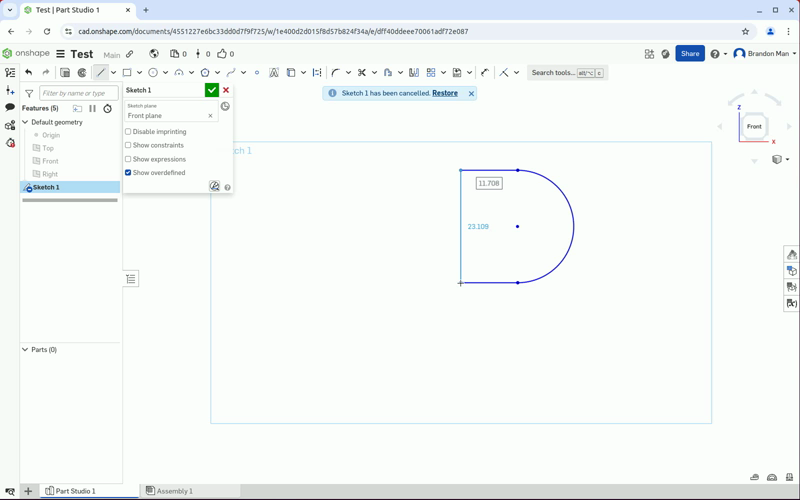
click(460, 282)
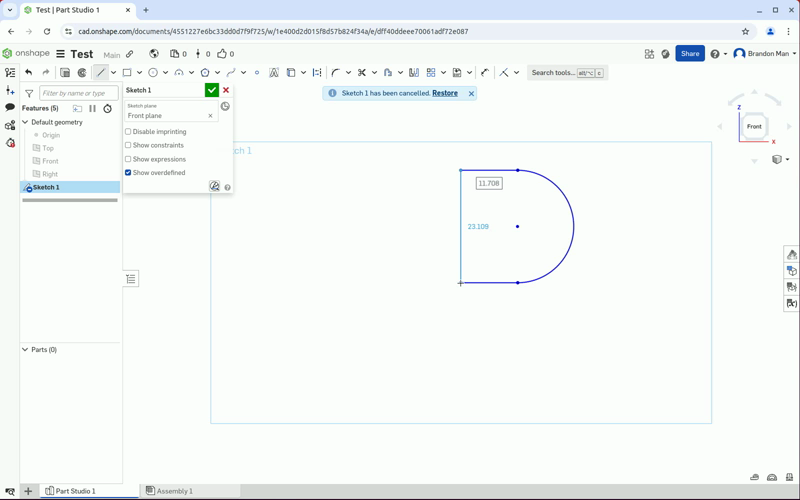
key(esc)
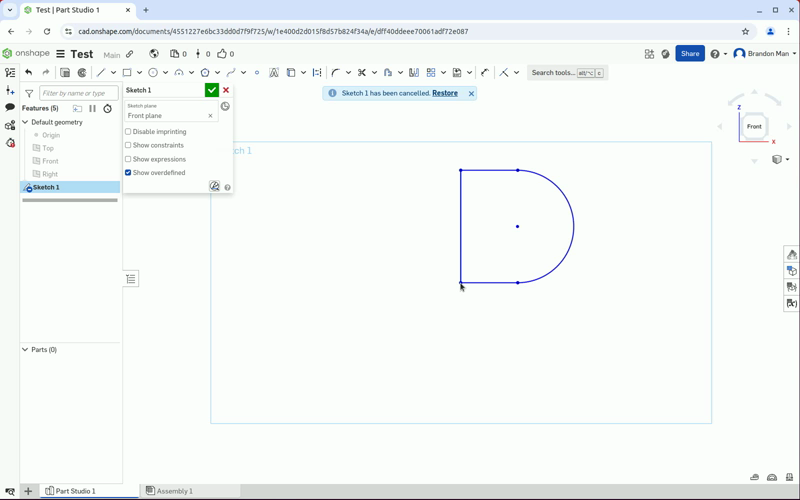
key(c)
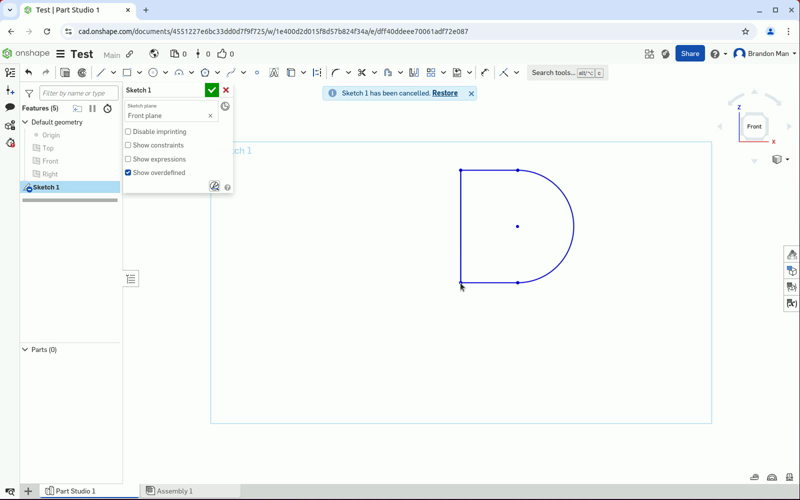
key_down(shift)
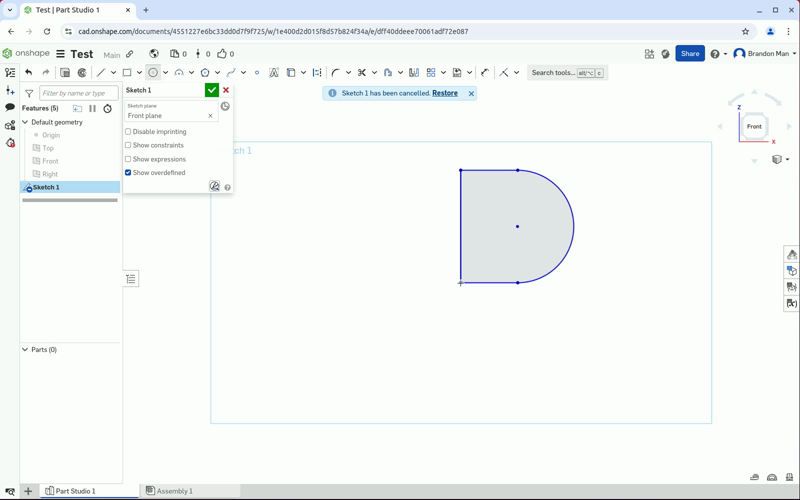
mouse_move(517, 226)
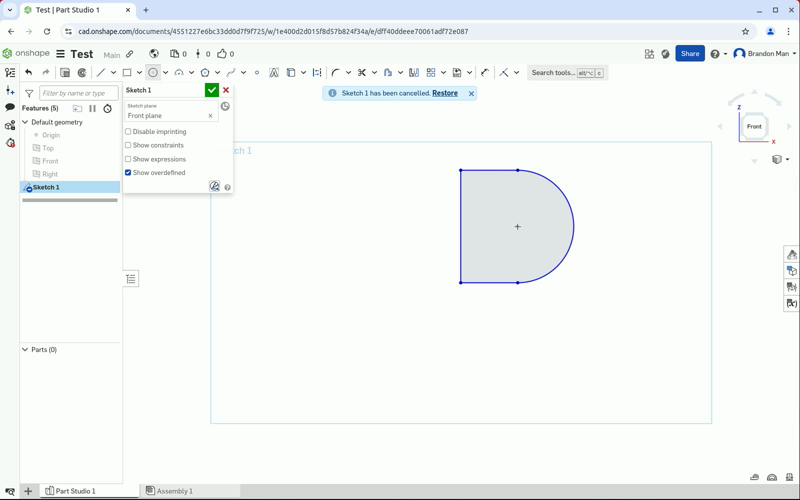
scroll(6)
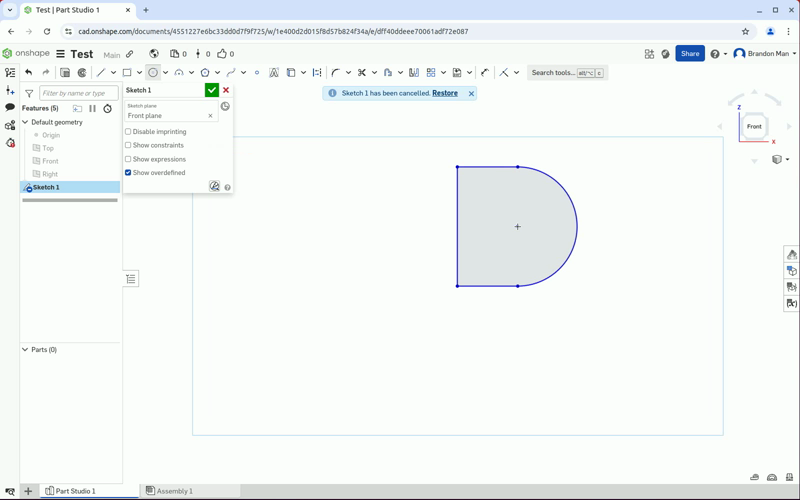
scroll(6)
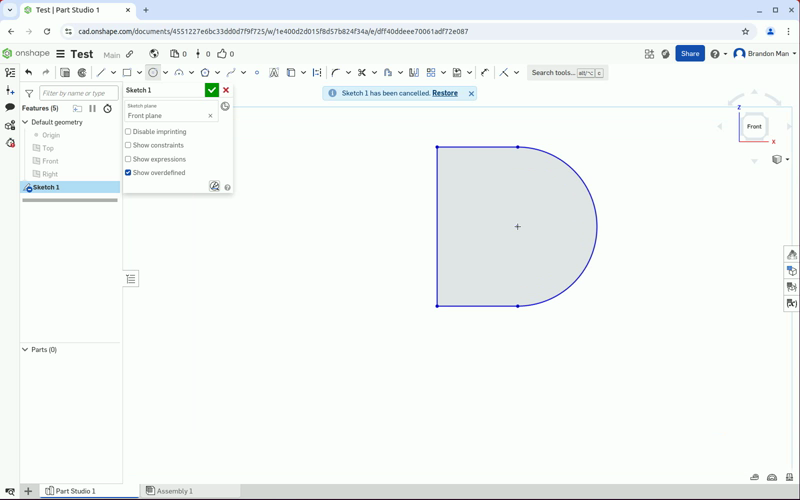
scroll(6)
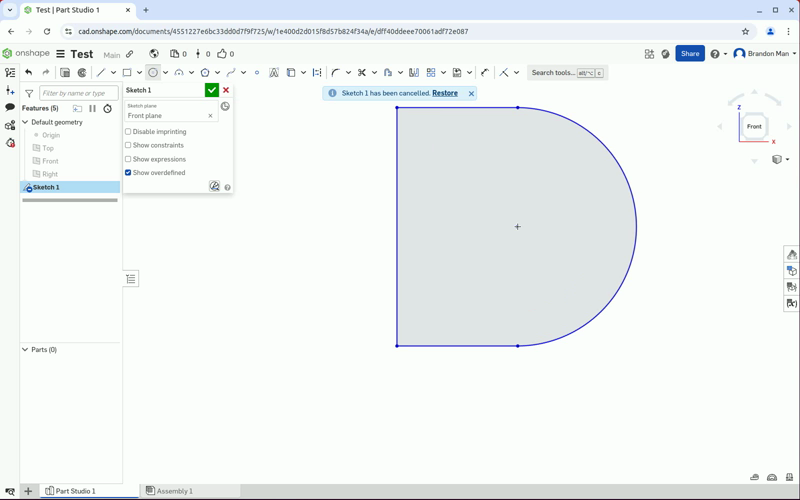
scroll(6)
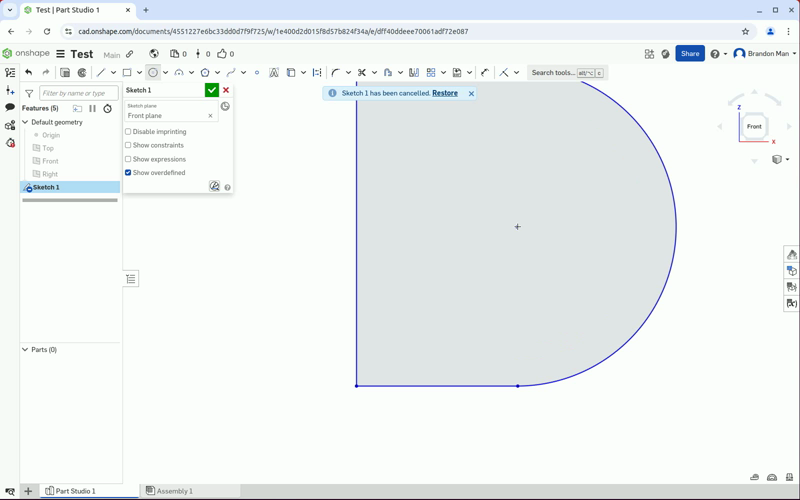
scroll(6)
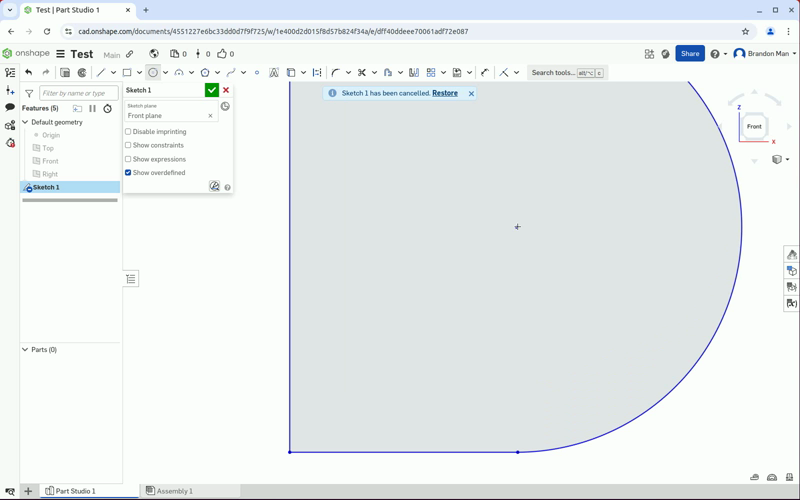
scroll(6)
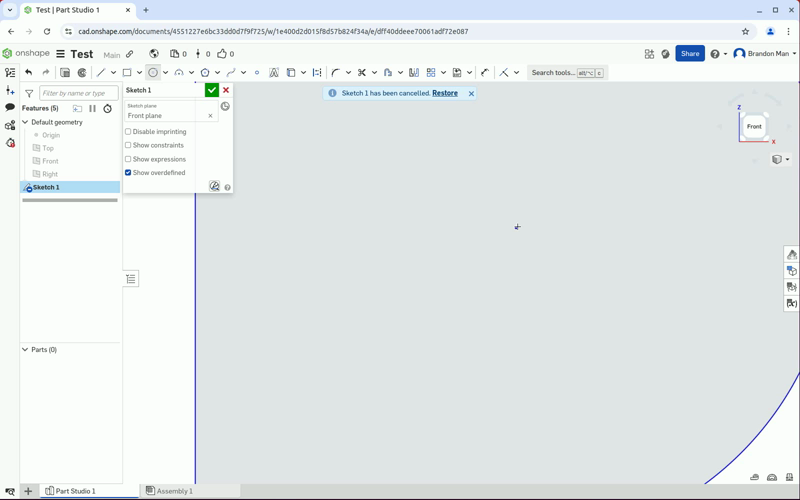
scroll(6)
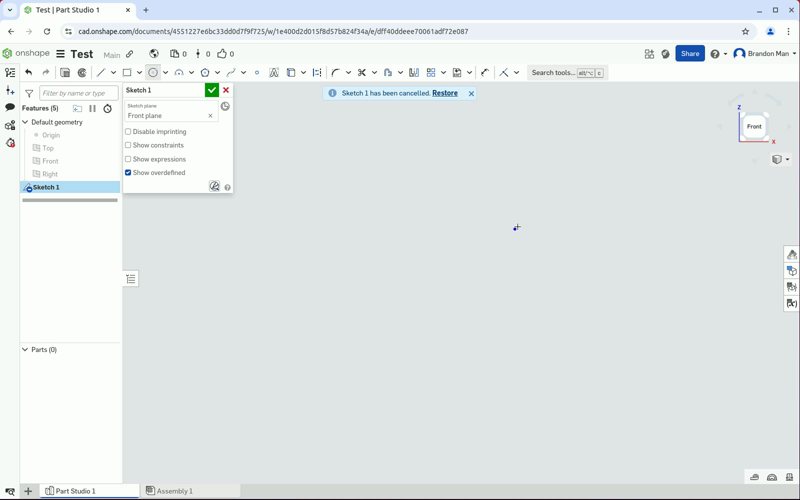
click(517, 226)
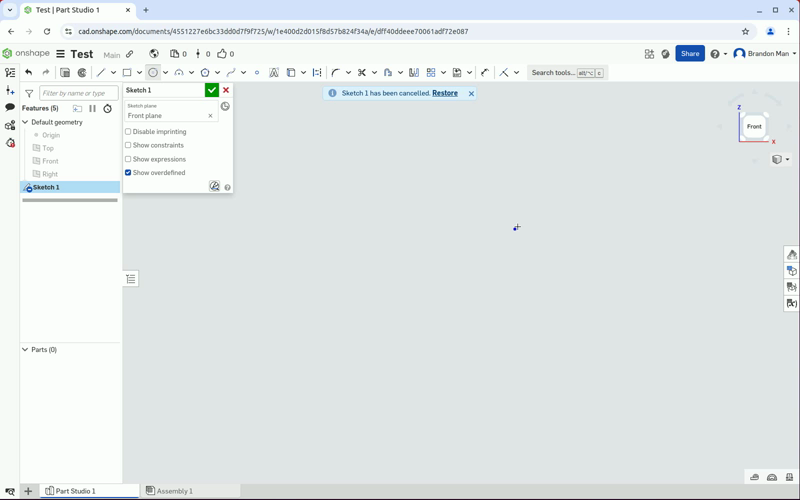
scroll(-6)
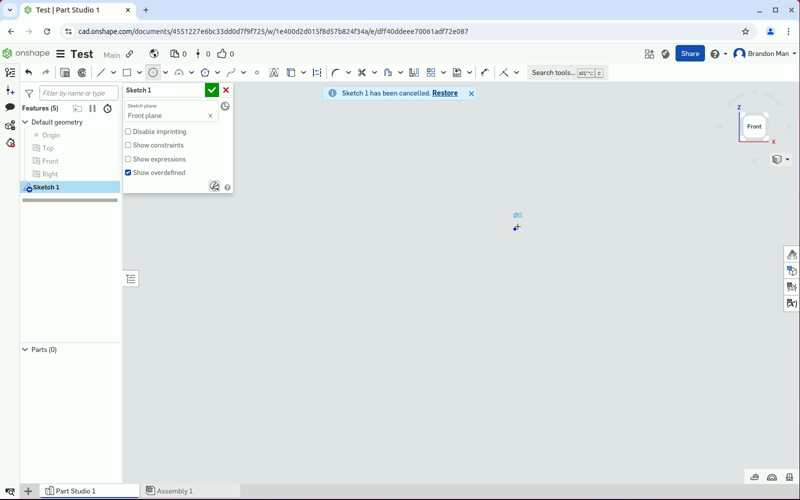
scroll(-6)
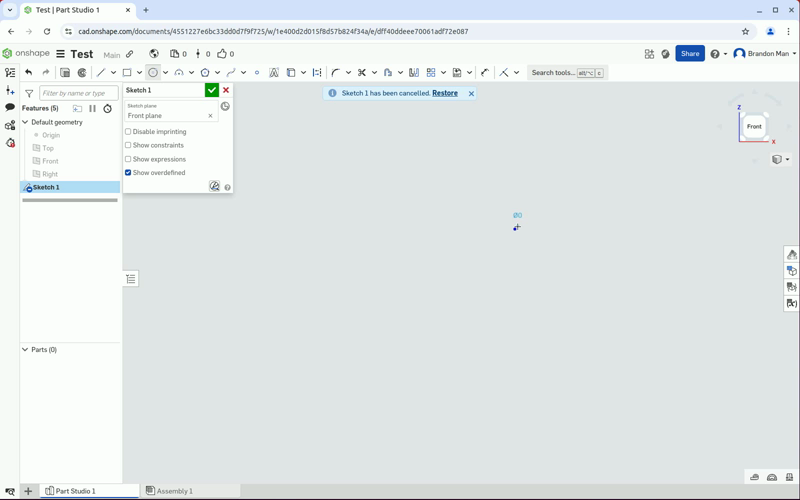
scroll(-6)
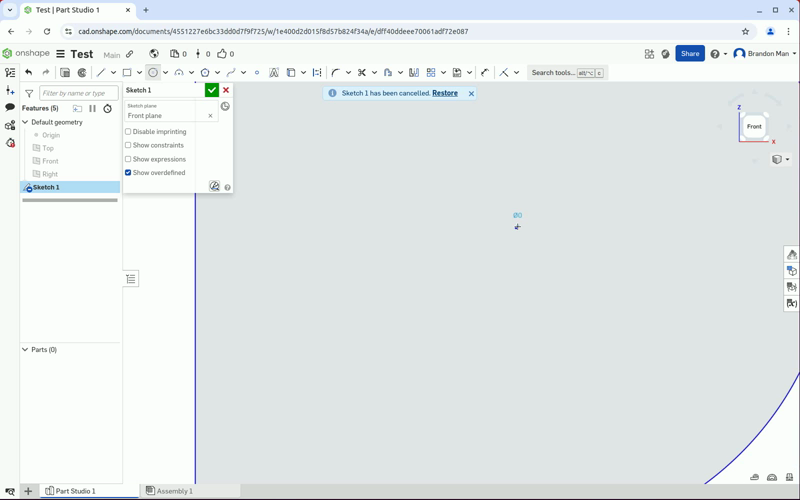
scroll(-6)
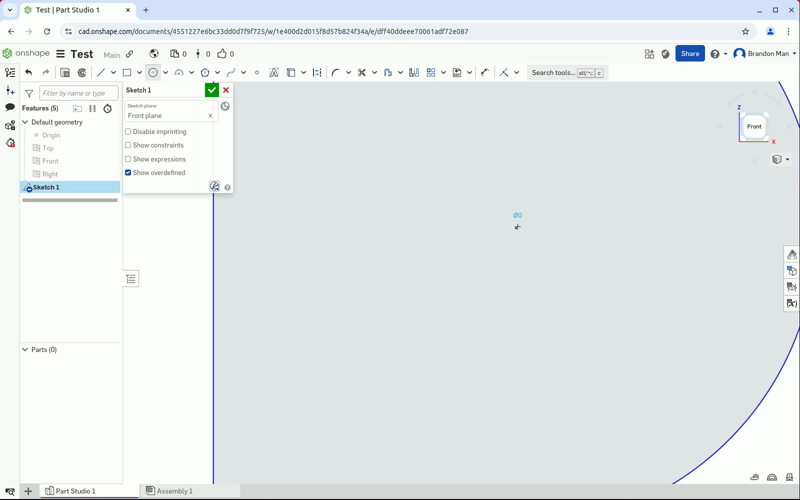
scroll(-6)
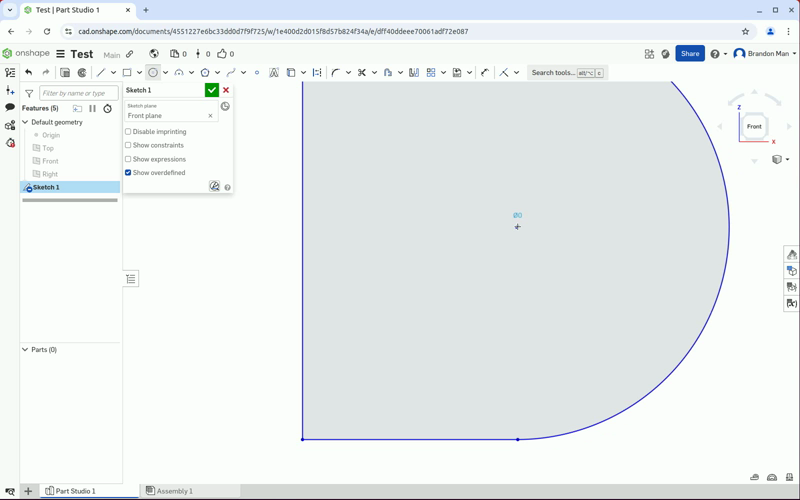
scroll(-6)
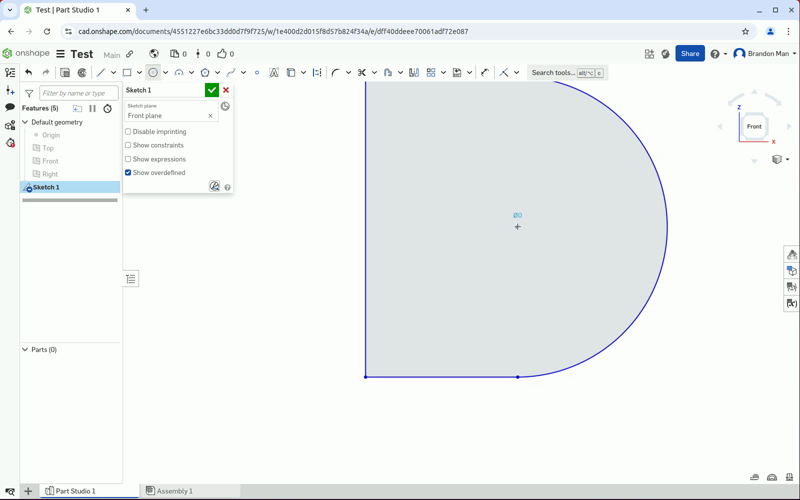
scroll(-6)
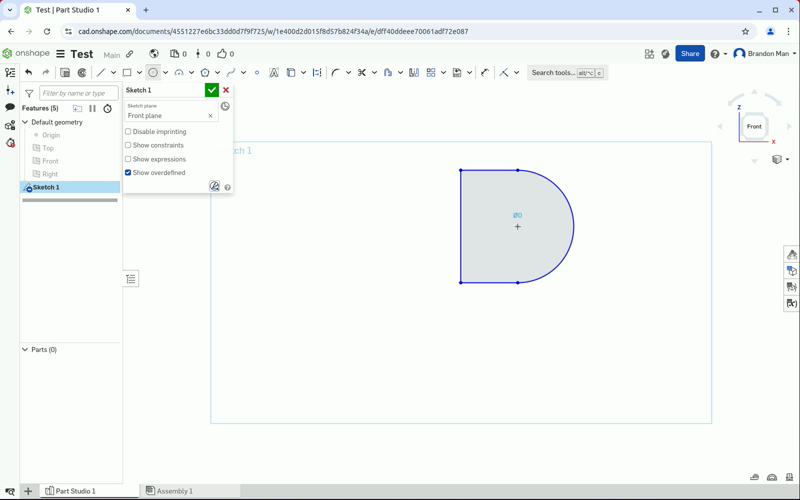
key_up(shift)
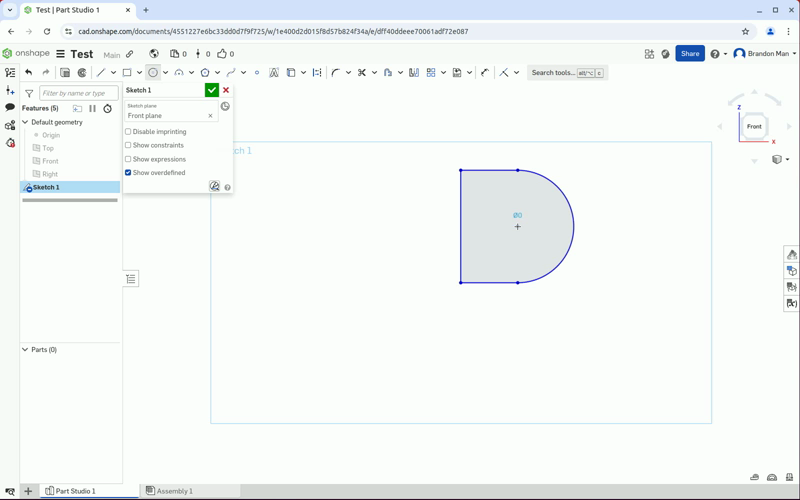
mouse_move(546, 226)
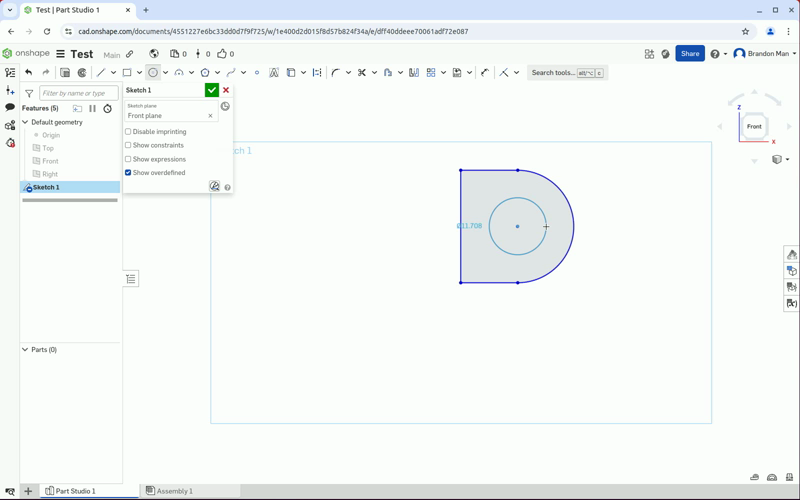
click(546, 226)
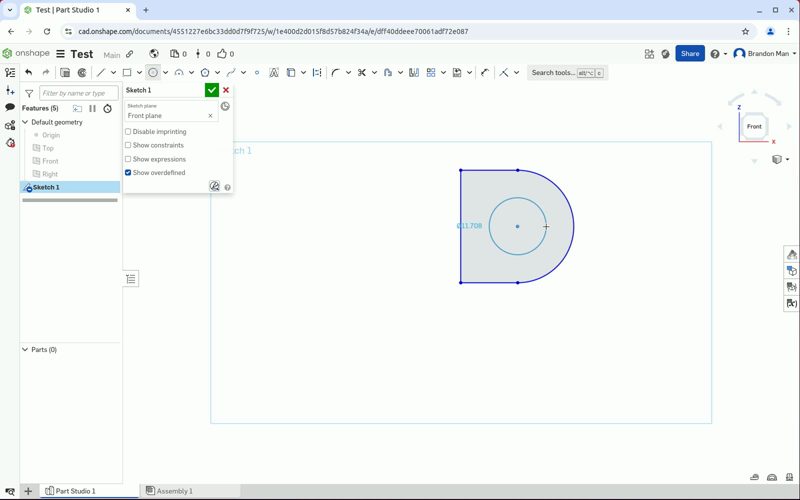
key(esc)
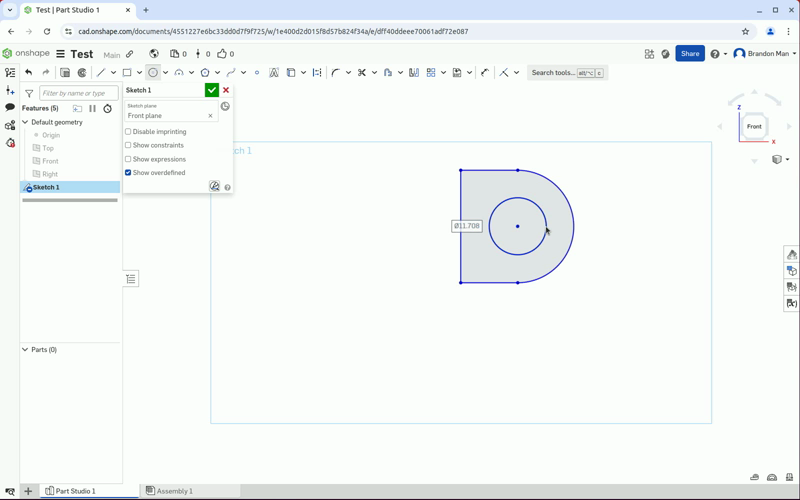
mouse_move(514, 260)
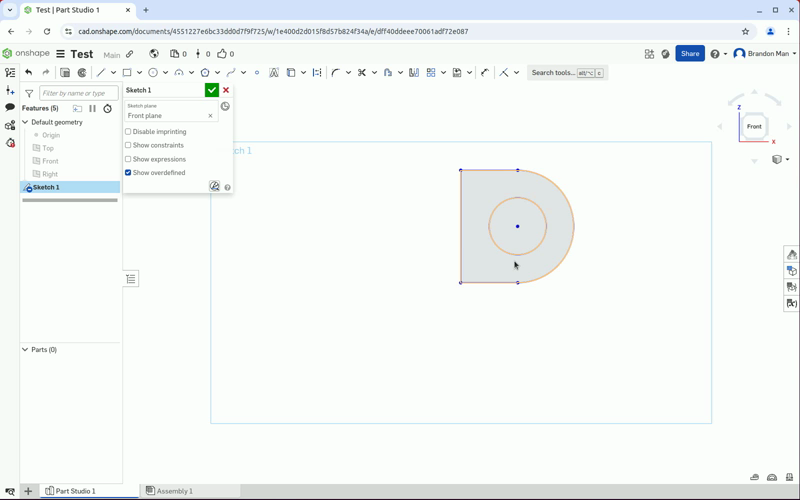
click(514, 260)
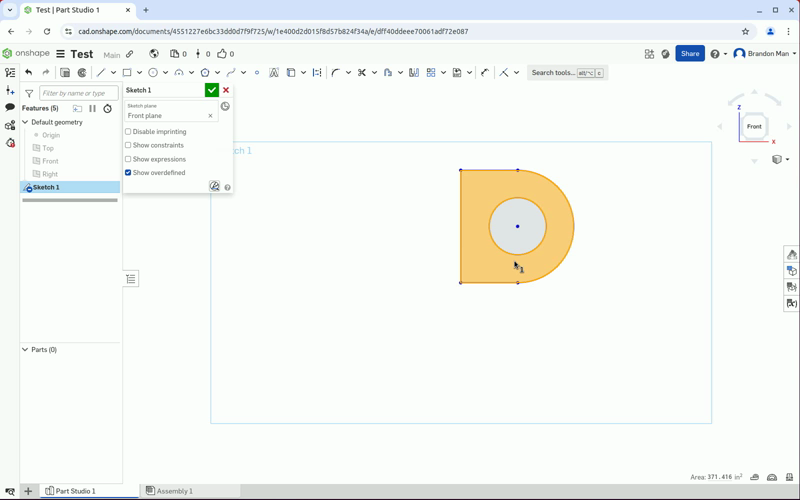
mouse_move(73, 352)
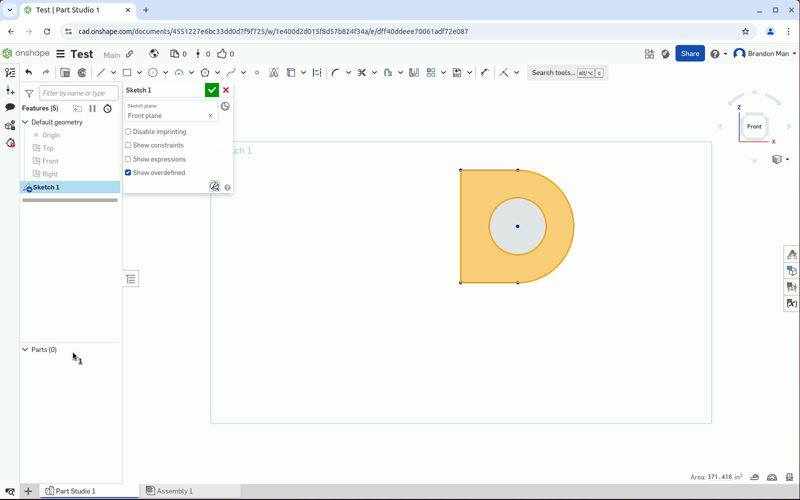
key(shift+y)
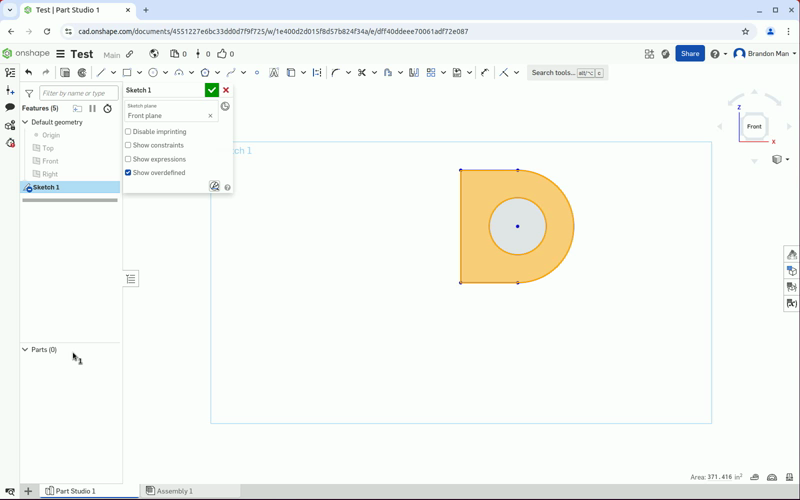
key(shift+e)
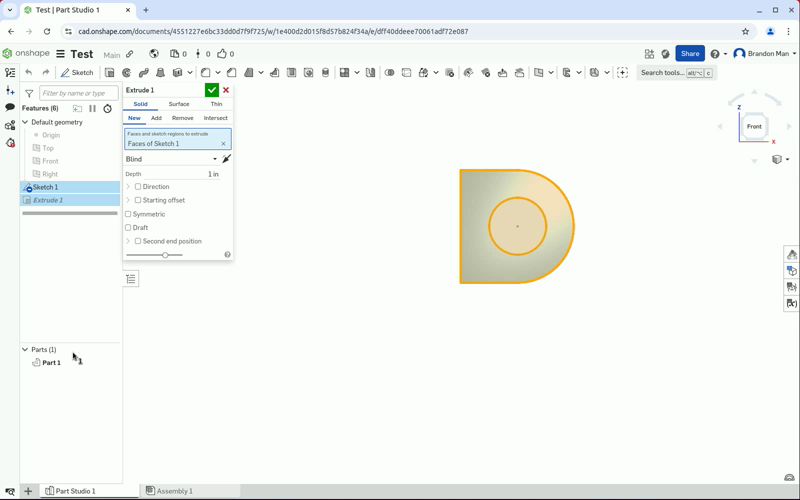
mouse_move(143, 106)
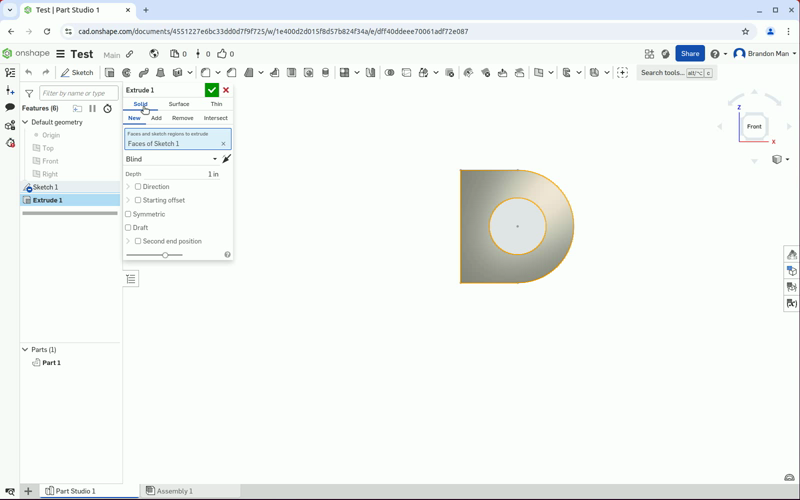
click(143, 106)
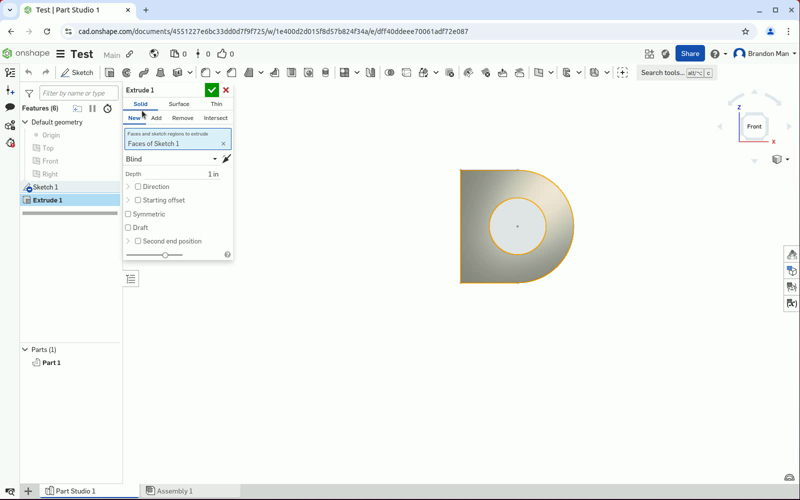
mouse_move(137, 120)
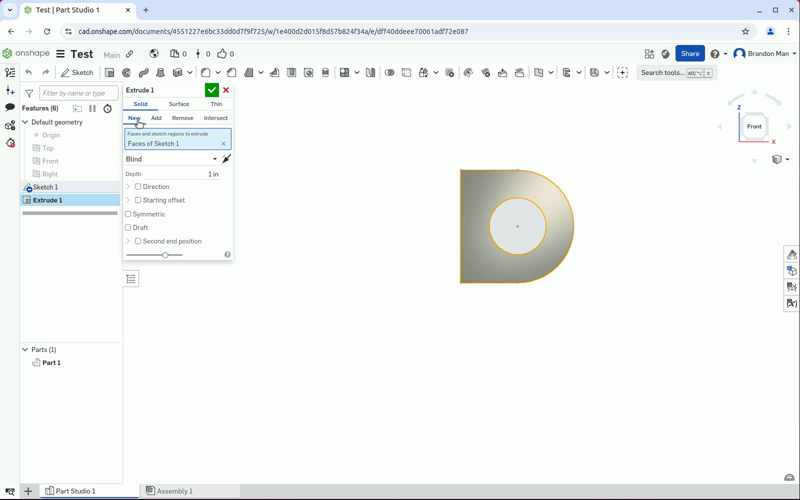
click(137, 120)
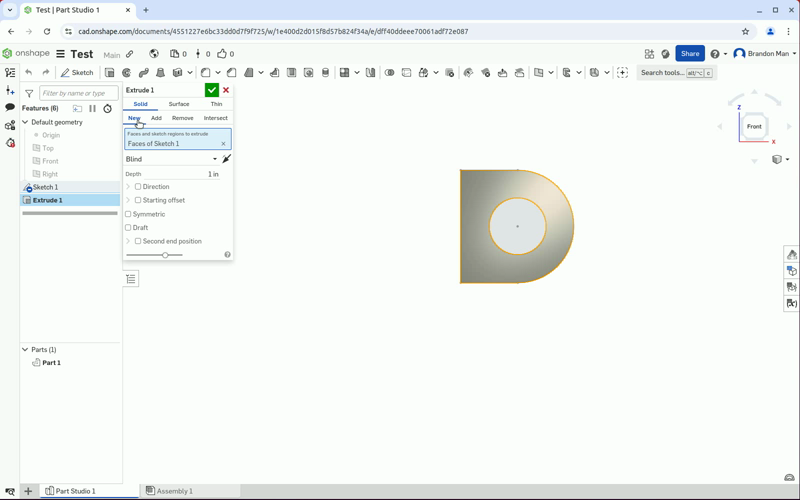
key(tab, 4)
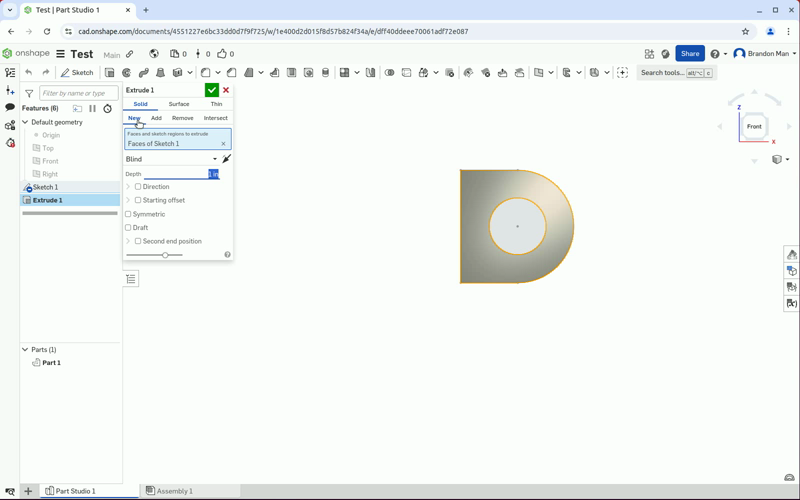
text(11.554)
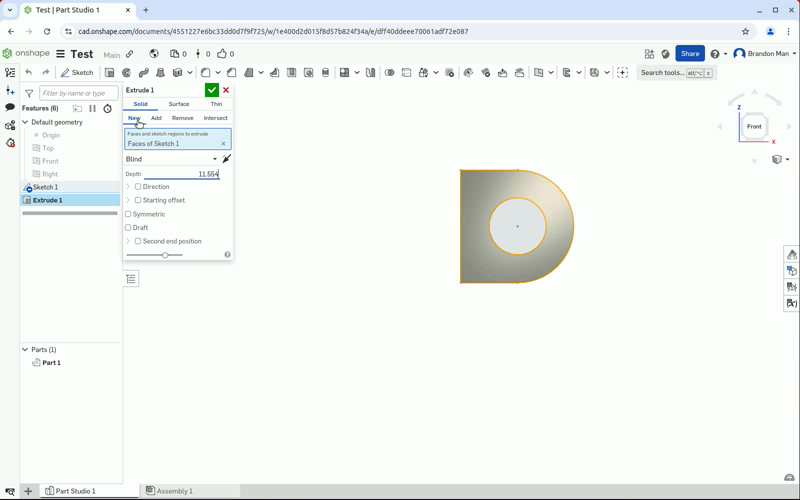
key(enter)
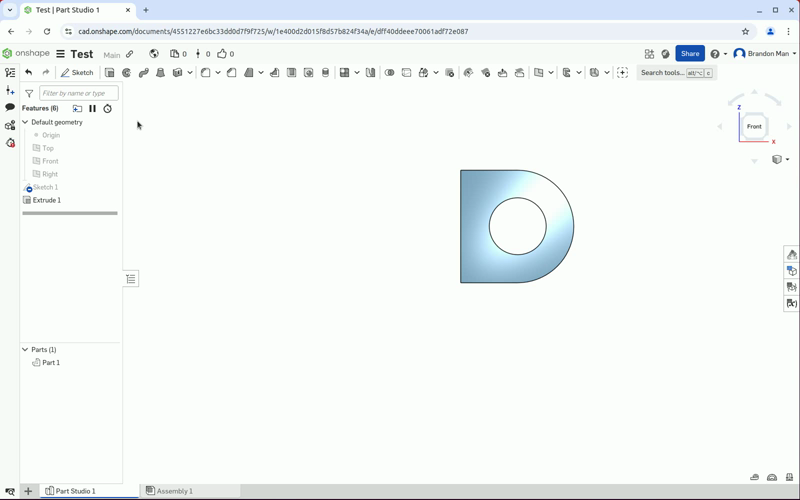
key(shift+h)
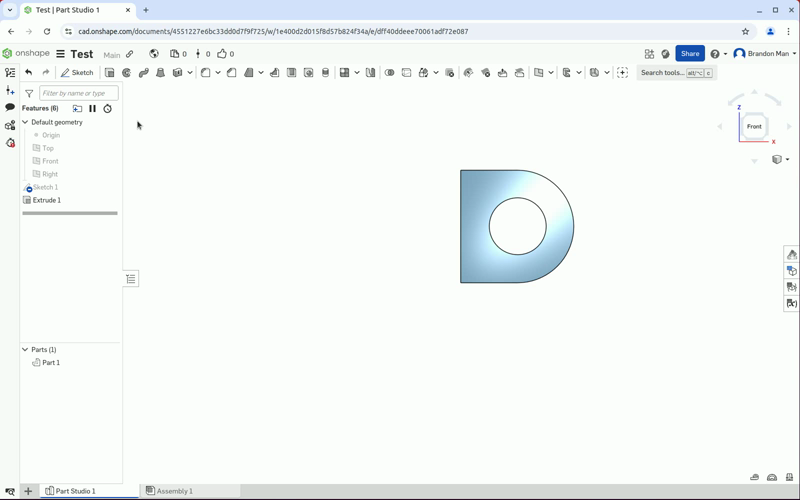
key(shift+h)
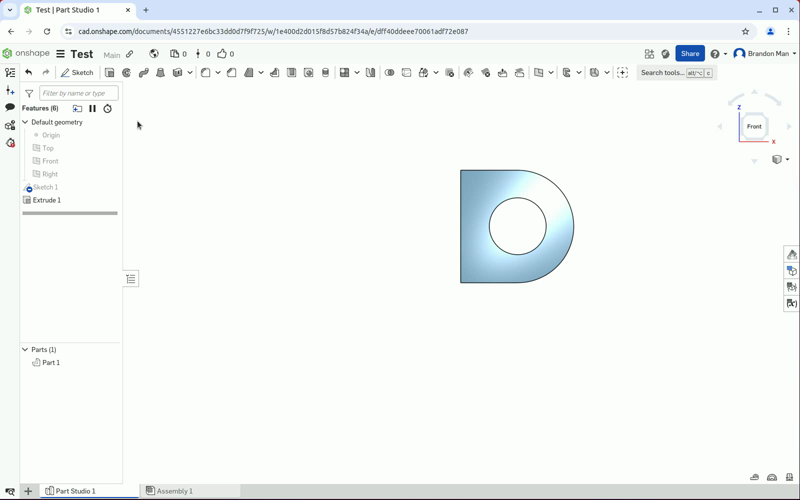
mouse_move(73, 189)
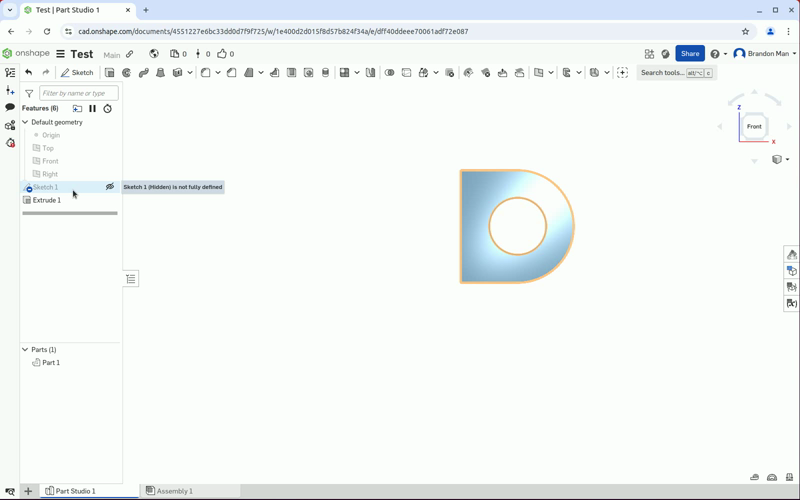
click(73, 189)
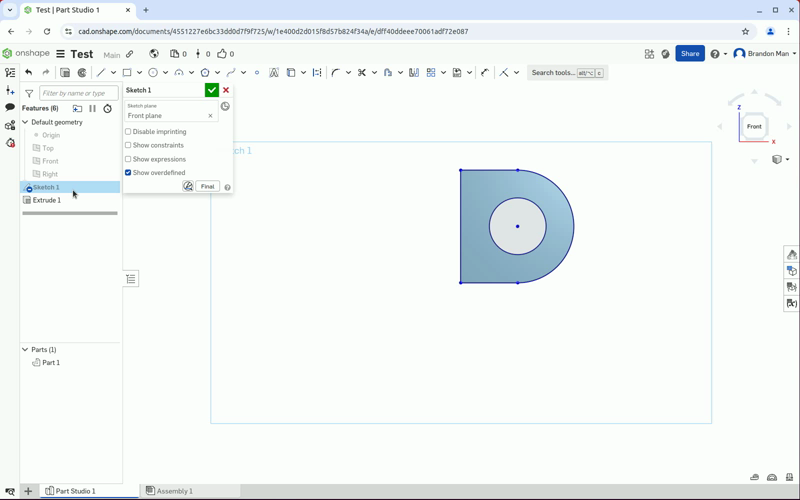
mouse_move(229, 92)
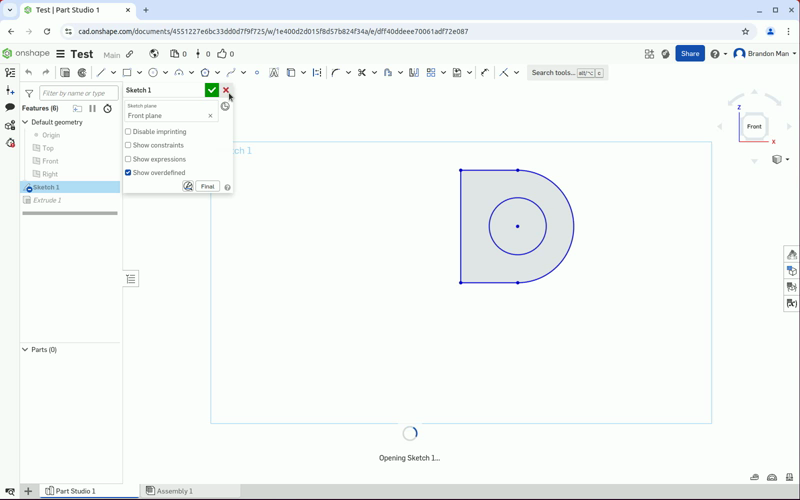
click(229, 92)
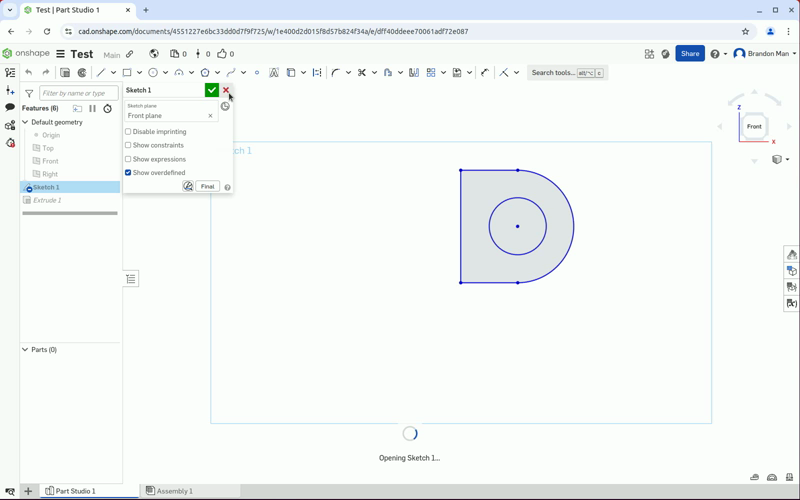
key(shift+s)
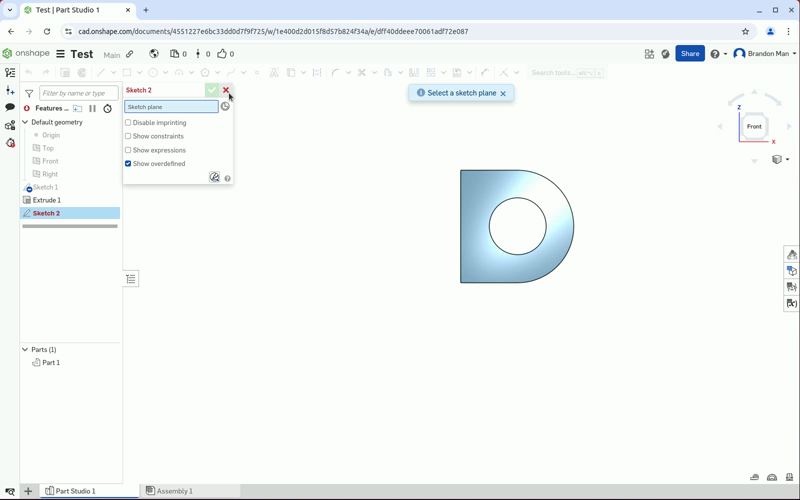
mouse_move(73, 163)
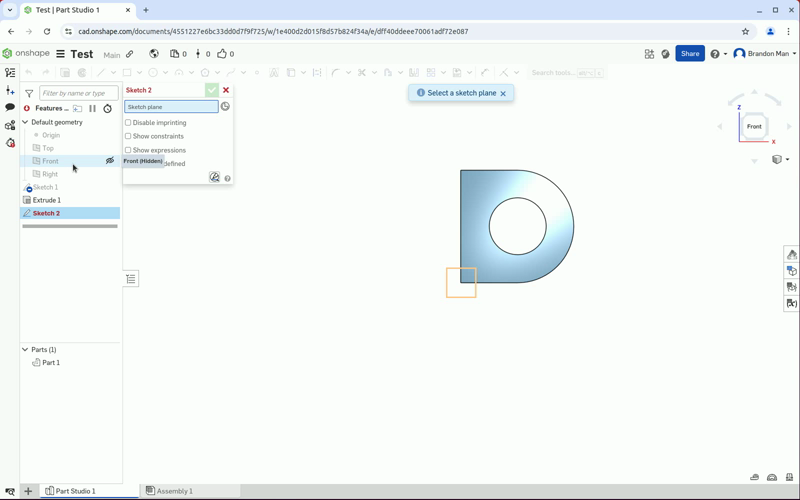
click(73, 163)
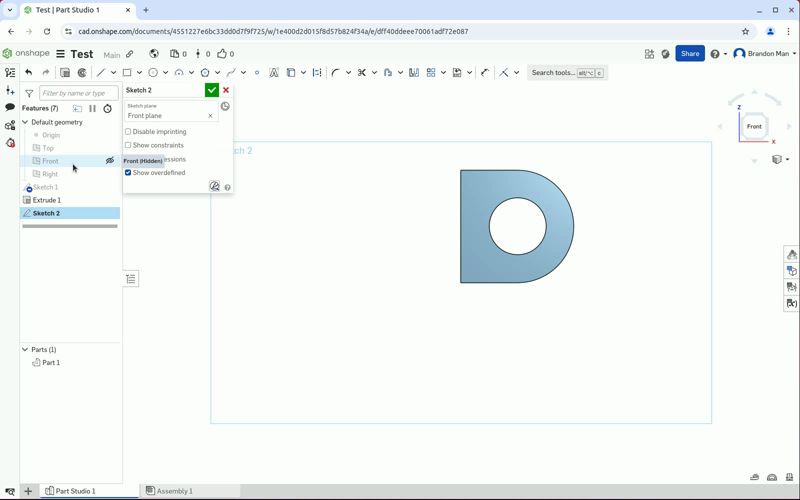
mouse_move(73, 352)
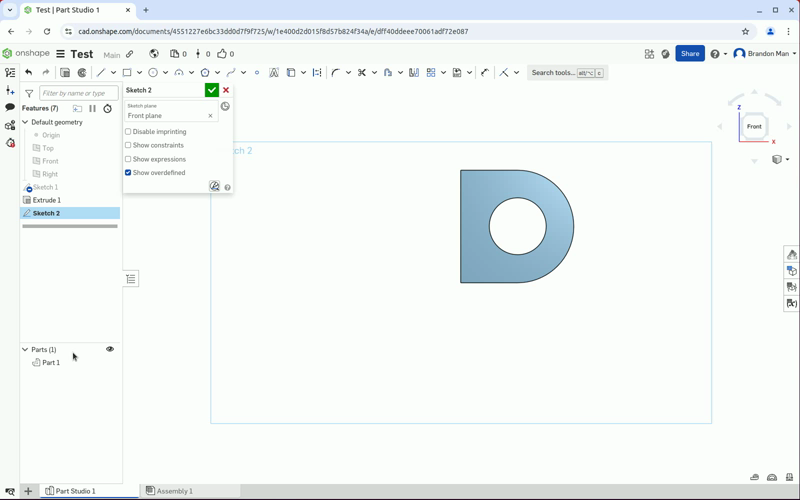
key(y)
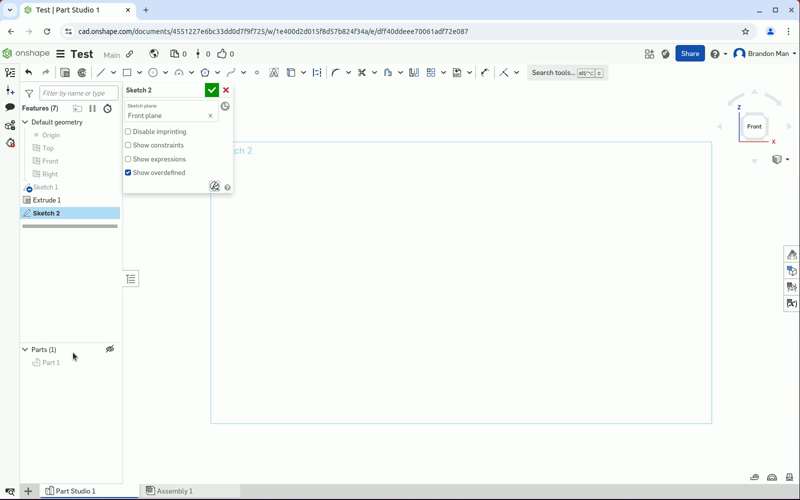
key(l)
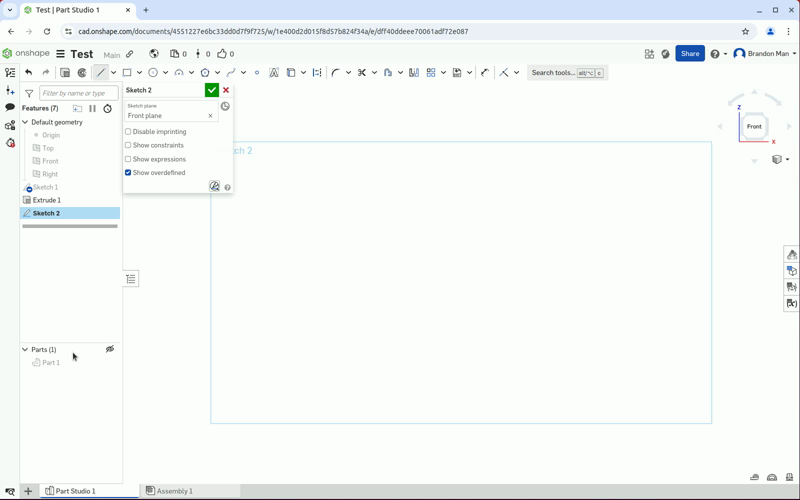
key_down(shift)
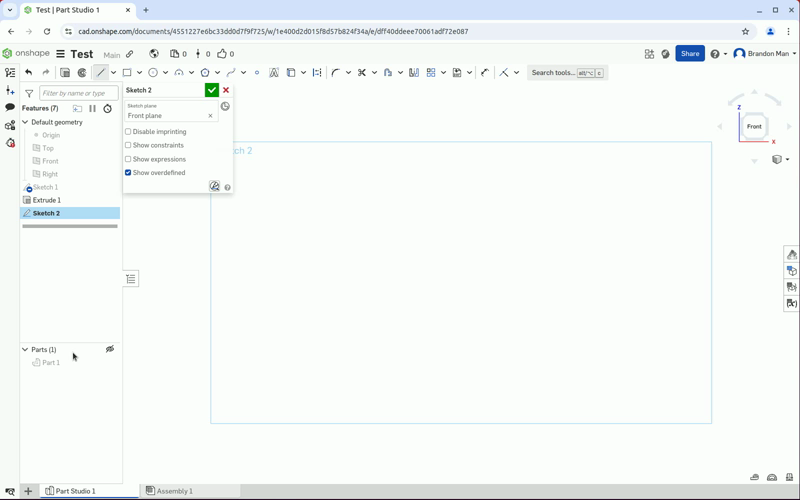
mouse_move(404, 282)
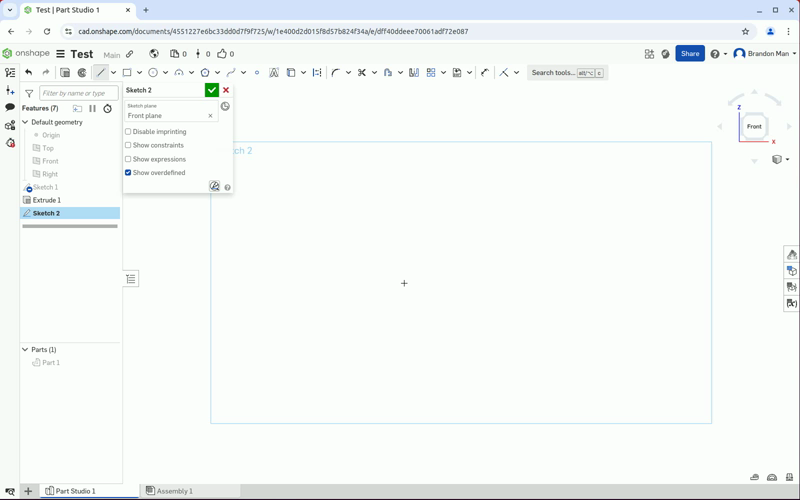
click(404, 282)
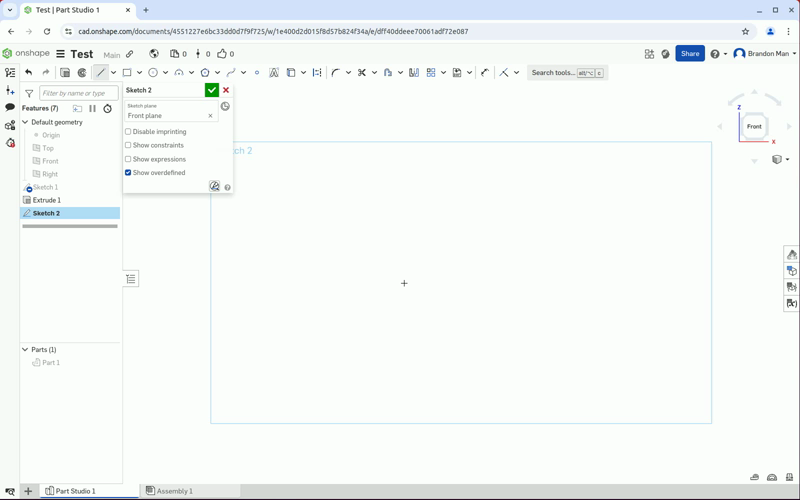
key_up(shift)
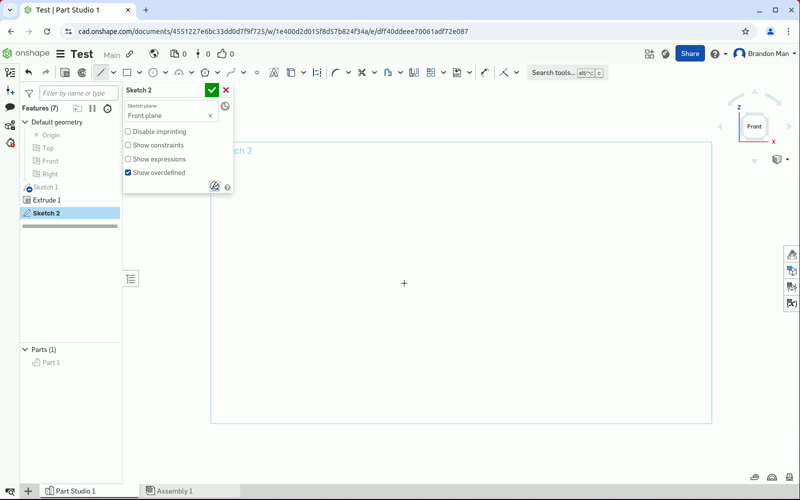
key_down(shift)
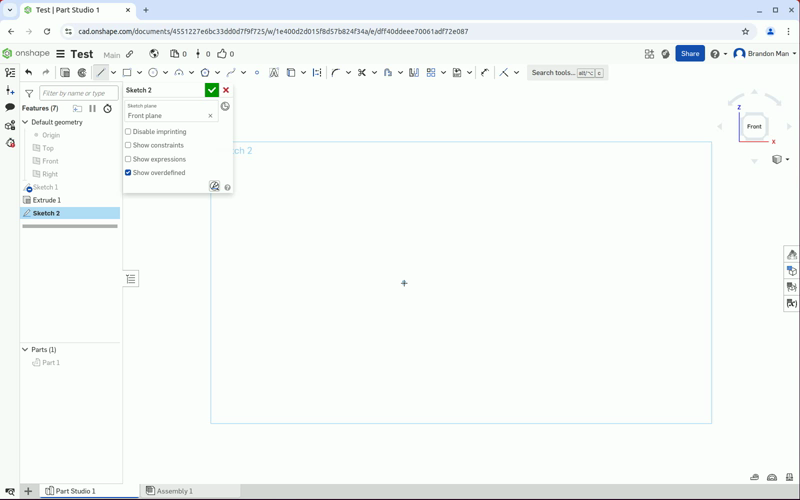
mouse_move(434, 282)
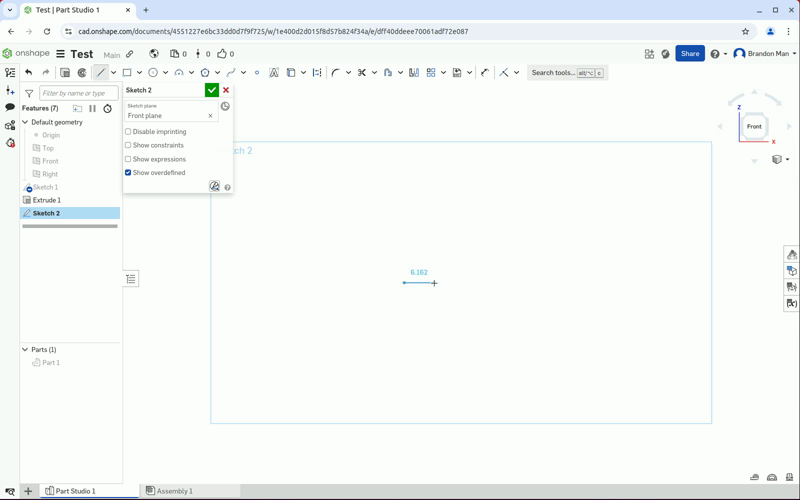
mouse_move(461, 282)
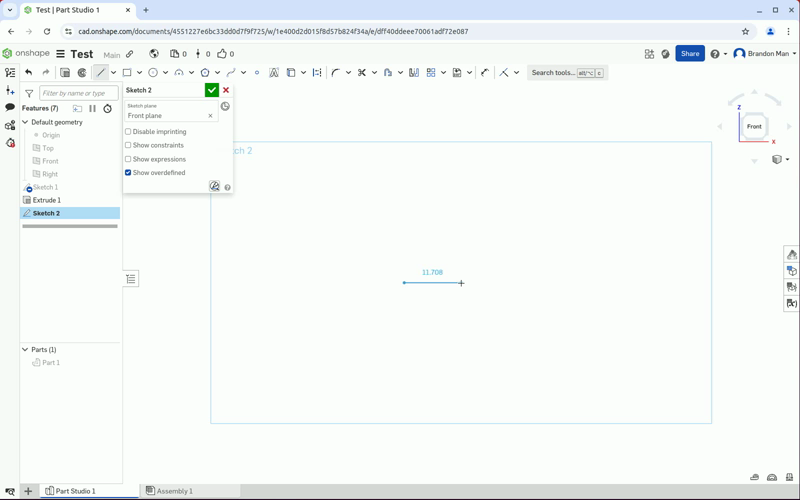
click(461, 282)
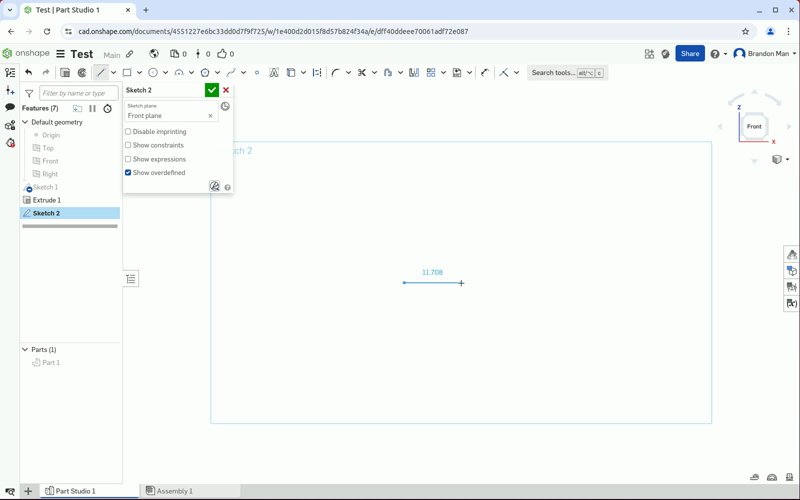
key_up(shift)
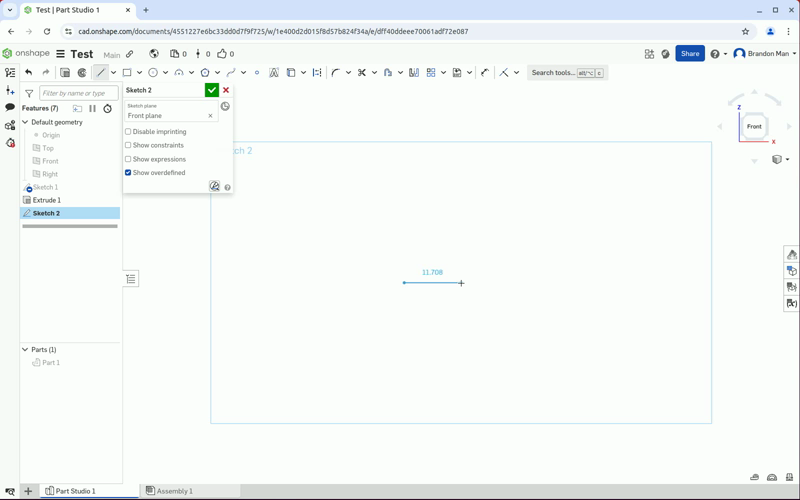
key_down(shift)
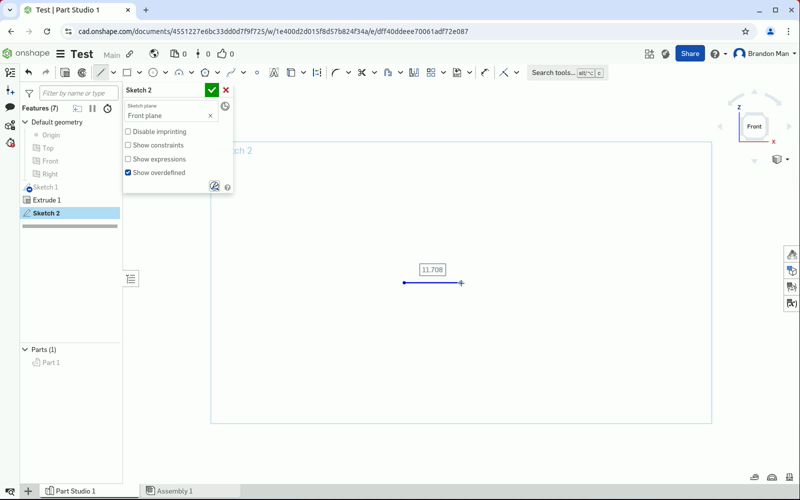
mouse_move(461, 170)
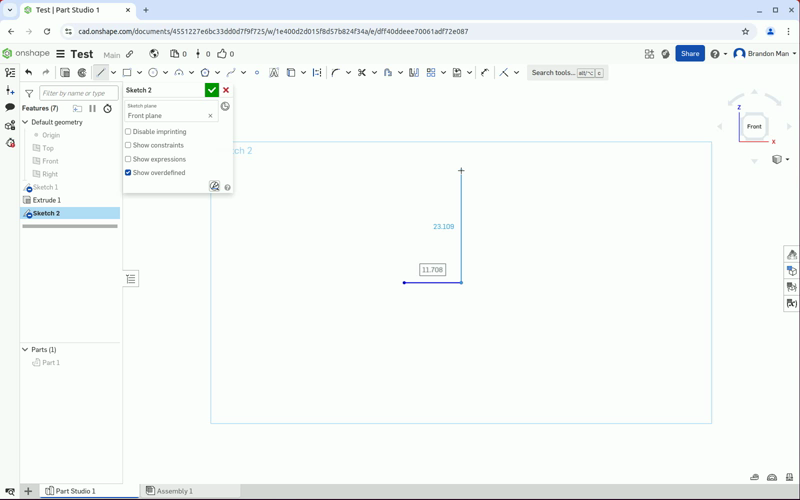
click(461, 170)
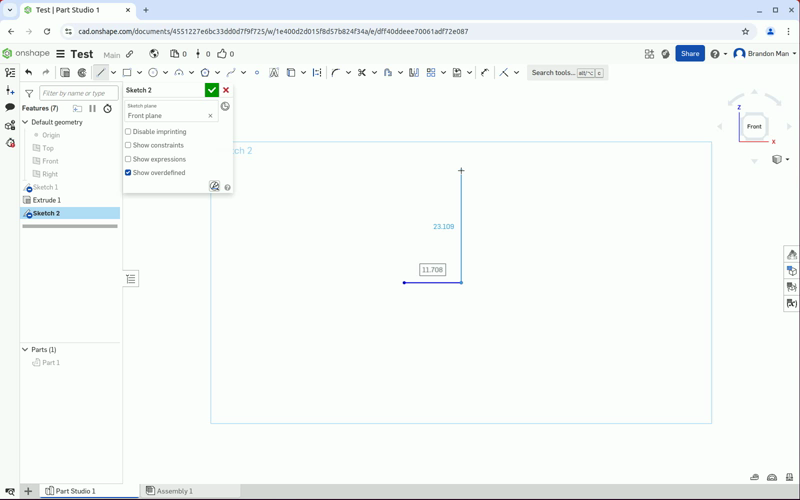
key_up(shift)
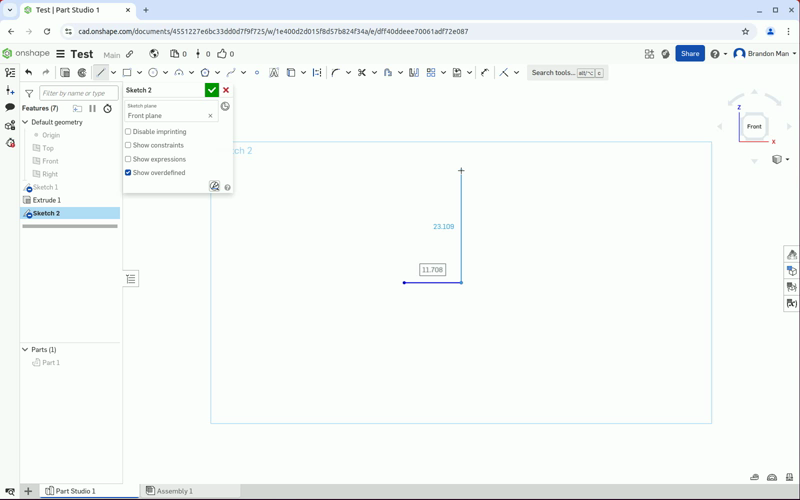
key_down(shift)
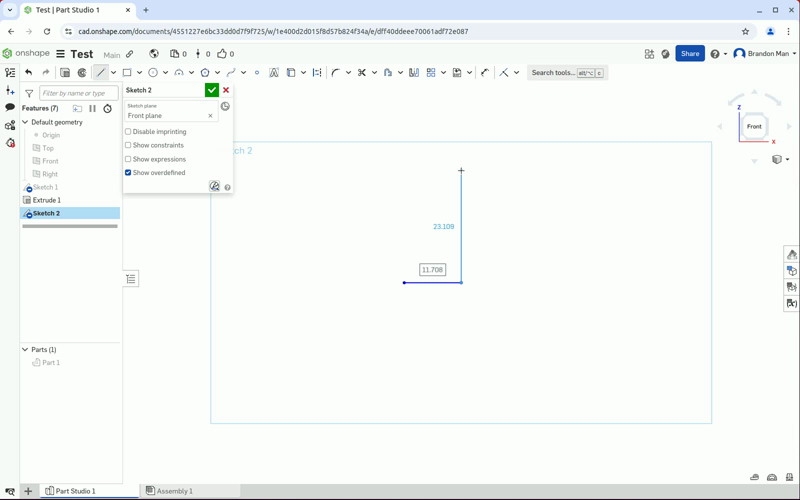
mouse_move(491, 170)
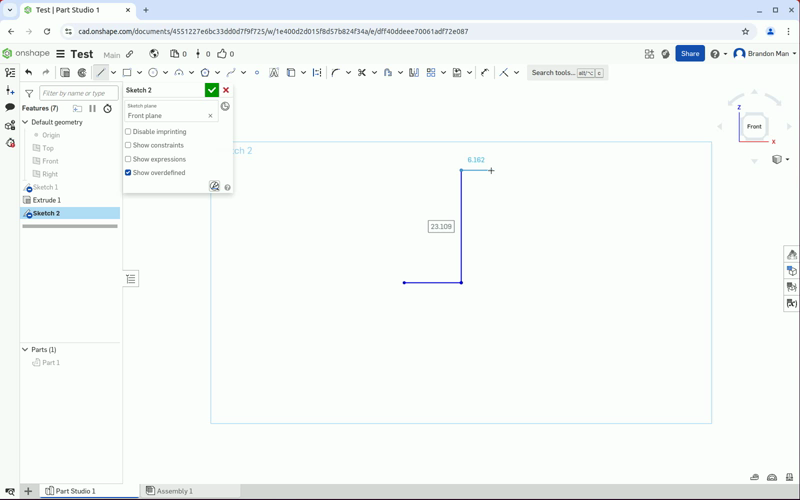
mouse_move(404, 170)
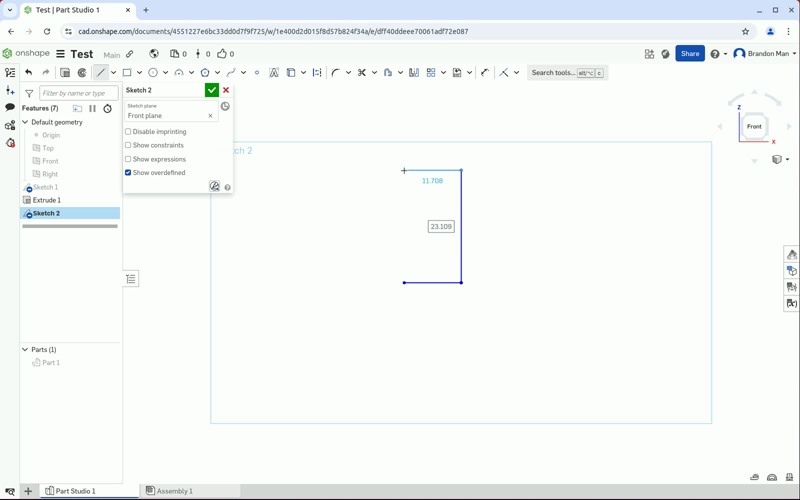
click(404, 170)
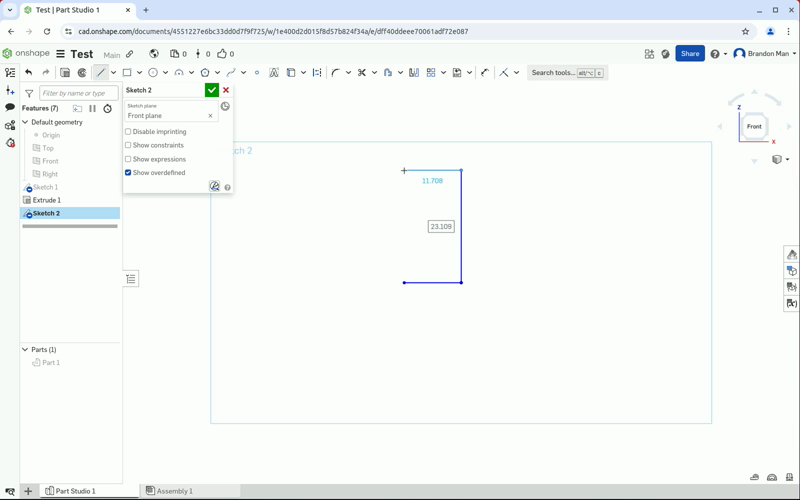
key_up(shift)
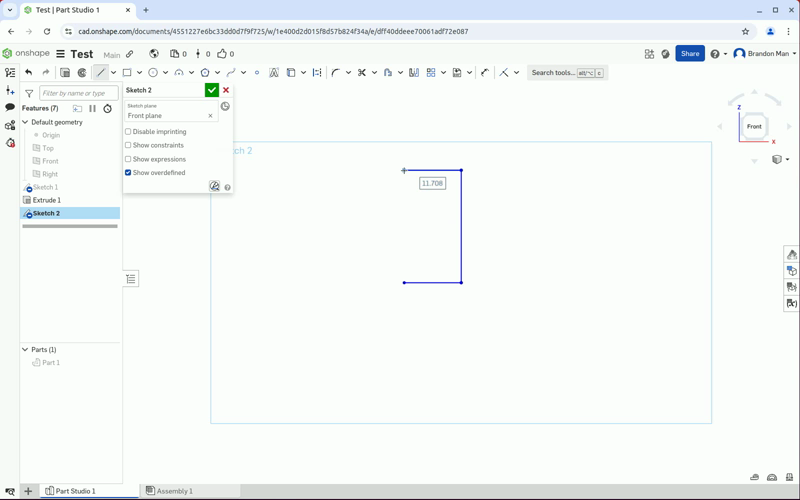
key_down(shift)
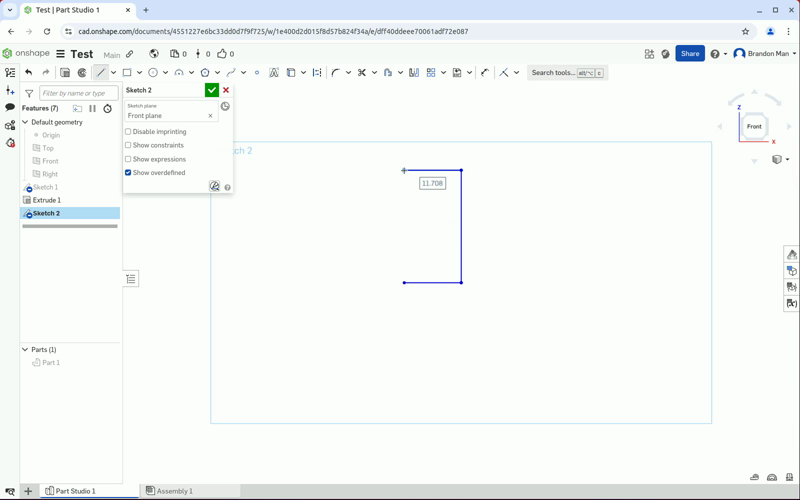
mouse_move(404, 282)
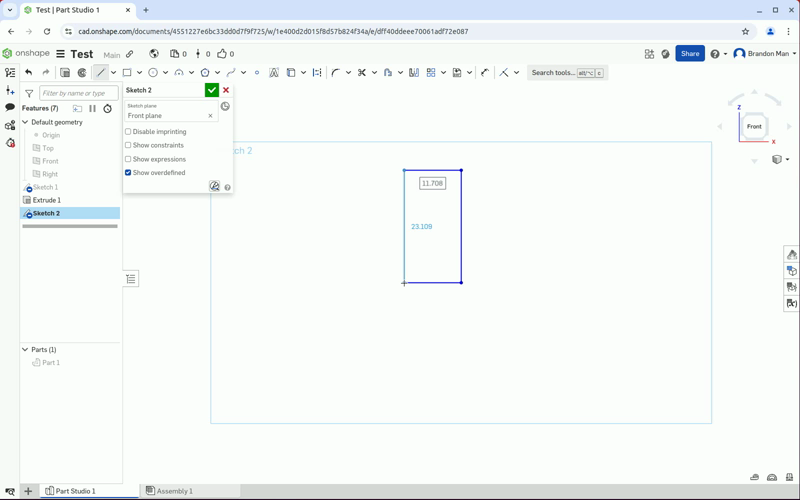
key_up(shift)
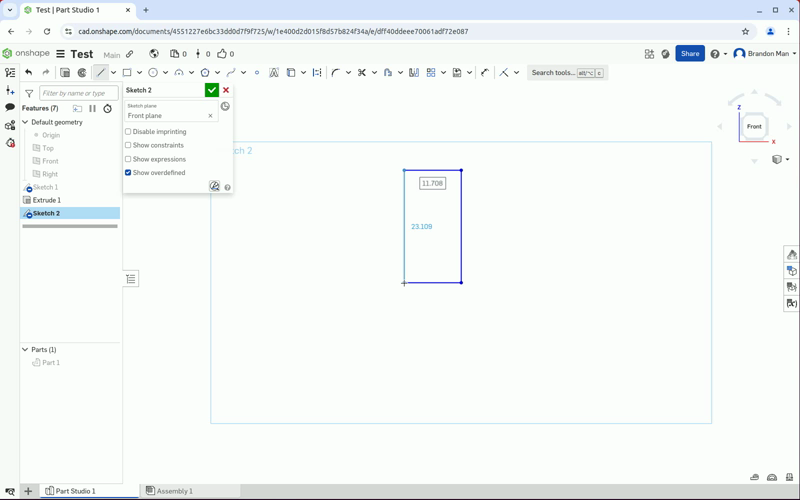
click(404, 282)
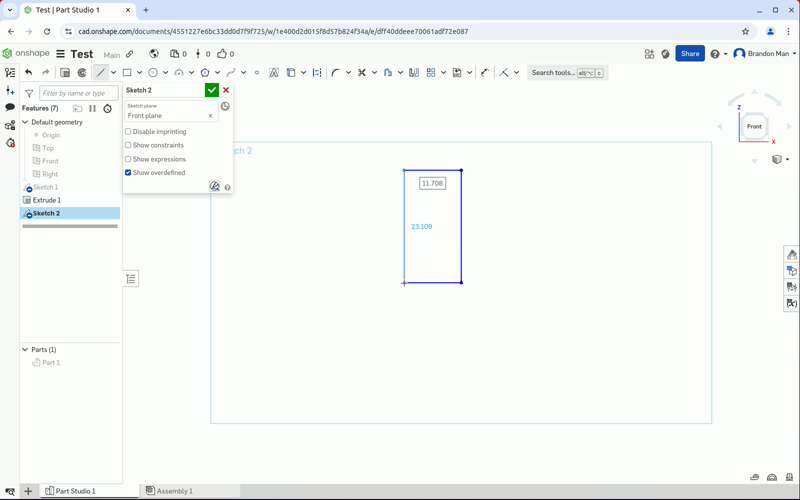
key(esc)
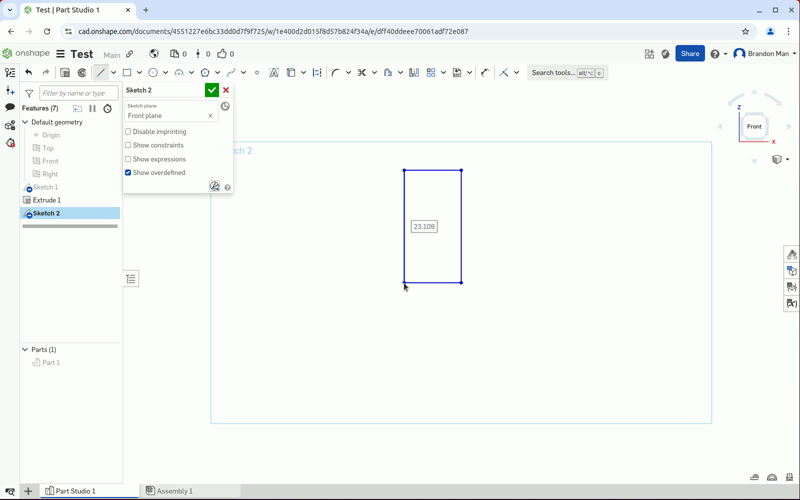
mouse_move(417, 245)
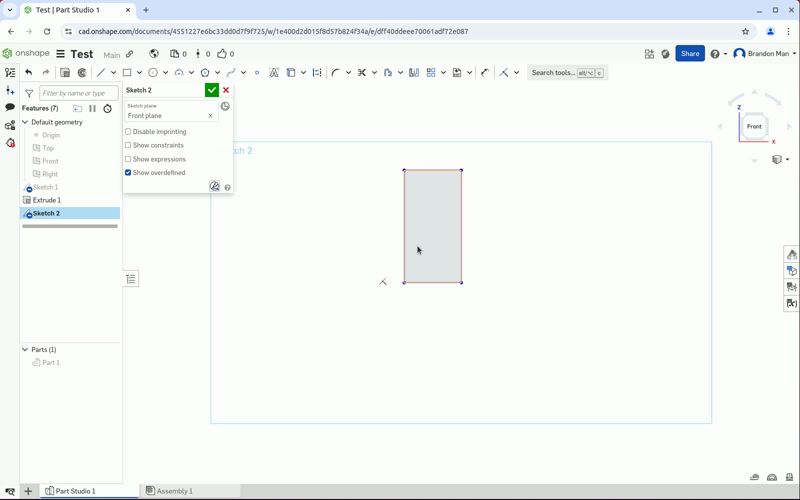
click(417, 245)
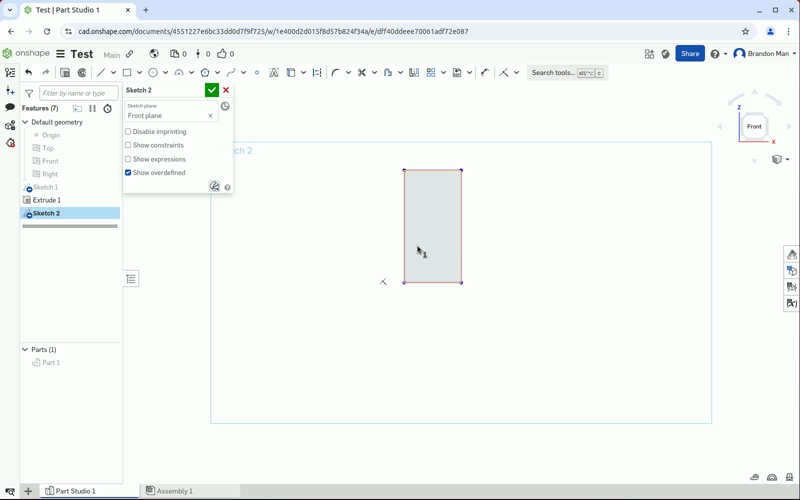
mouse_move(73, 352)
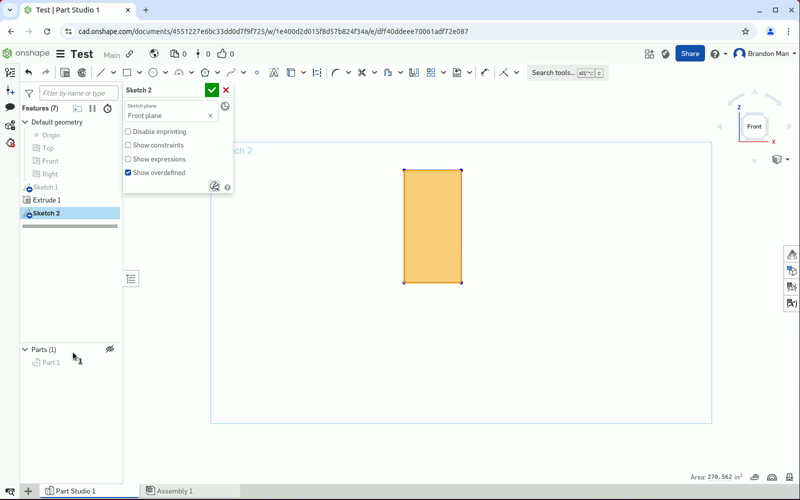
key(shift+y)
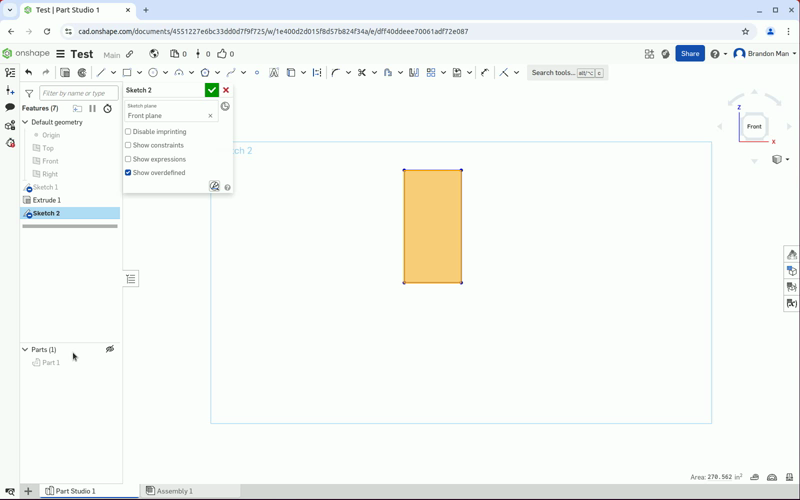
key(shift+e)
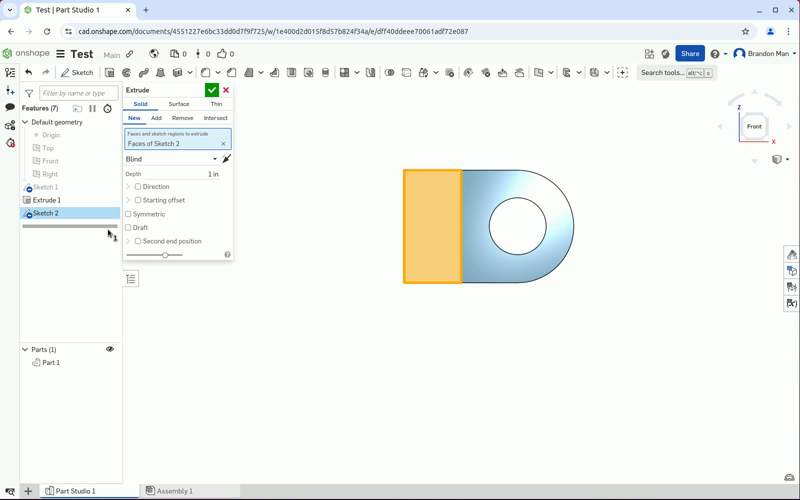
mouse_move(143, 106)
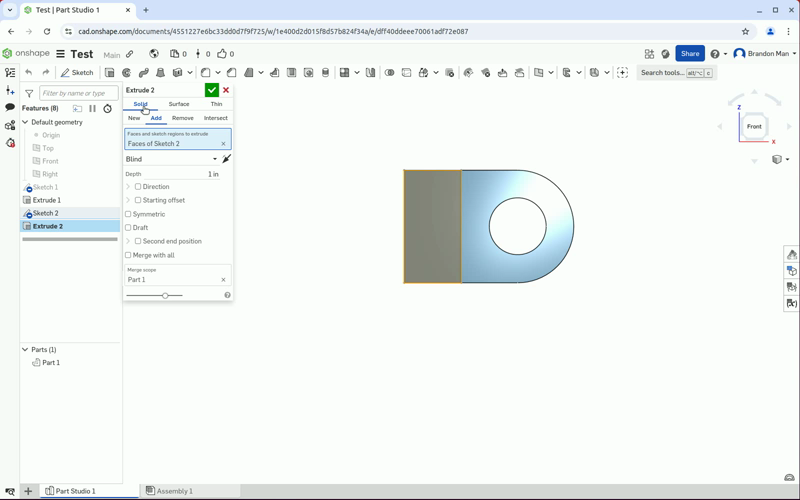
click(143, 106)
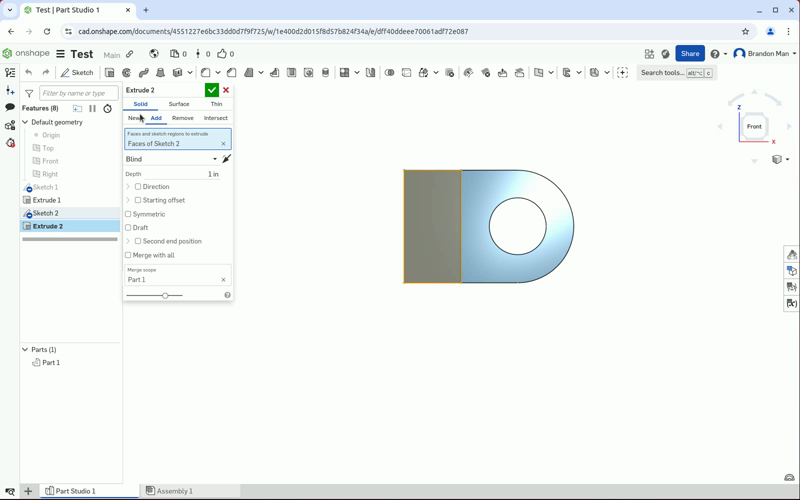
mouse_move(137, 120)
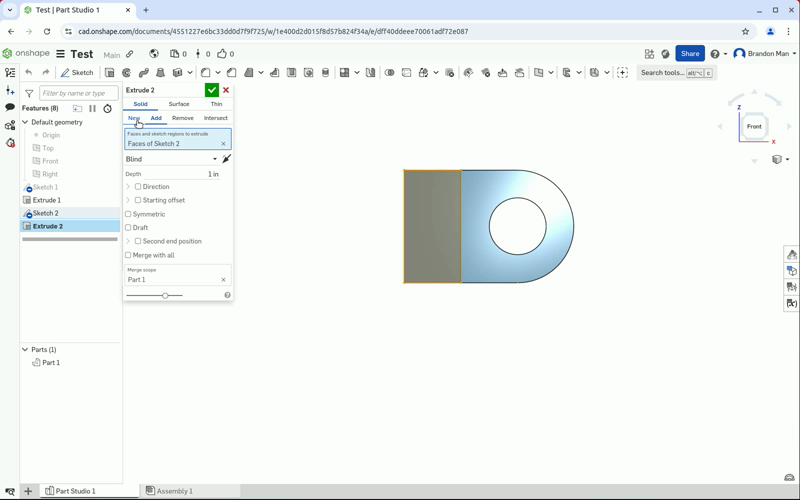
click(137, 120)
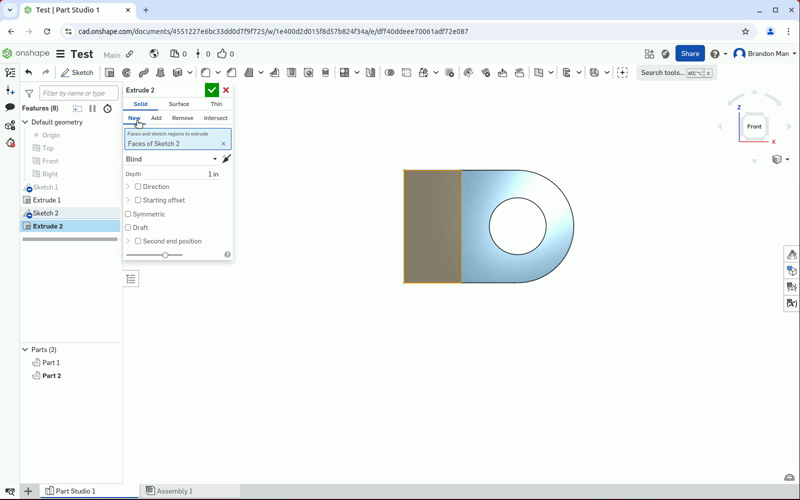
key(tab, 4)
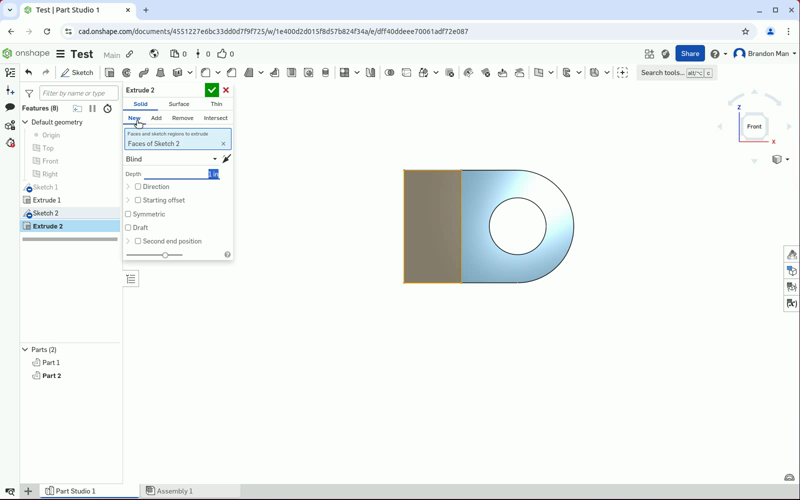
text(23.108)
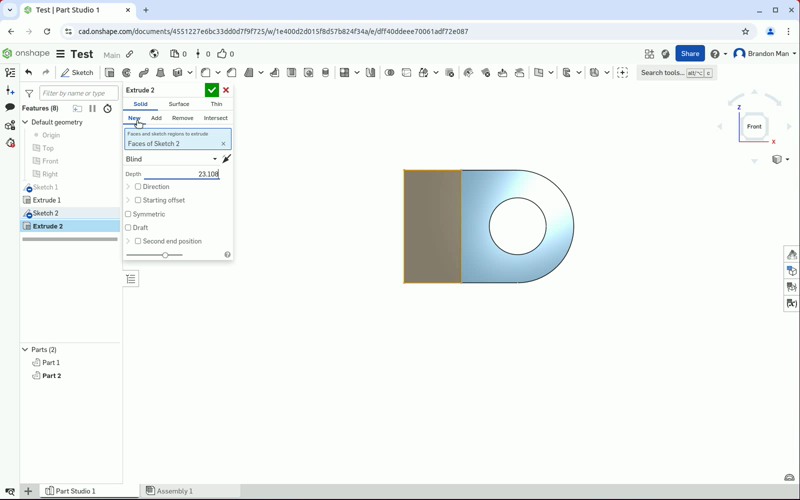
key(enter)
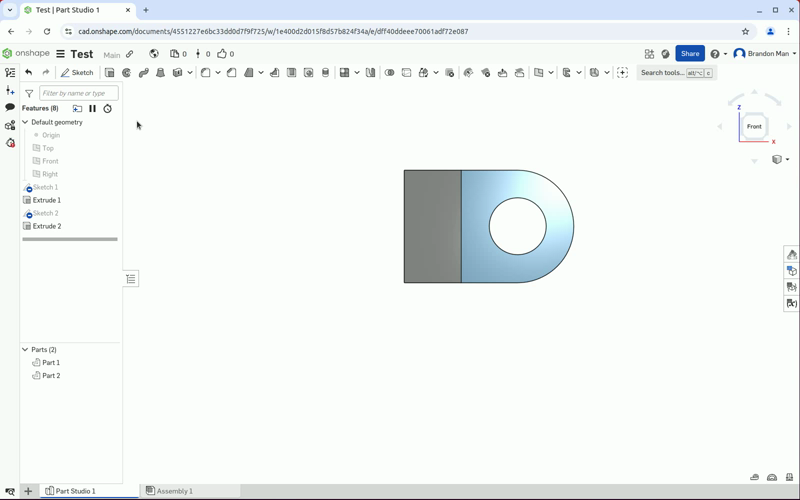
key(shift+h)
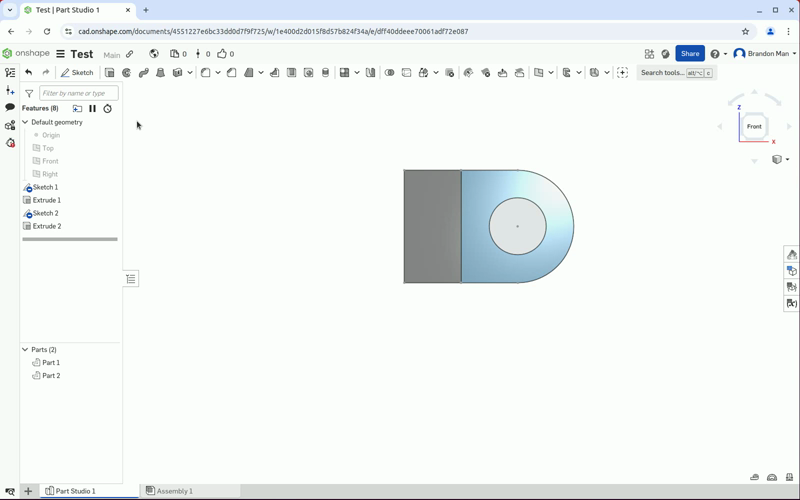
key(shift+h)
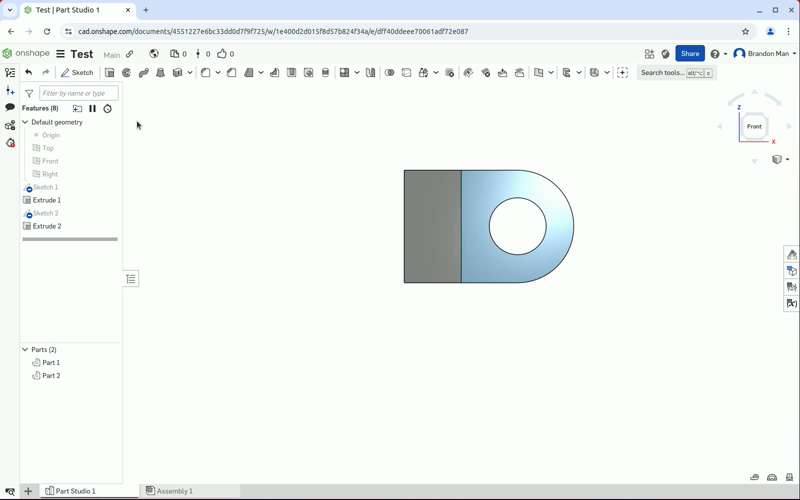
mouse_move(73, 189)
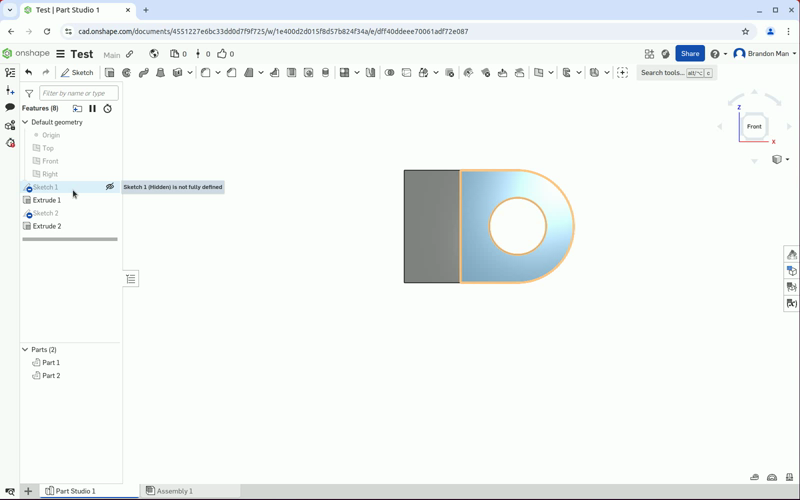
click(73, 189)
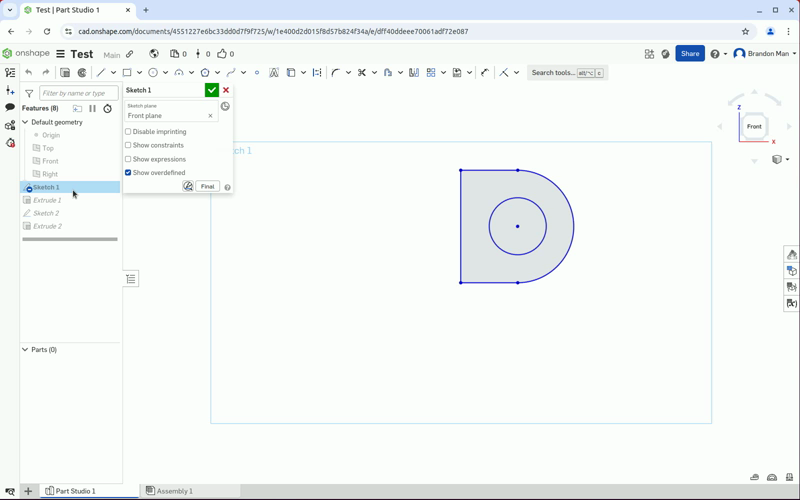
mouse_move(229, 92)
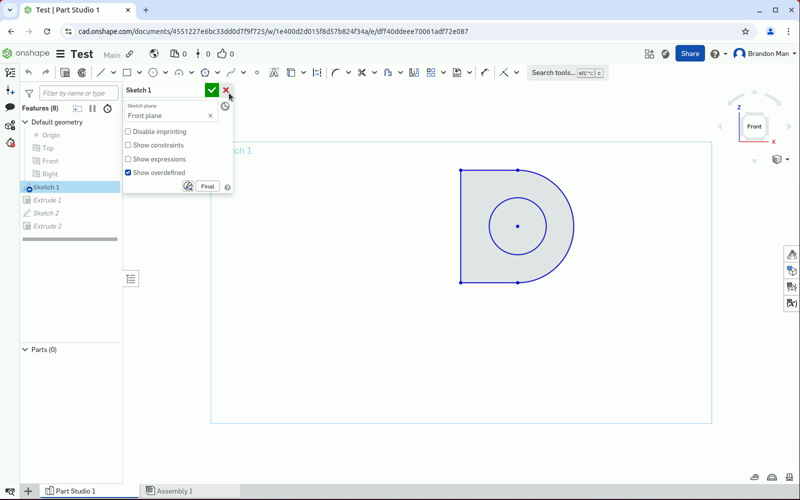
click(229, 92)
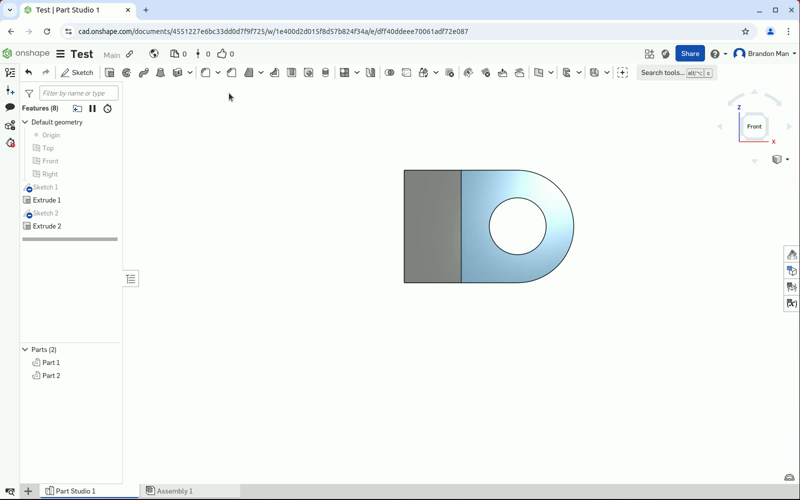
mouse_move(73, 352)
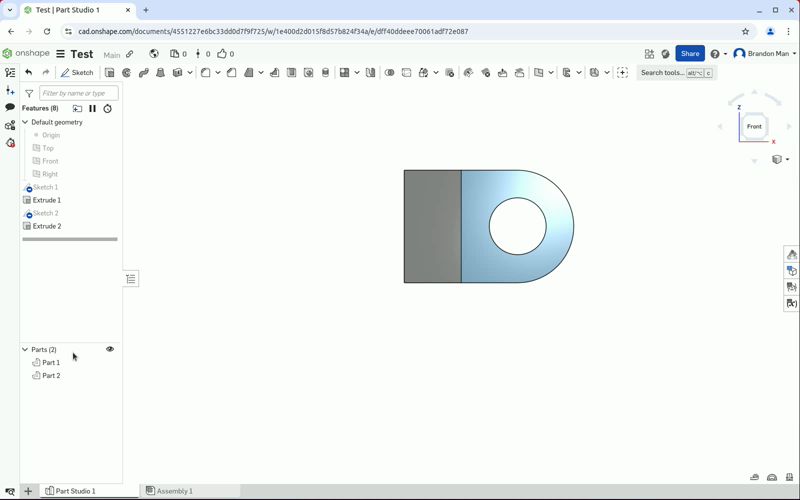
key(y)
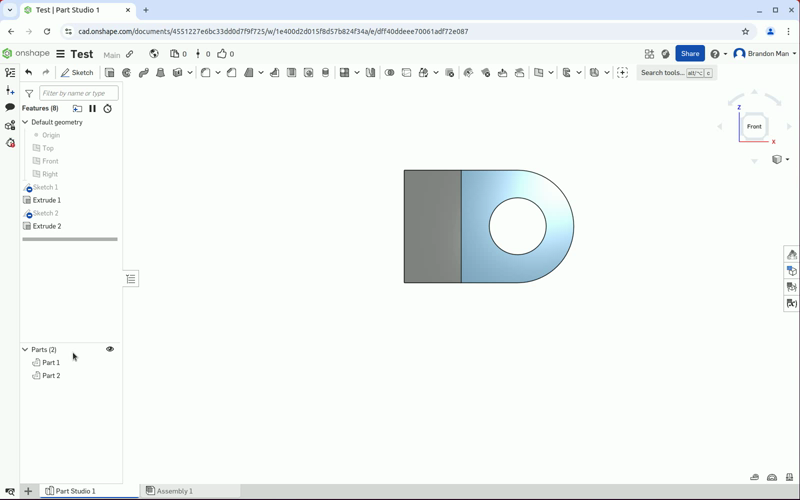
key(shift+p)
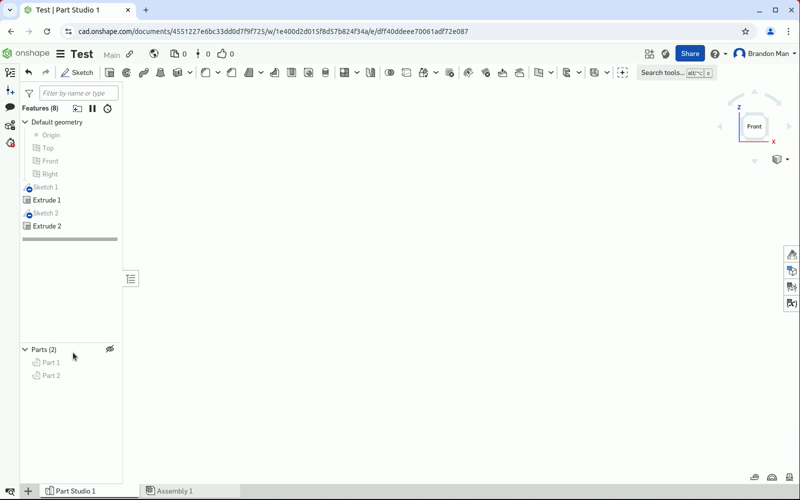
key(space)
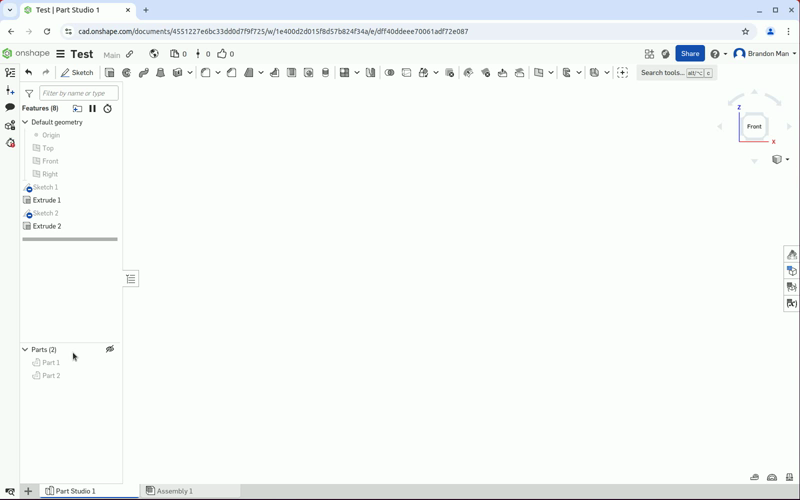
key_down(shift)
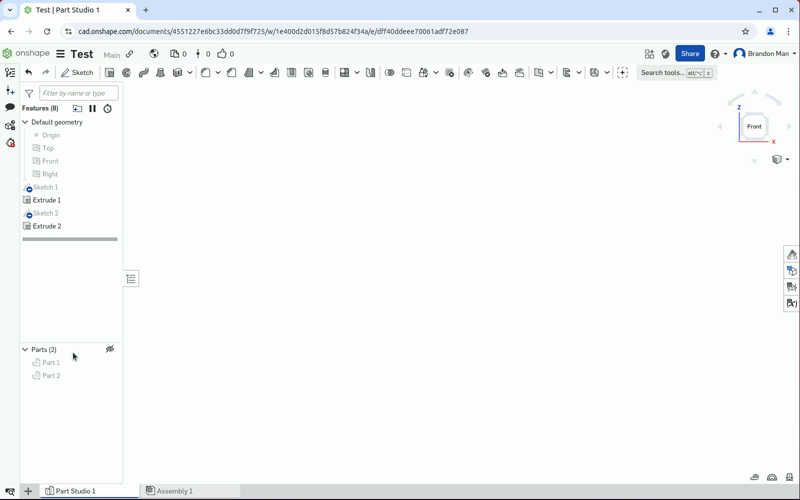
key(left)
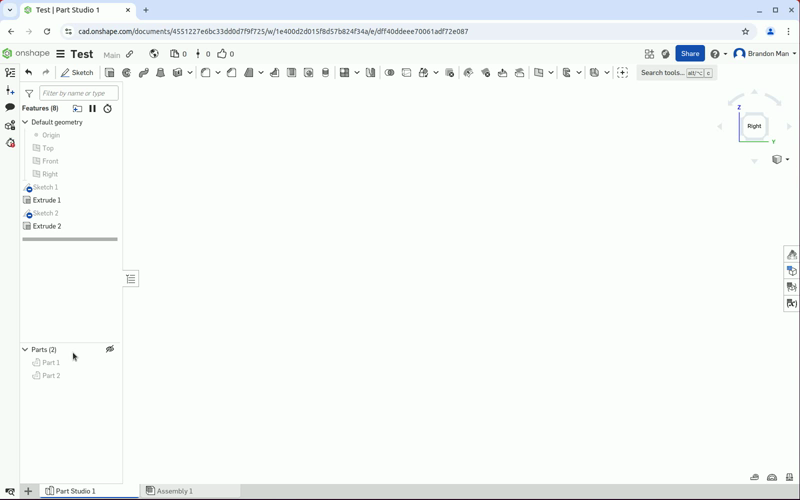
key_up(shift)
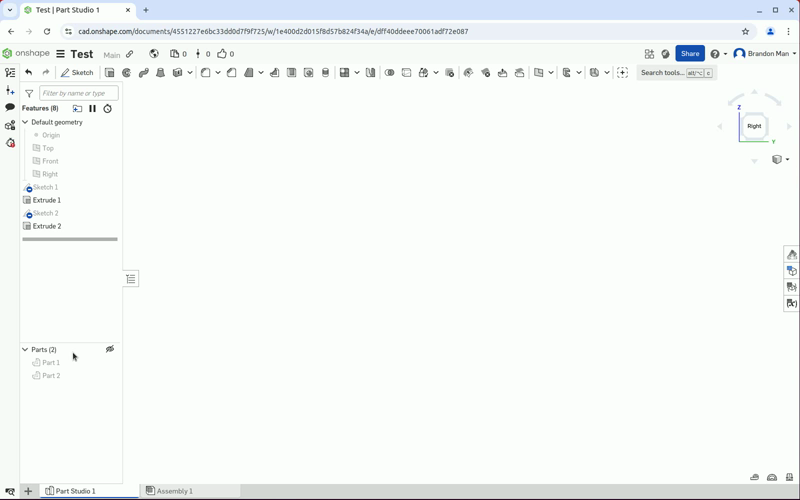
mouse_move(73, 352)
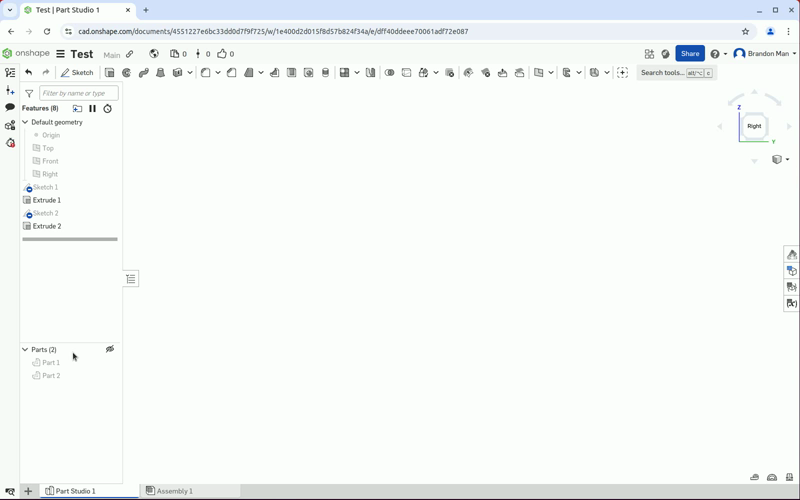
key(shift+y)
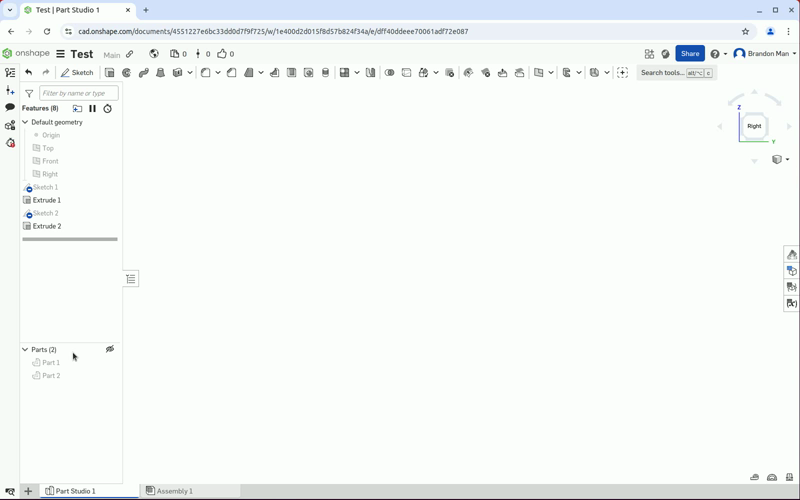
key(shift+s)
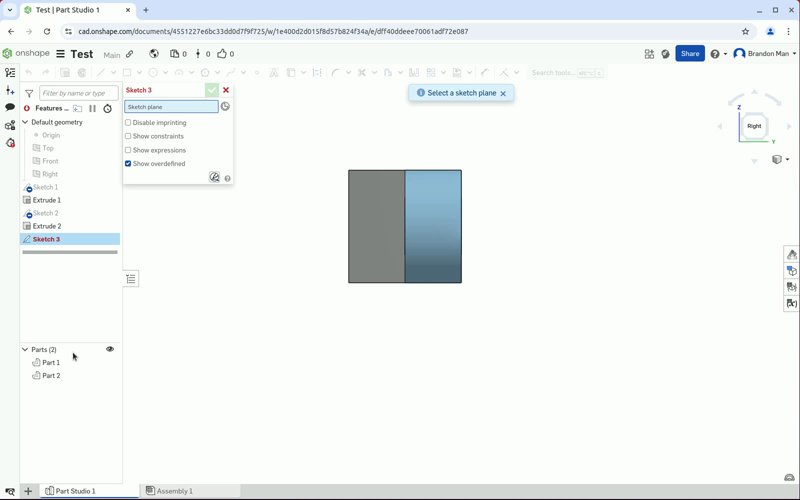
mouse_move(73, 176)
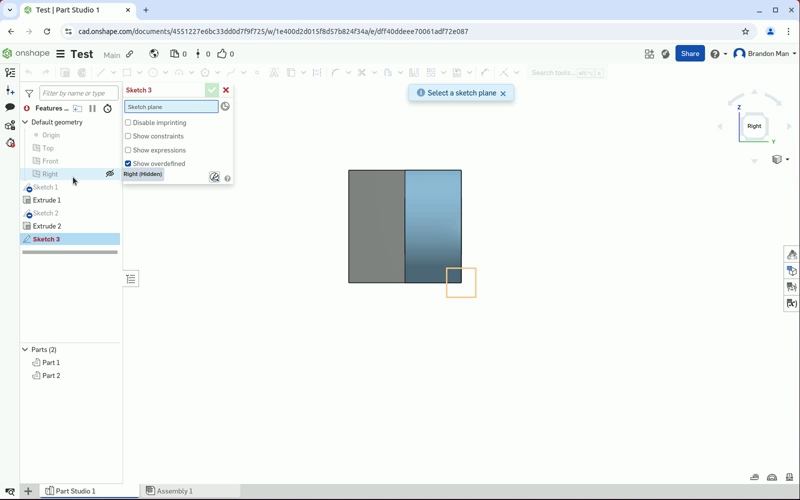
click(73, 176)
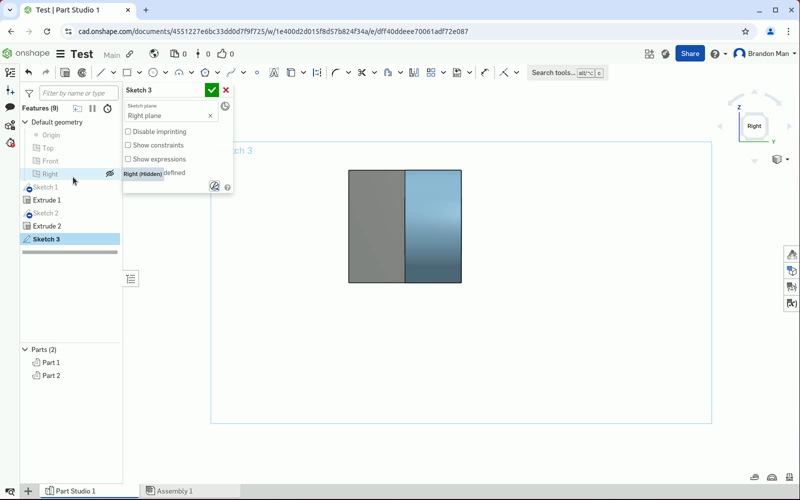
mouse_move(73, 352)
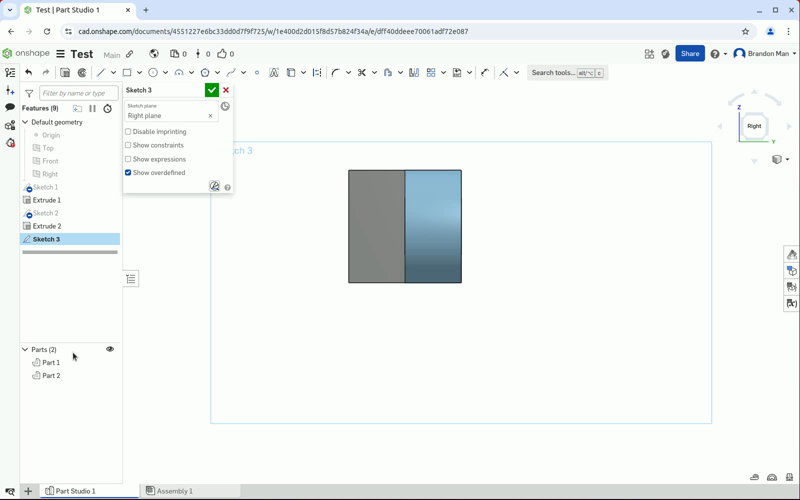
key(y)
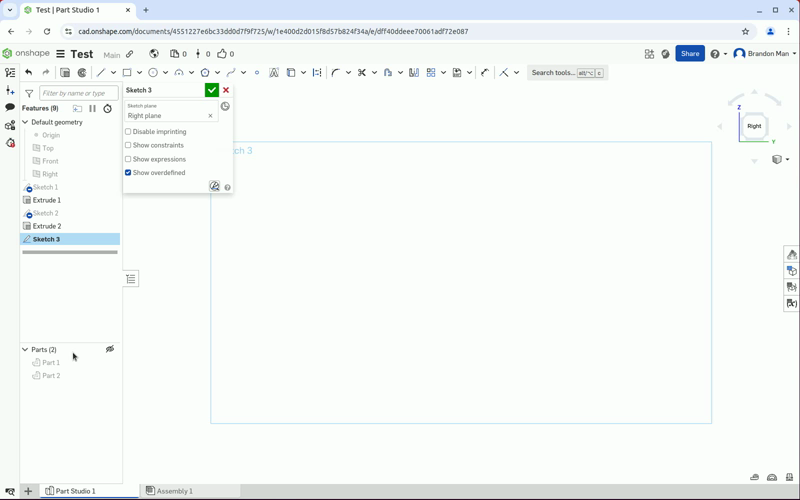
key(l)
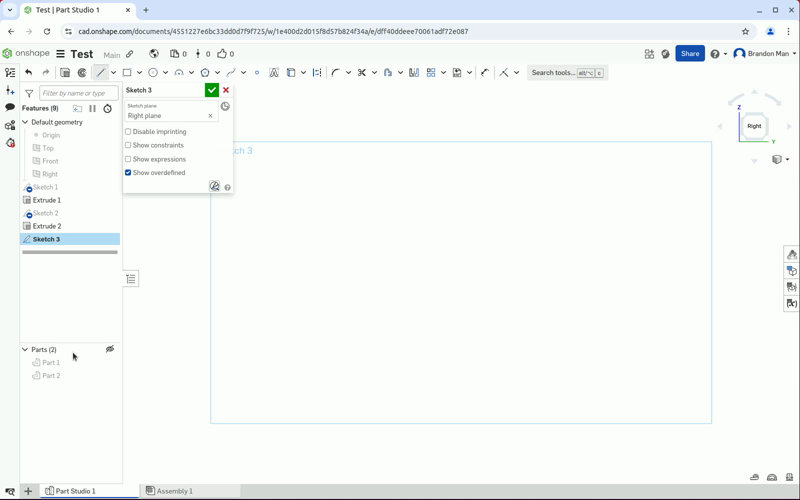
key_down(shift)
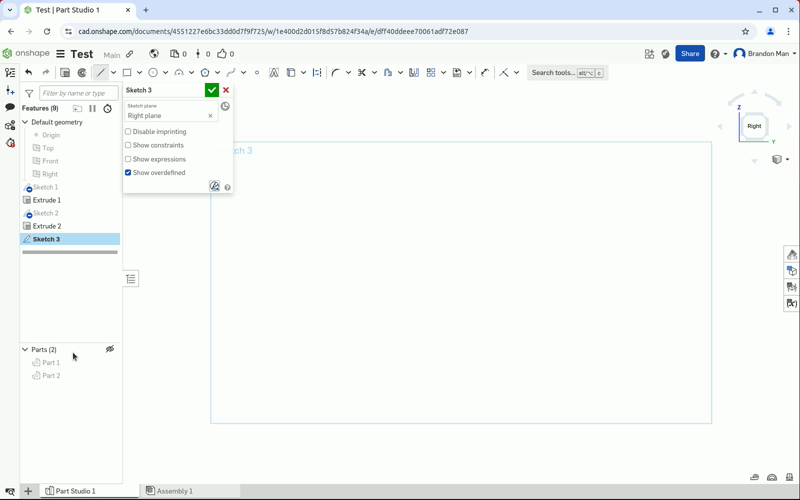
mouse_move(348, 255)
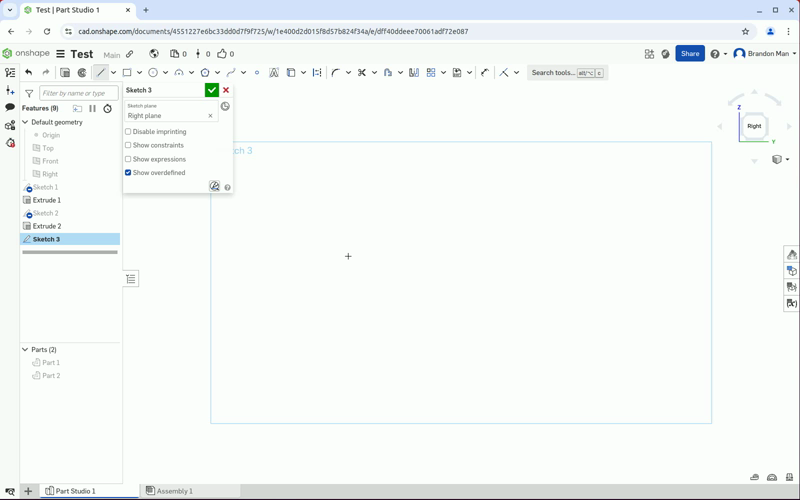
click(348, 255)
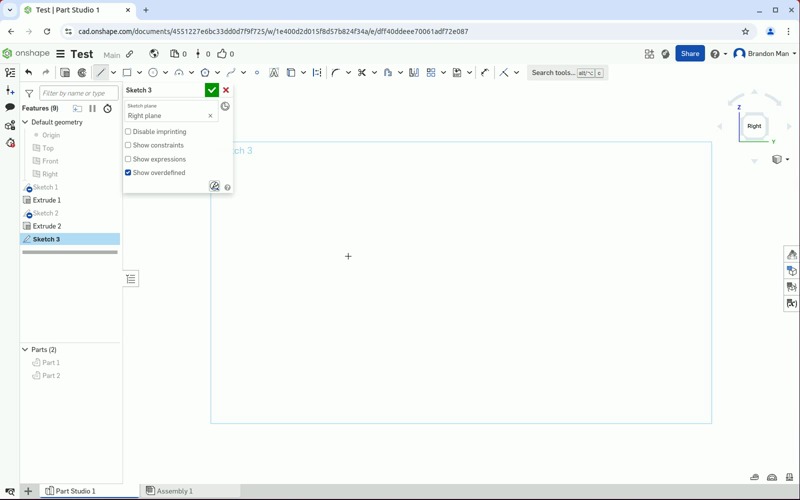
key_up(shift)
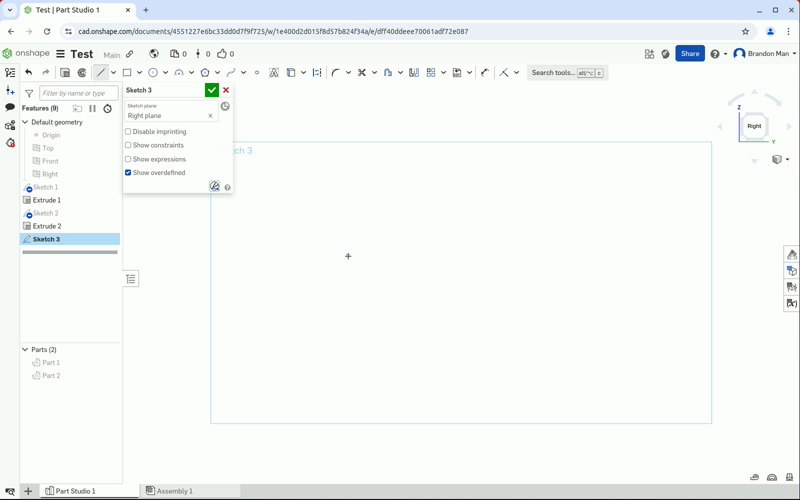
key_down(shift)
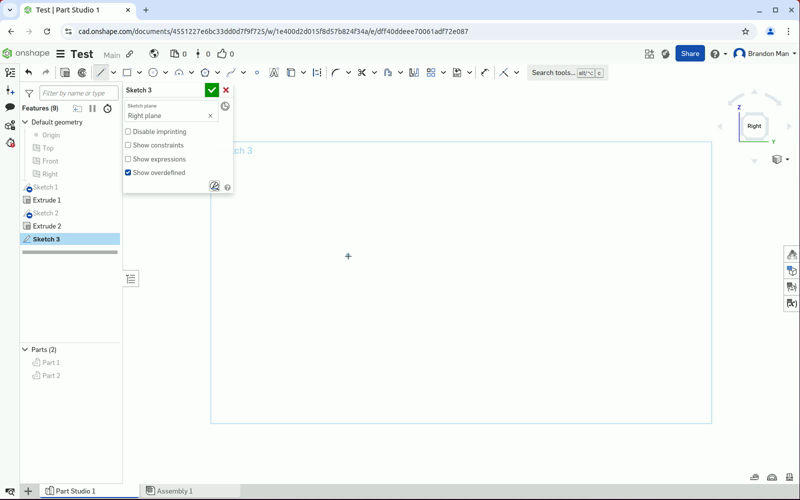
mouse_move(378, 255)
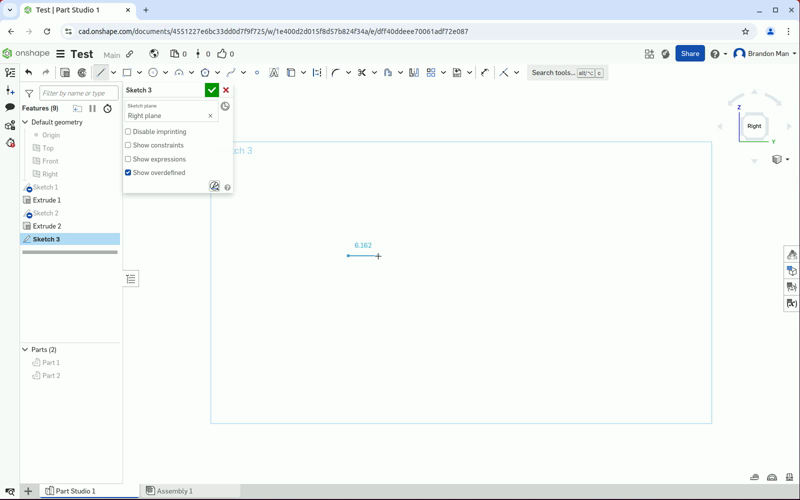
mouse_move(377, 255)
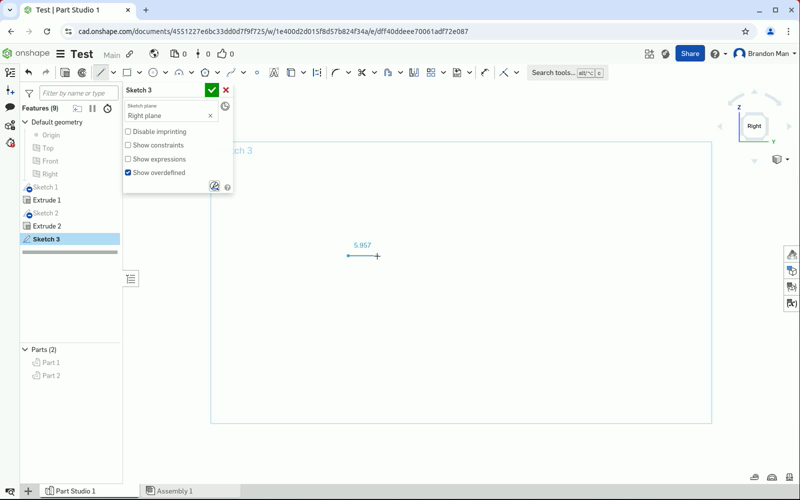
click(377, 255)
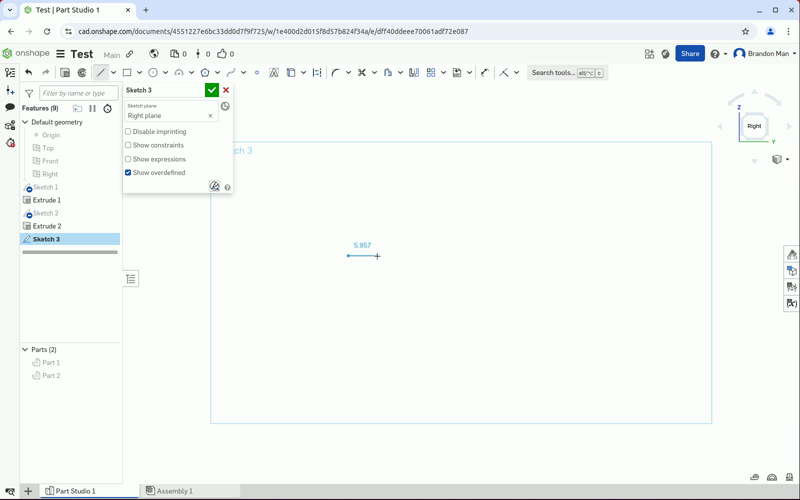
key_up(shift)
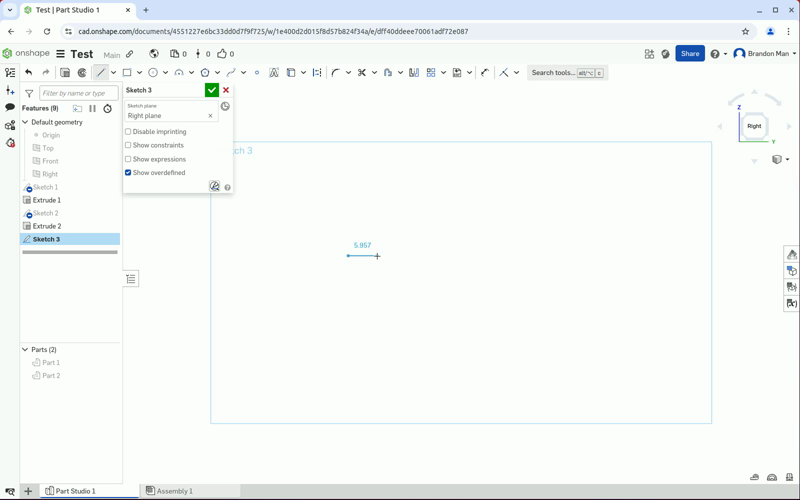
key_down(shift)
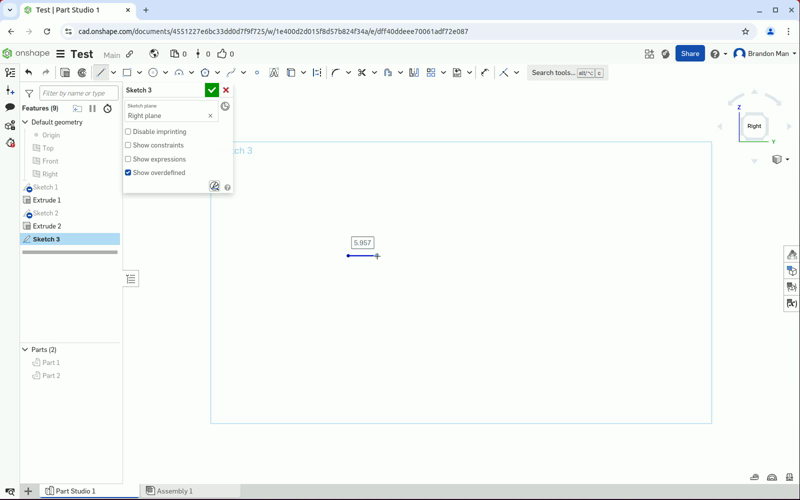
mouse_move(407, 255)
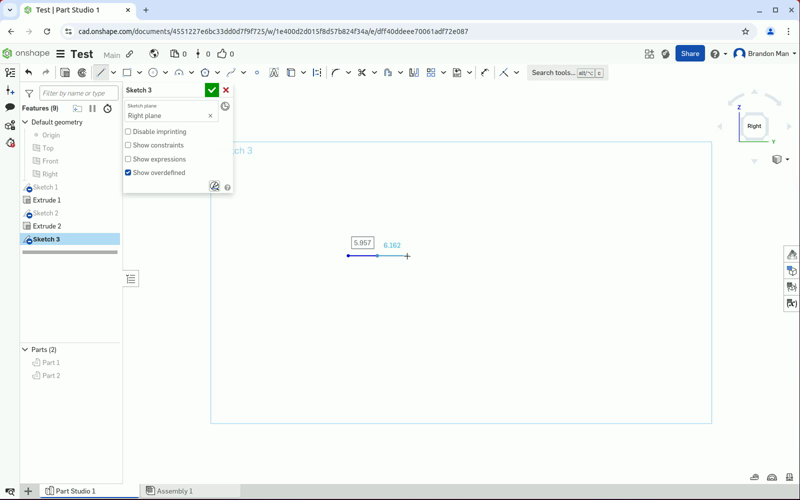
mouse_move(377, 199)
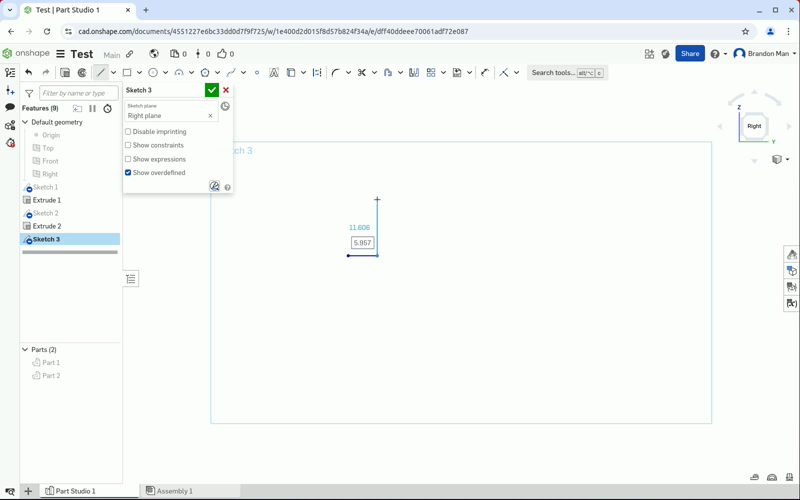
click(377, 199)
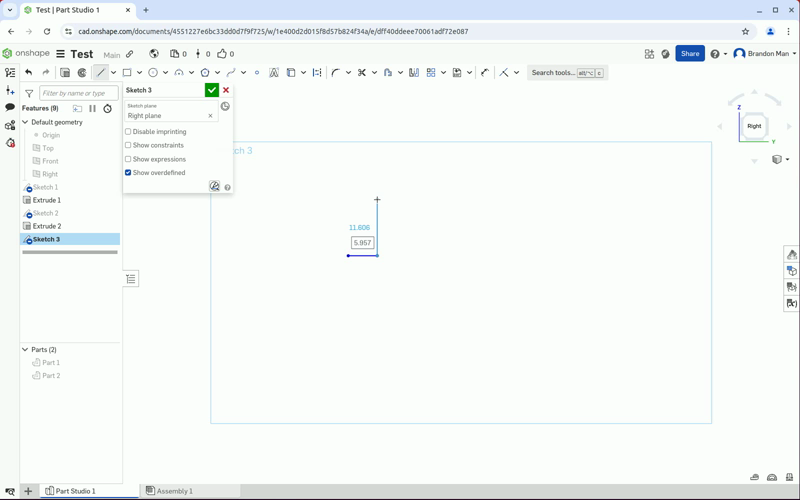
key_up(shift)
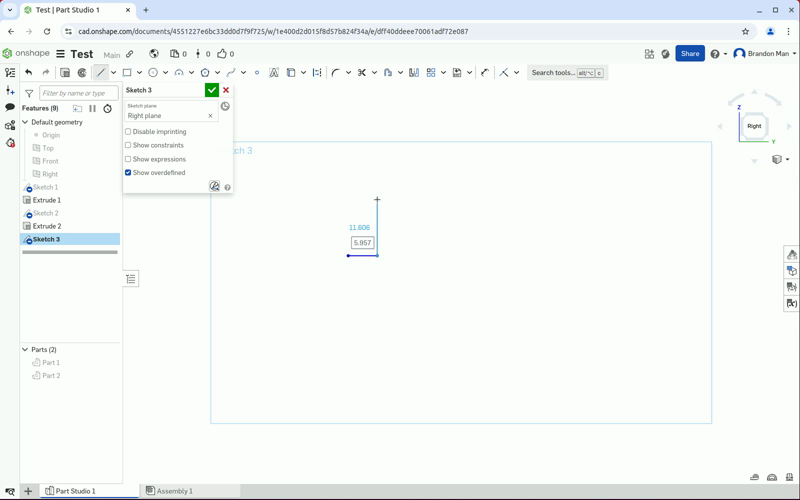
key_down(shift)
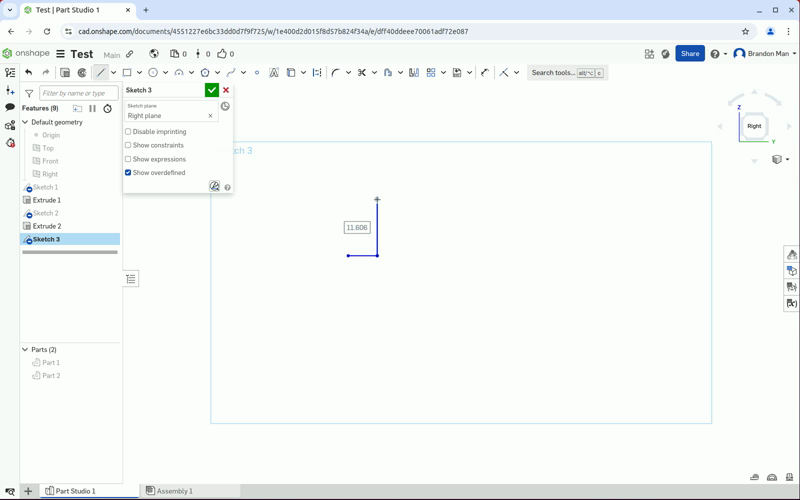
mouse_move(407, 199)
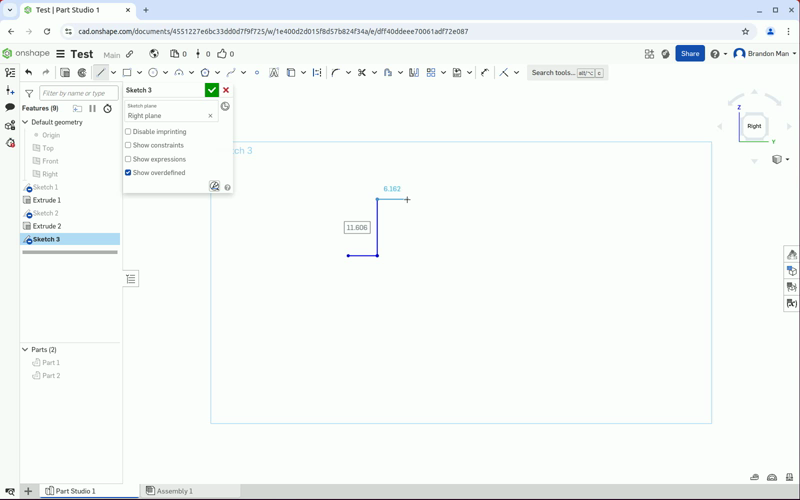
mouse_move(348, 199)
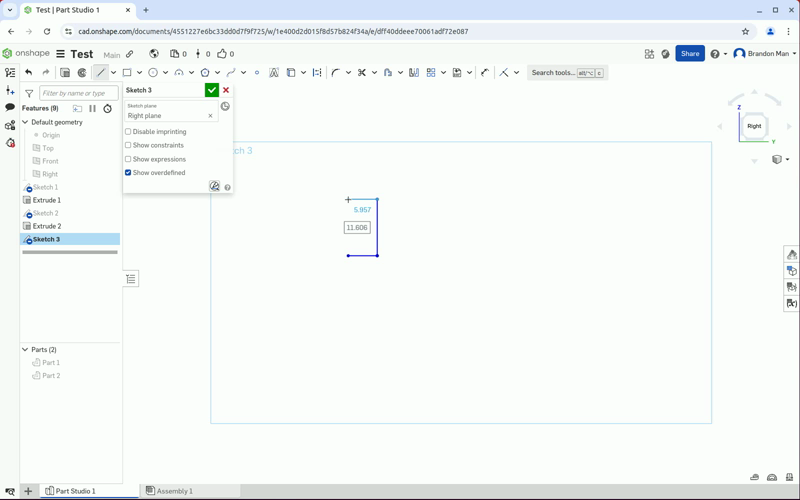
click(348, 199)
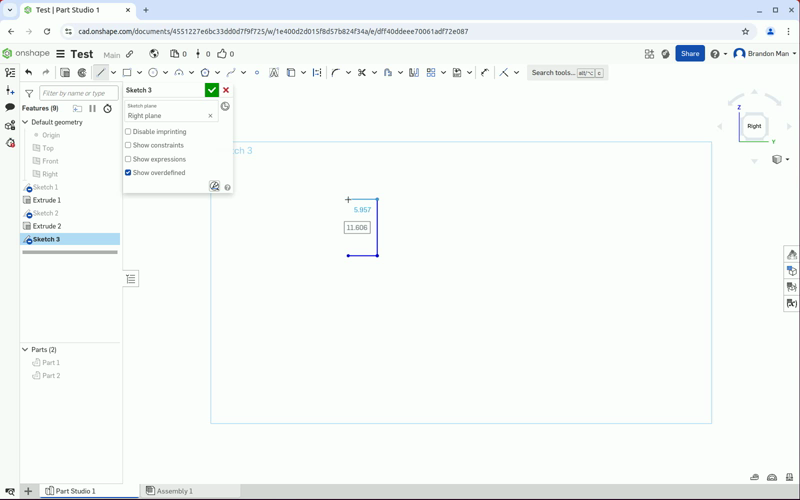
key_up(shift)
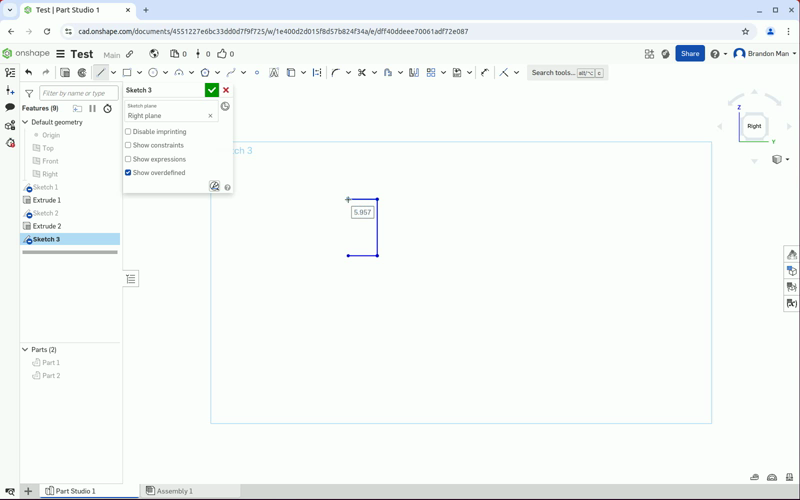
mouse_move(378, 199)
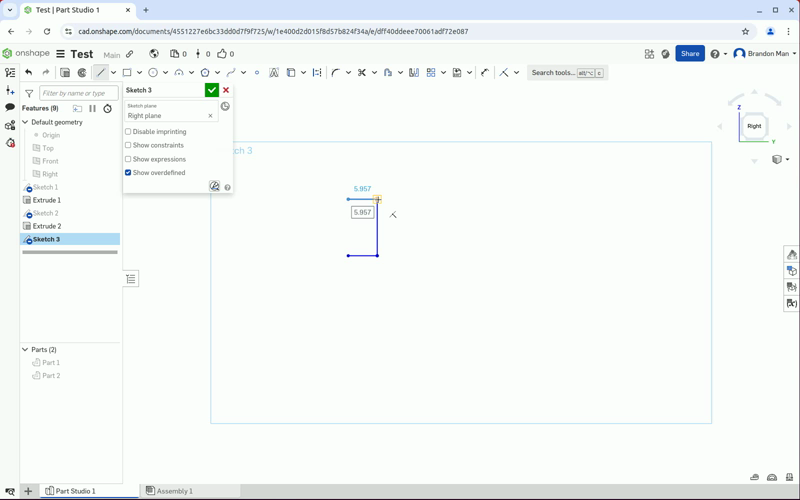
key_down(shift)
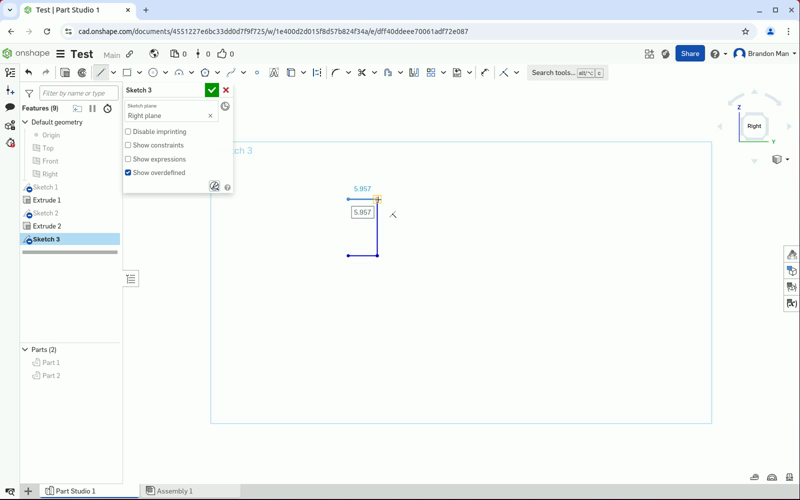
mouse_move(348, 255)
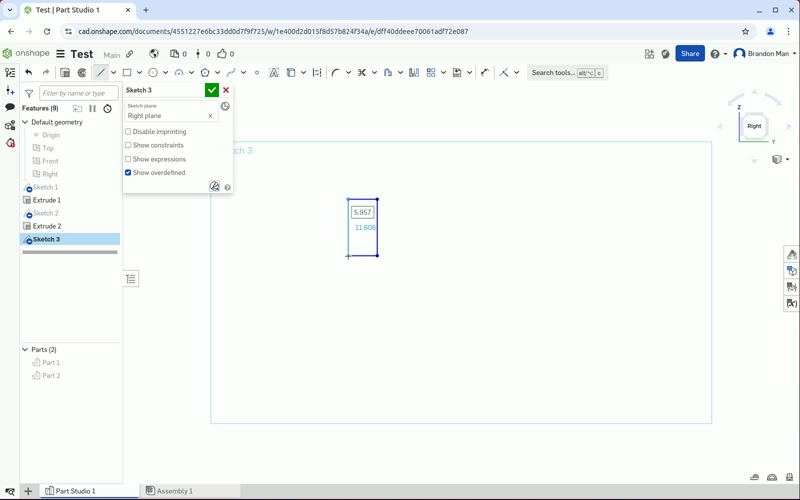
key_up(shift)
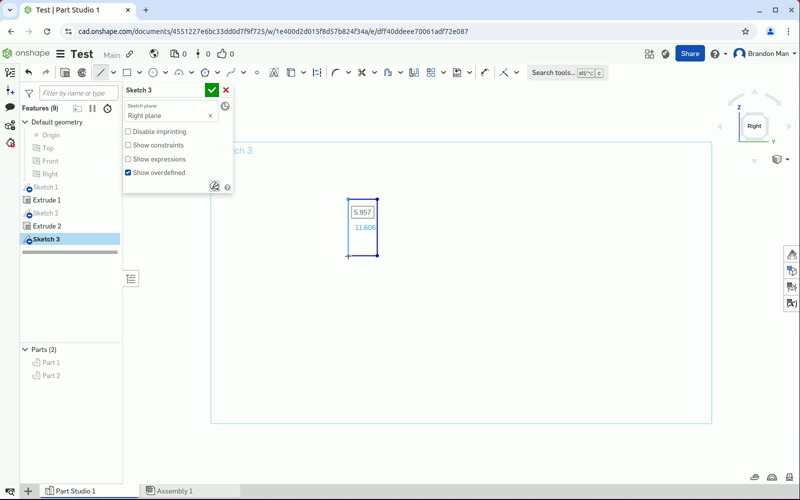
click(348, 255)
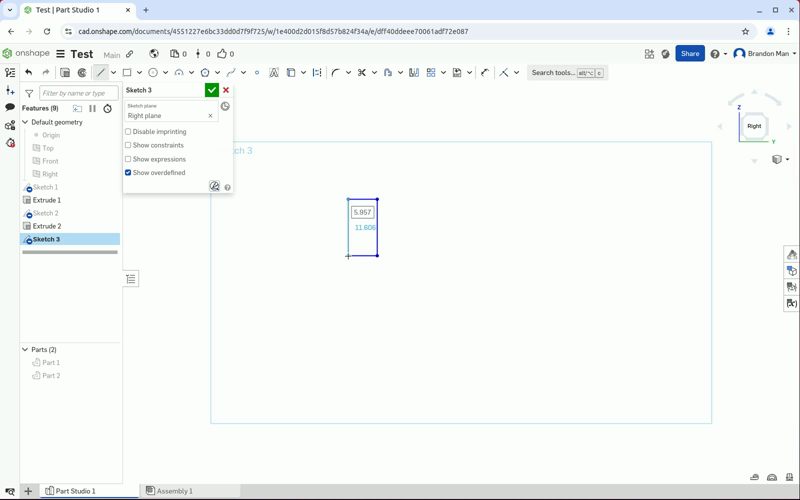
key(esc)
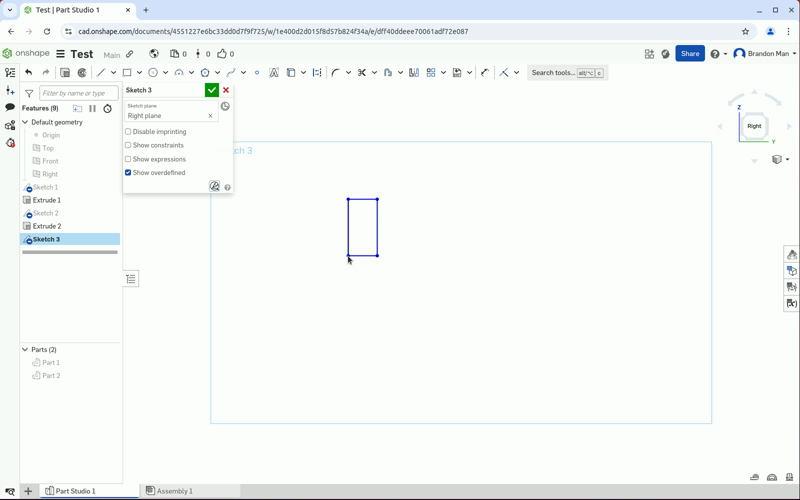
mouse_move(353, 231)
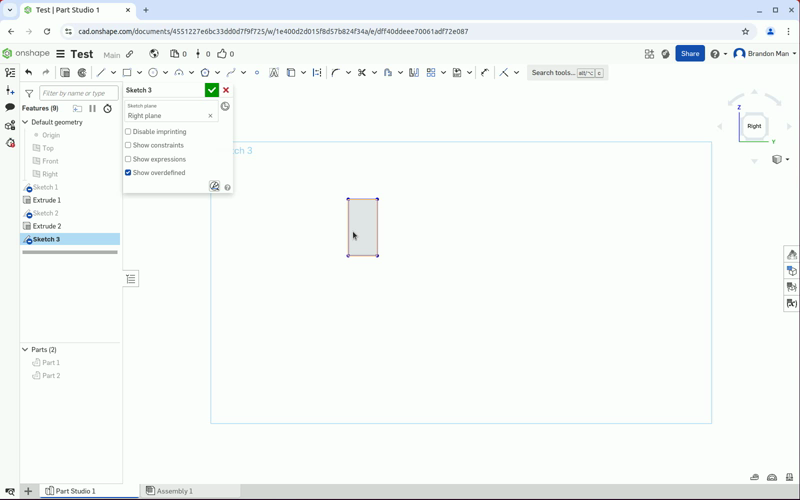
scroll(6)
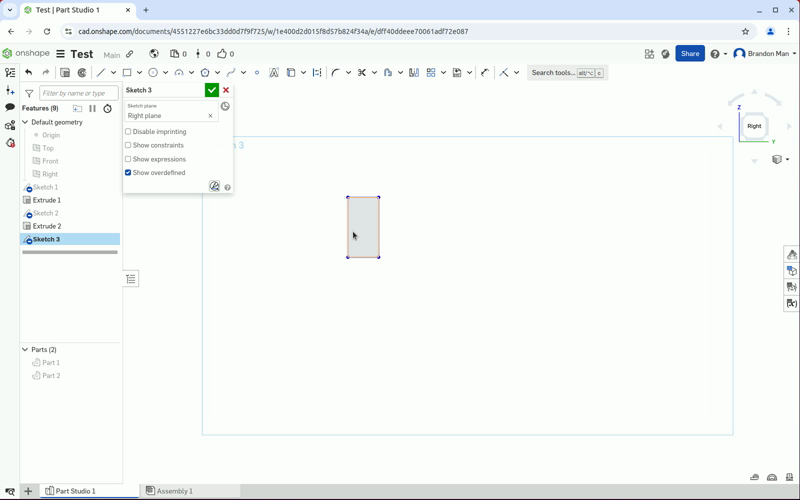
scroll(6)
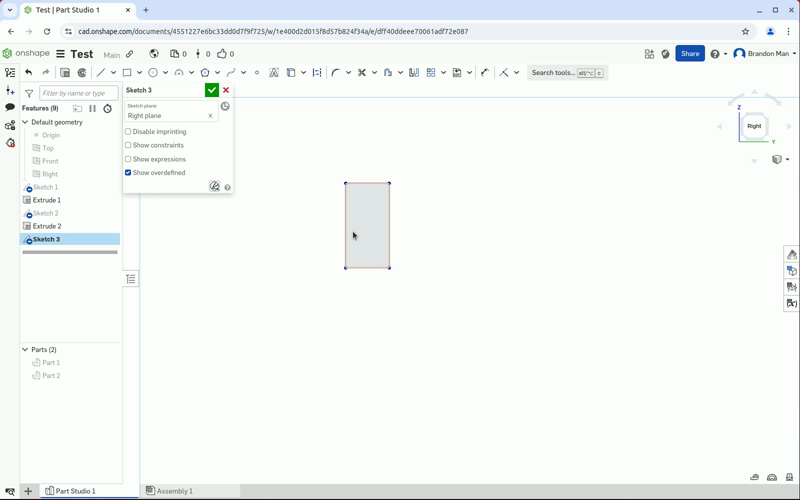
scroll(6)
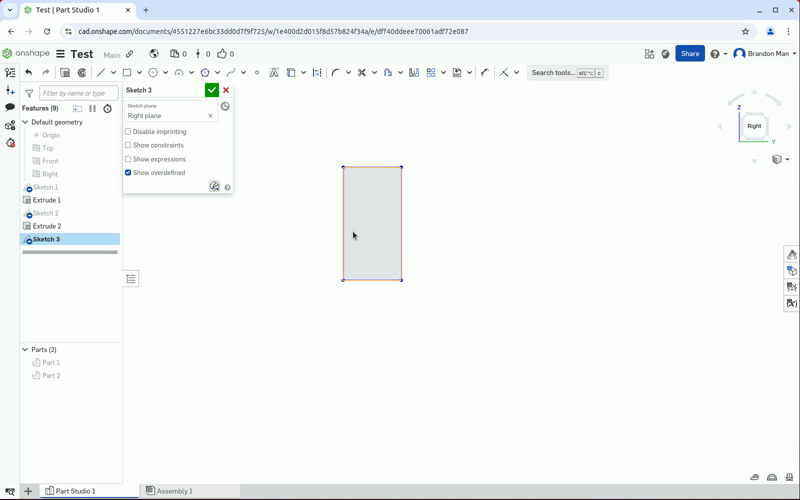
scroll(6)
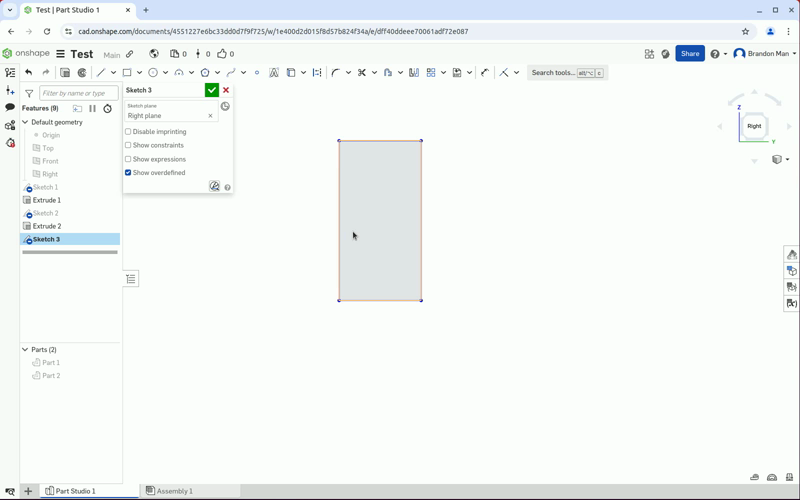
scroll(6)
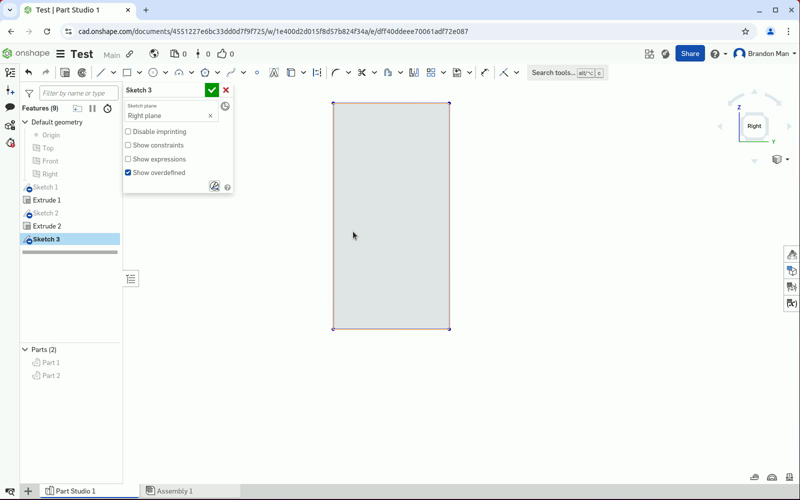
scroll(6)
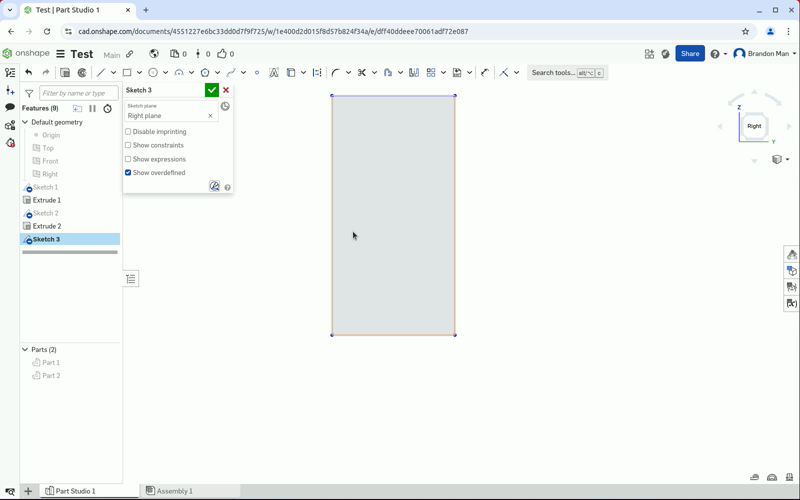
scroll(6)
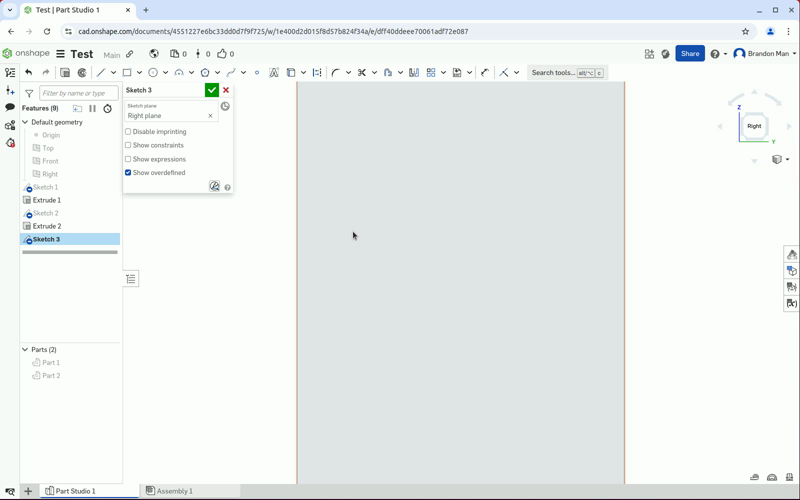
click(353, 231)
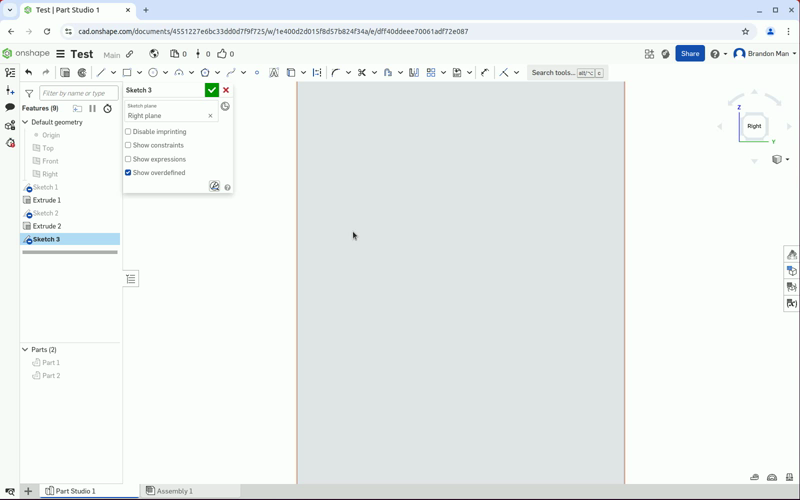
scroll(-6)
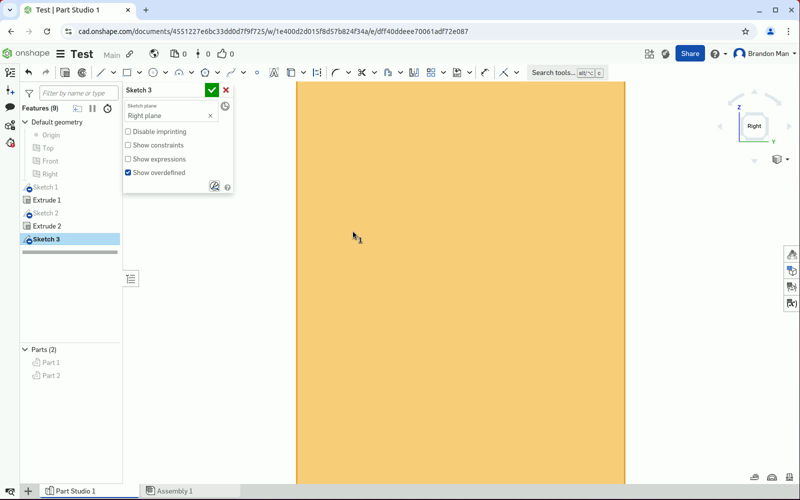
scroll(-6)
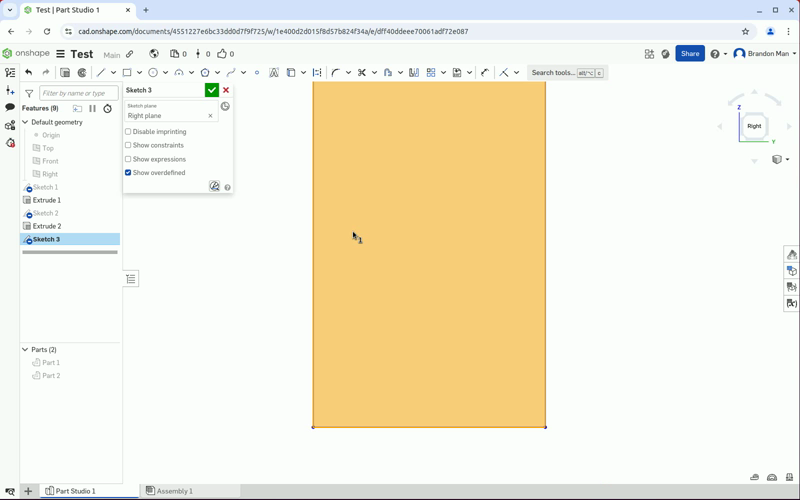
scroll(-6)
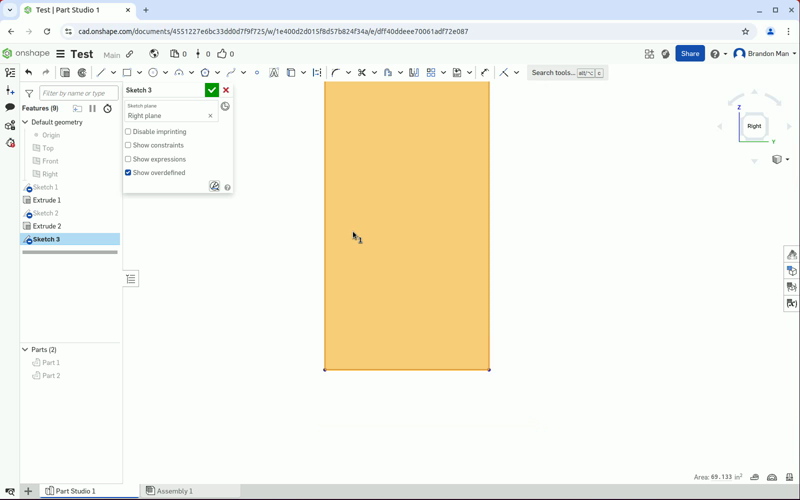
scroll(-6)
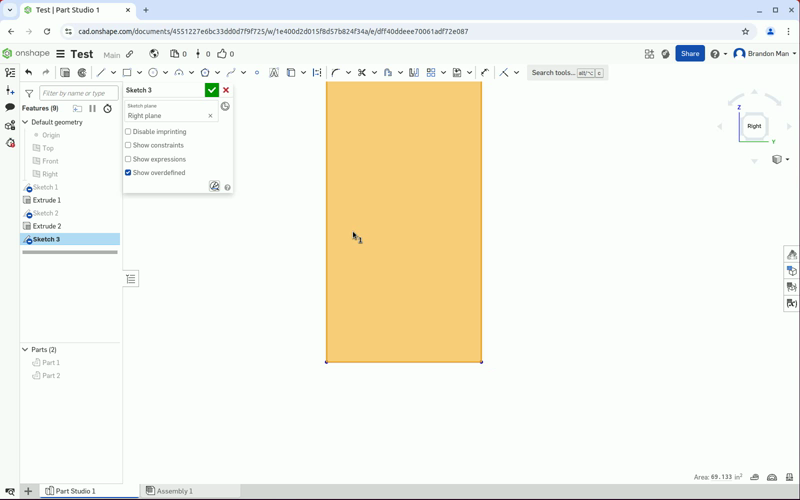
scroll(-6)
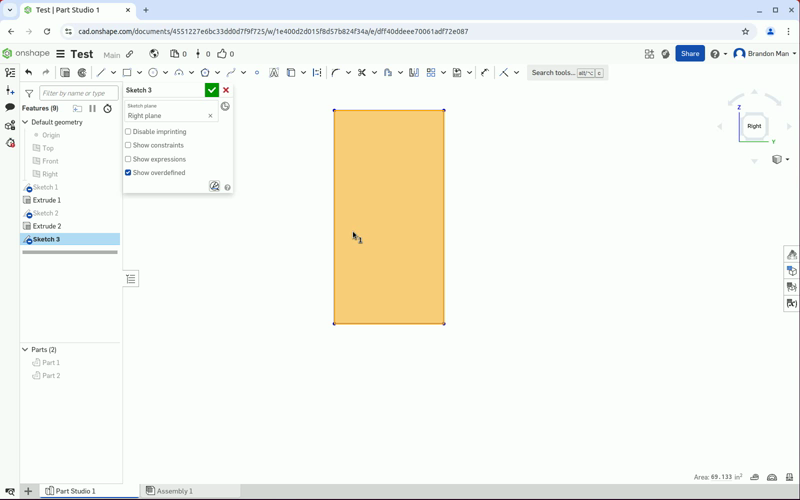
scroll(-6)
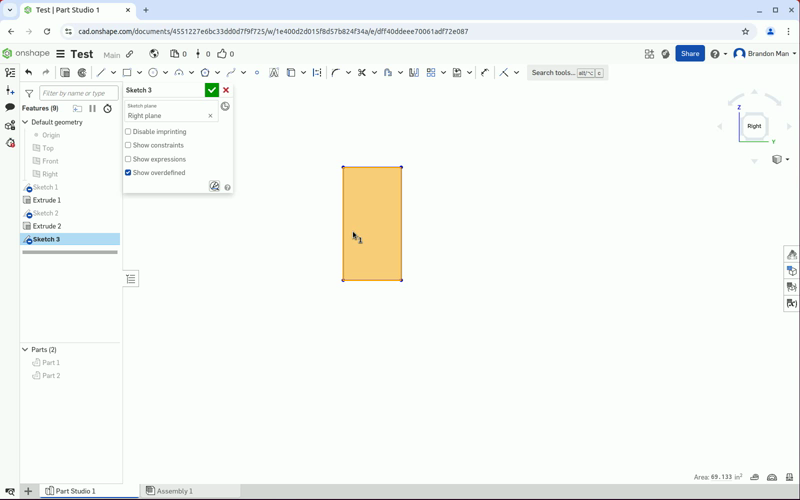
scroll(-6)
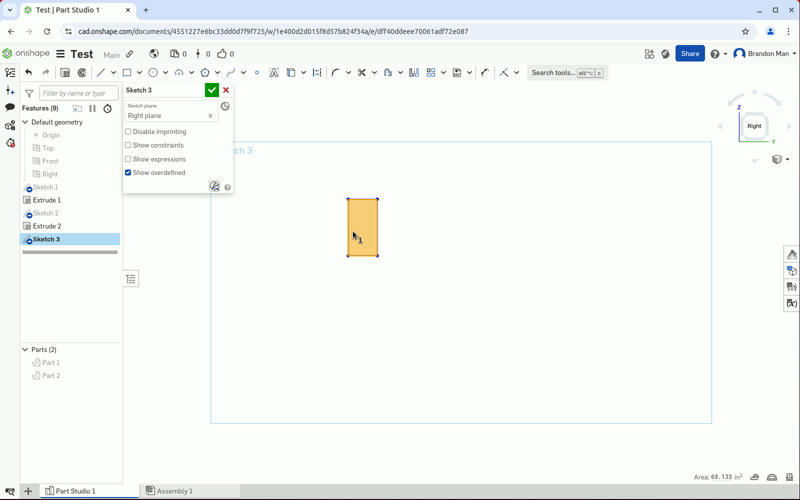
mouse_move(73, 352)
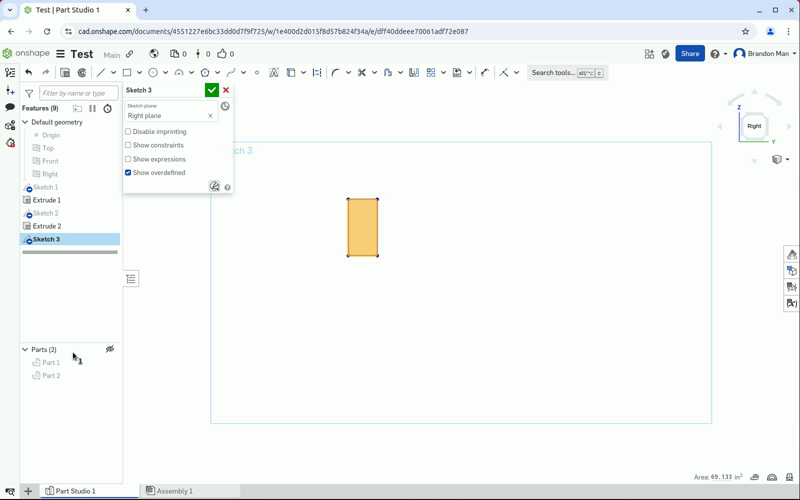
key(shift+y)
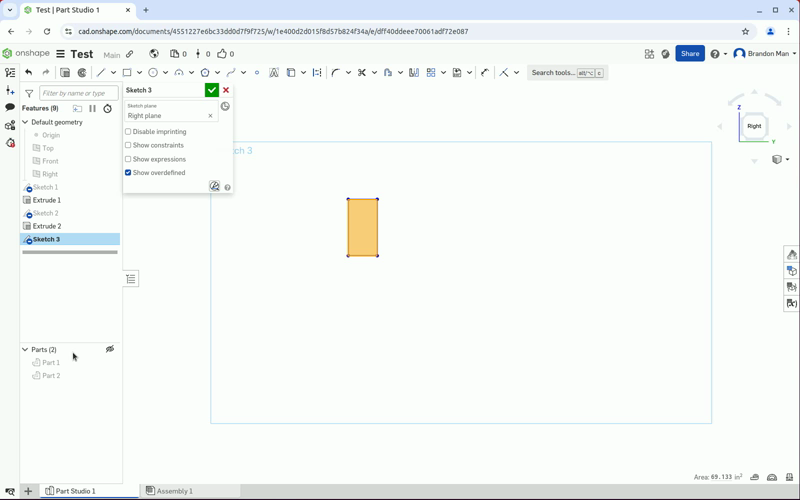
key(shift+e)
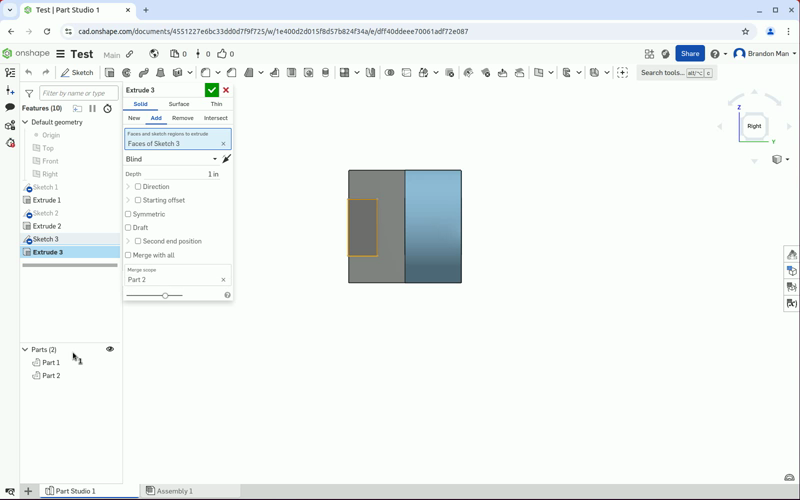
mouse_move(143, 106)
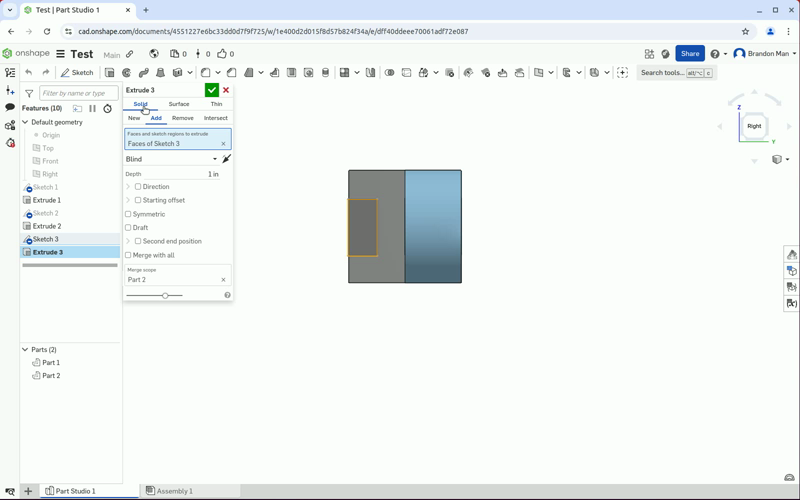
click(143, 106)
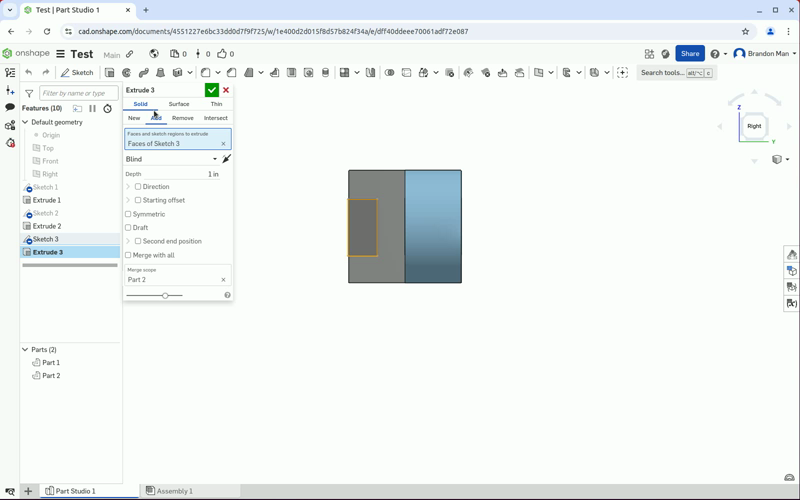
mouse_move(186, 120)
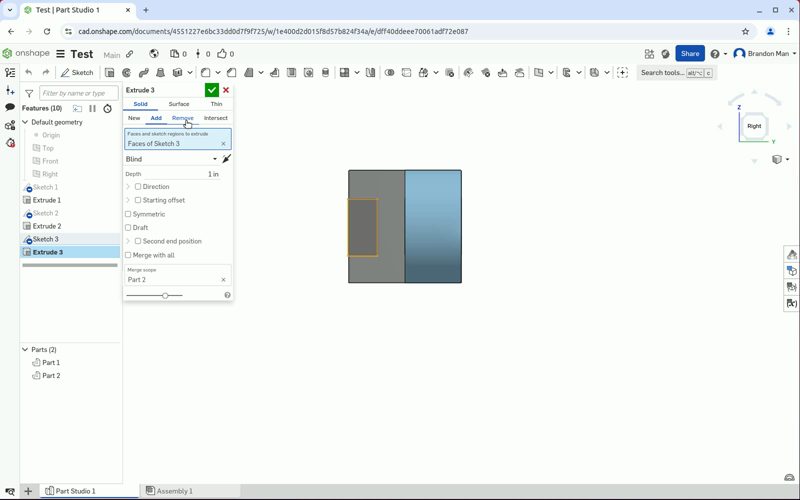
click(186, 120)
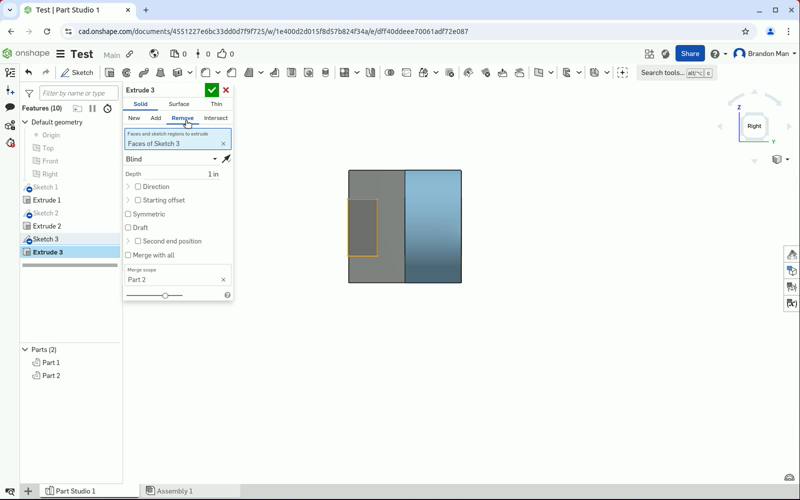
key(tab, 4)
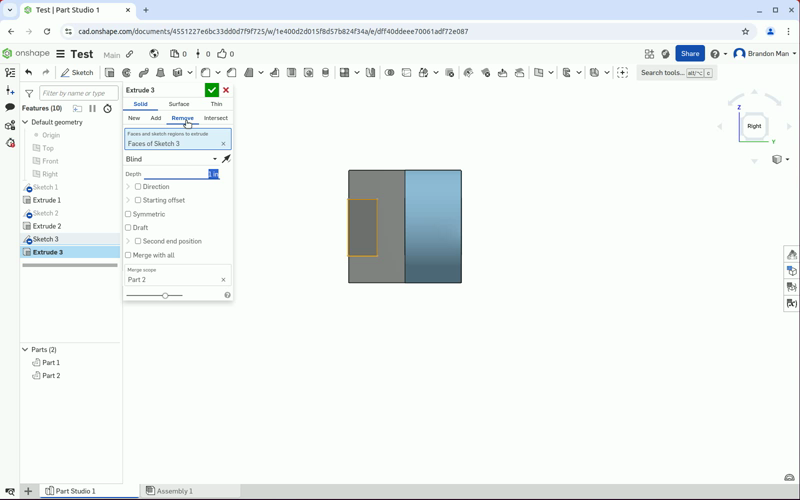
text(23.108)
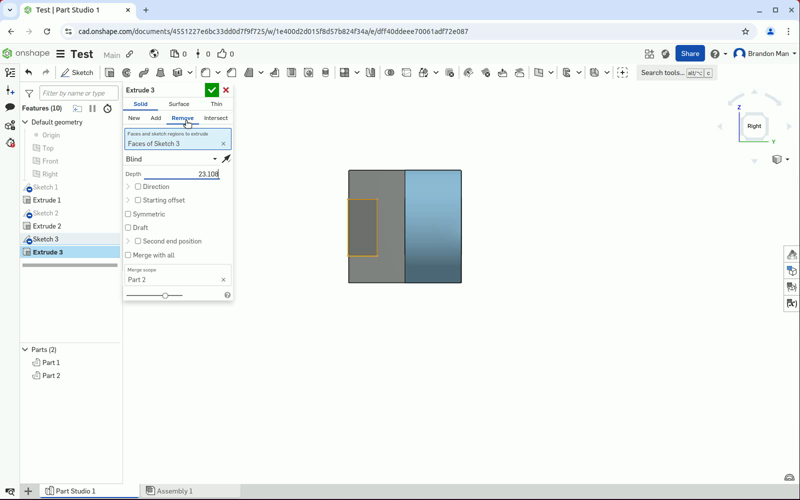
key(tab, 6)
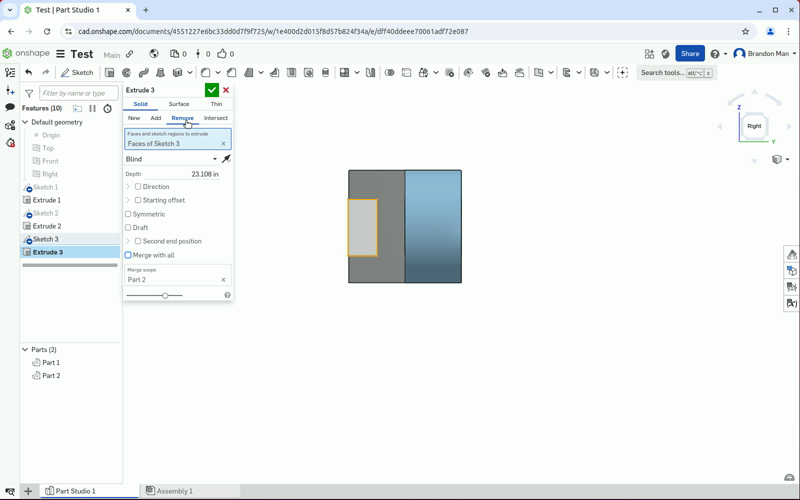
key(space)
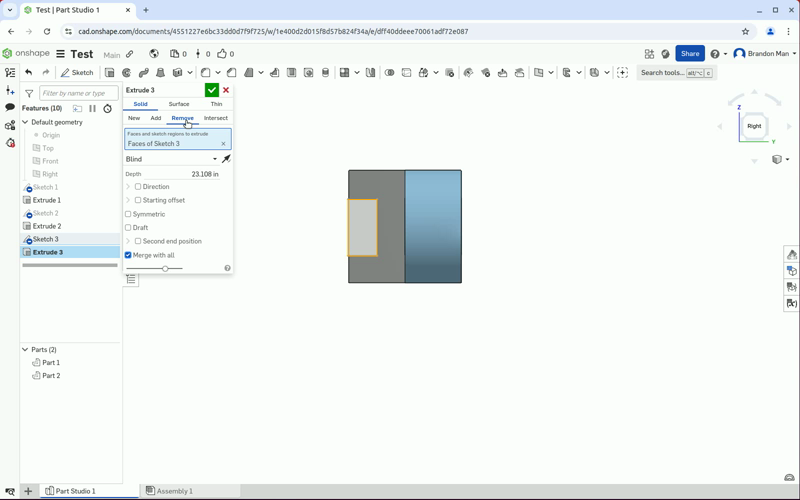
key(enter)
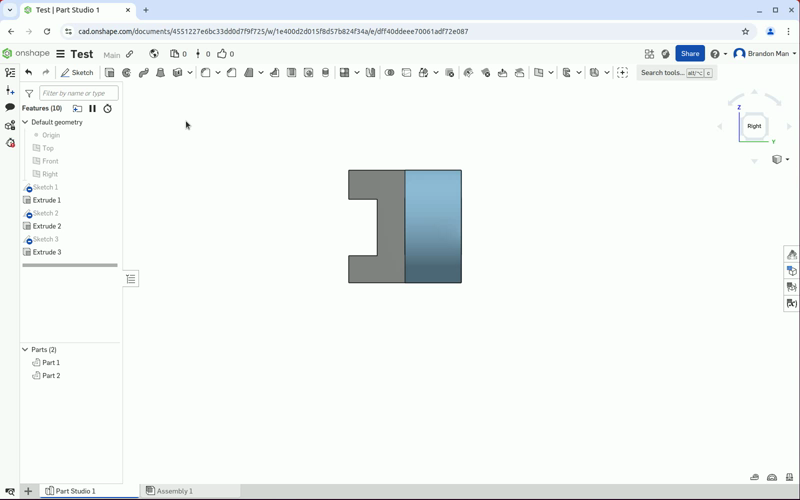
key(shift+h)
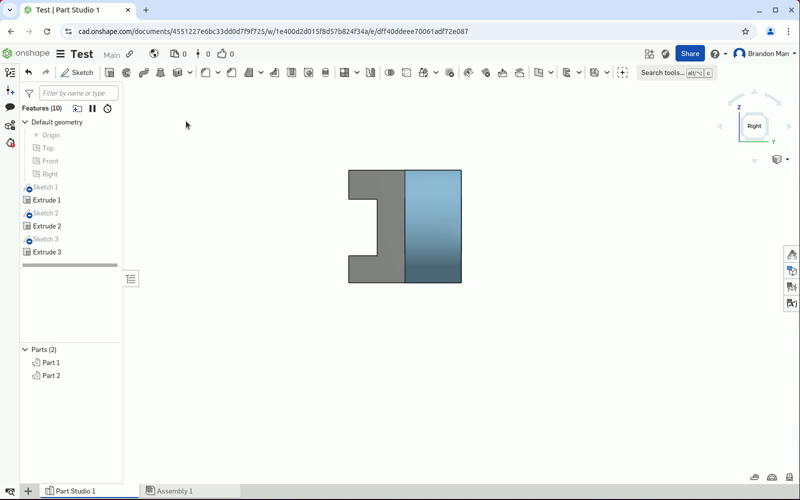
key(shift+h)
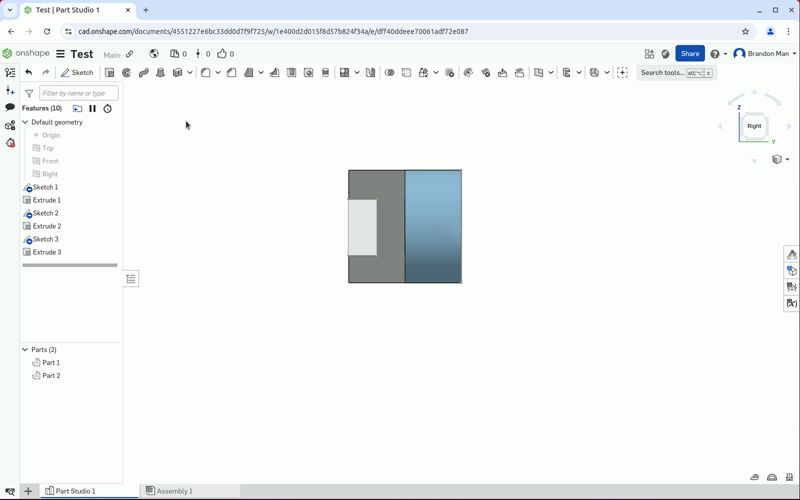
key(shift+7)
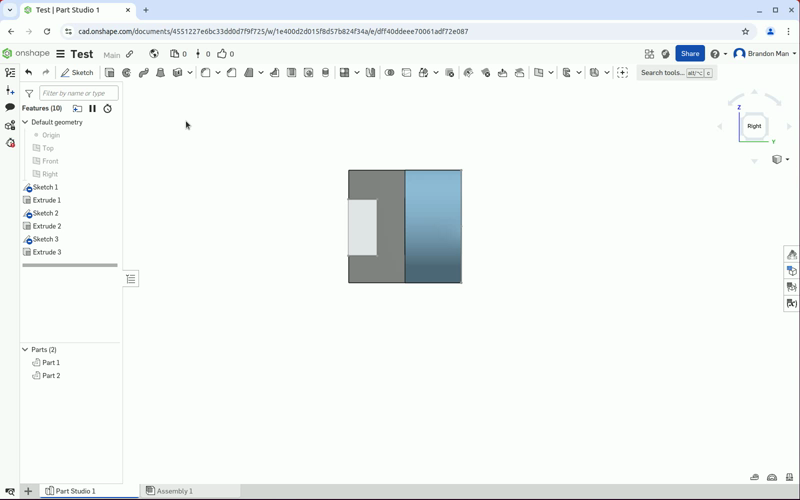
key(right, 2)
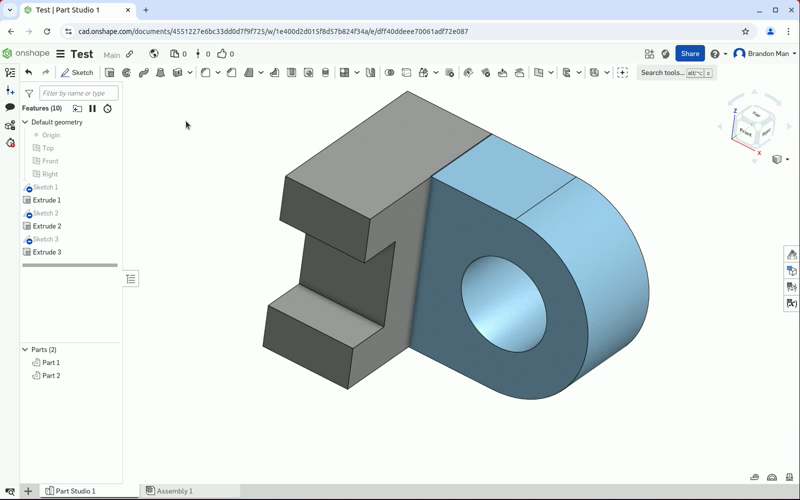
key(down, 2)
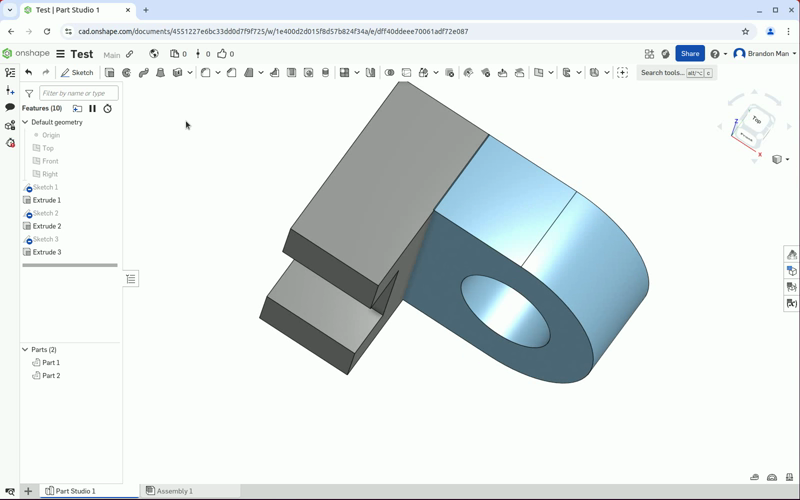
key(up, 2)
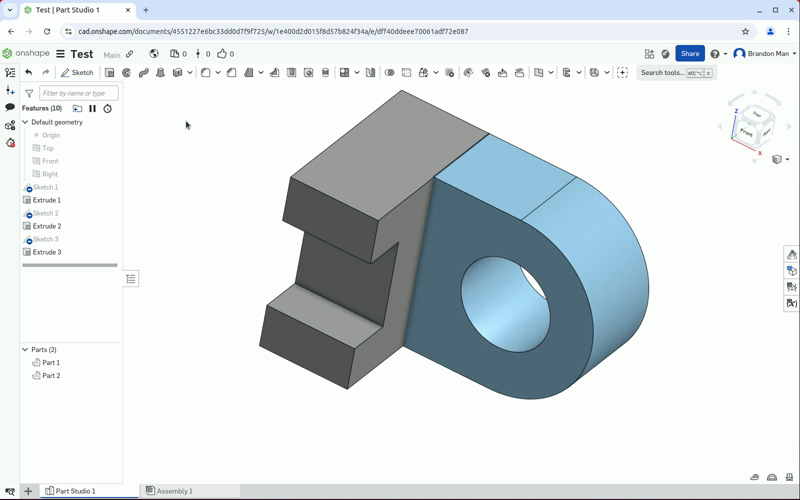
key(left, 2)
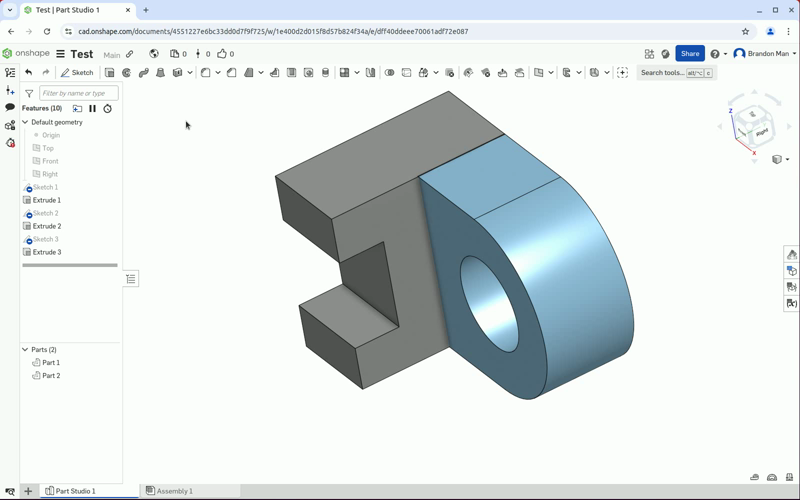
mouse_move(73, 189)
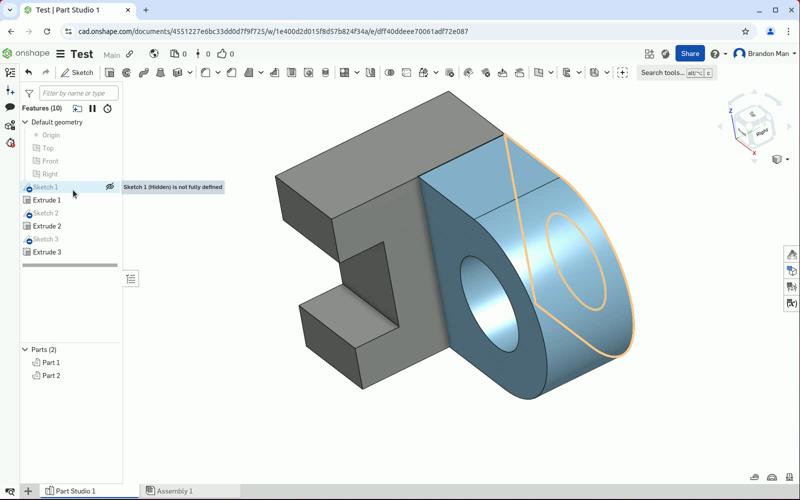
click(73, 189)